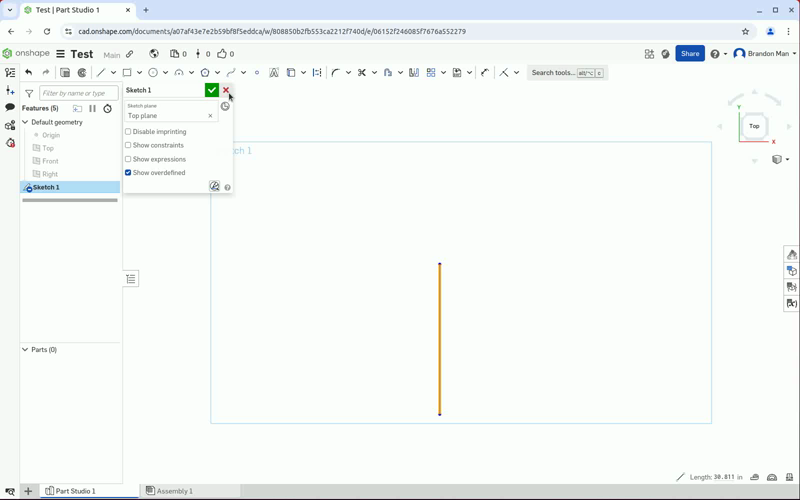
key(shift+h)
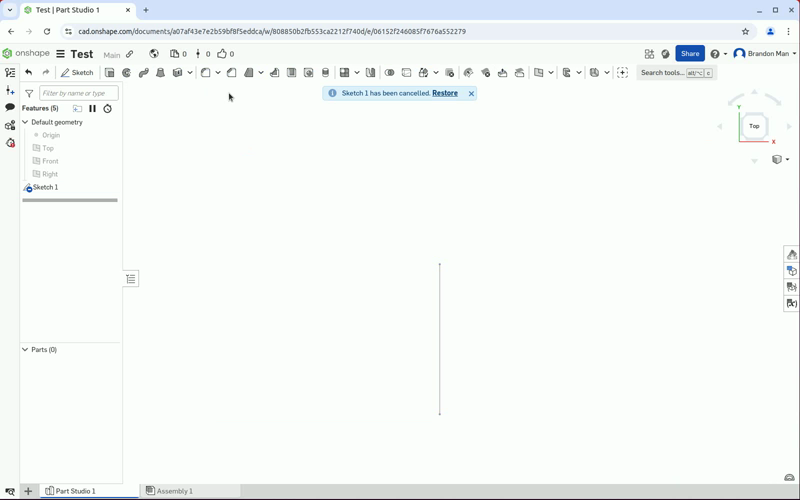
key(shift+s)
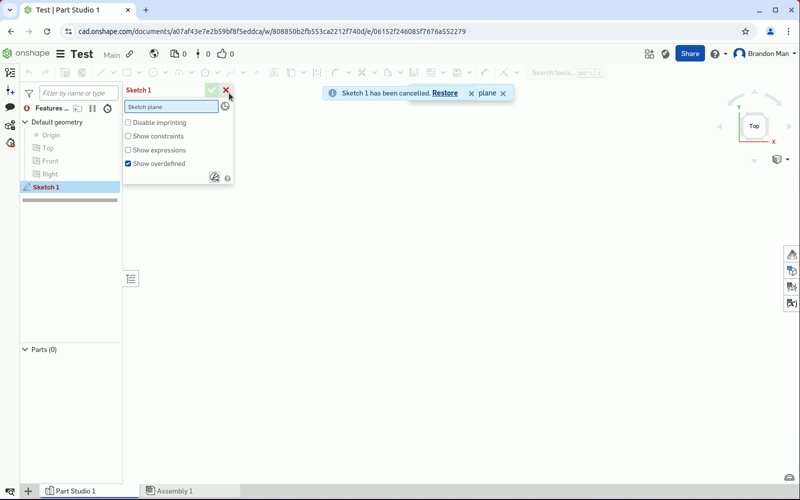
mouse_move(73, 150)
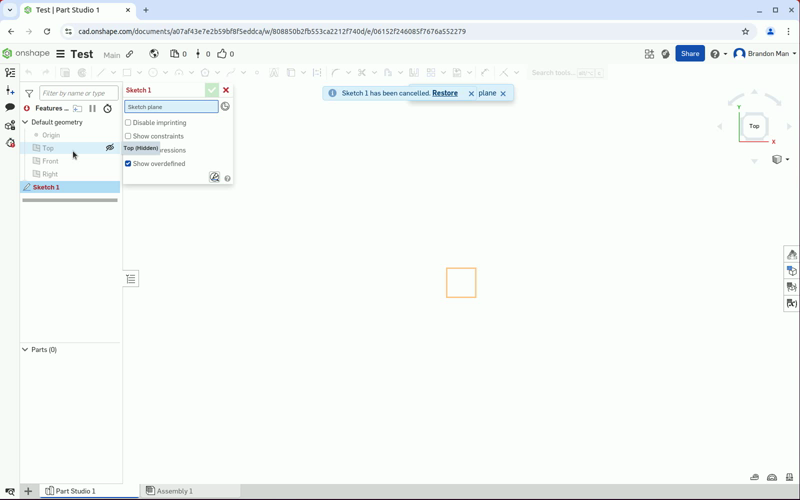
click(73, 150)
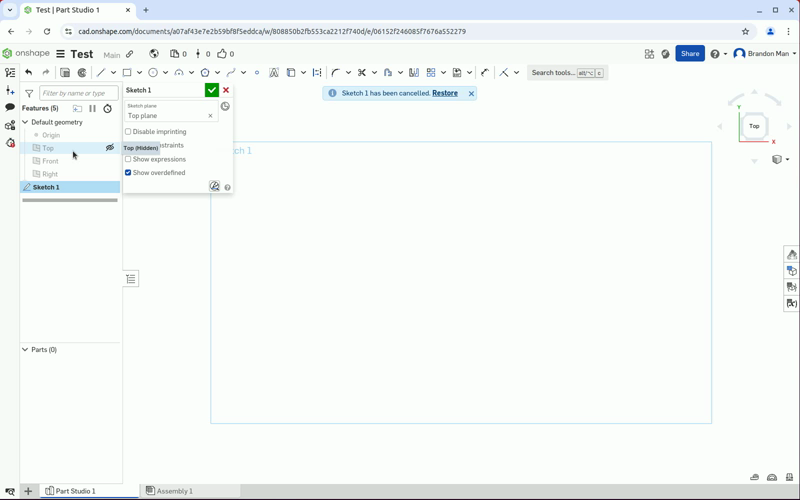
mouse_move(73, 352)
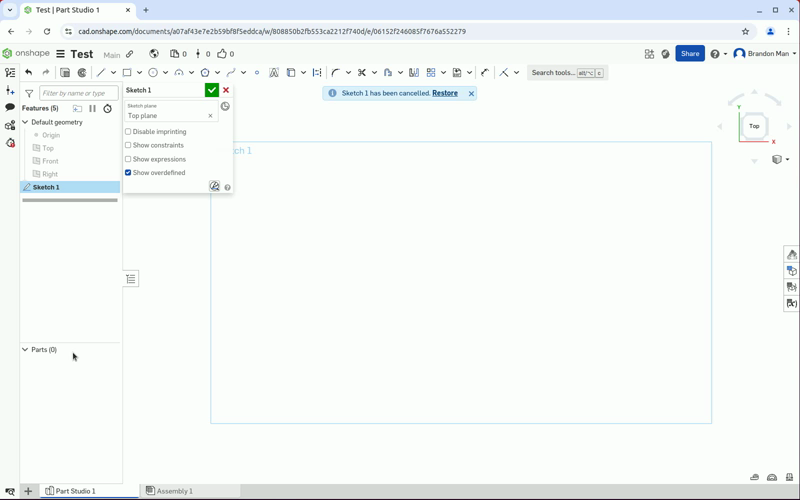
key(y)
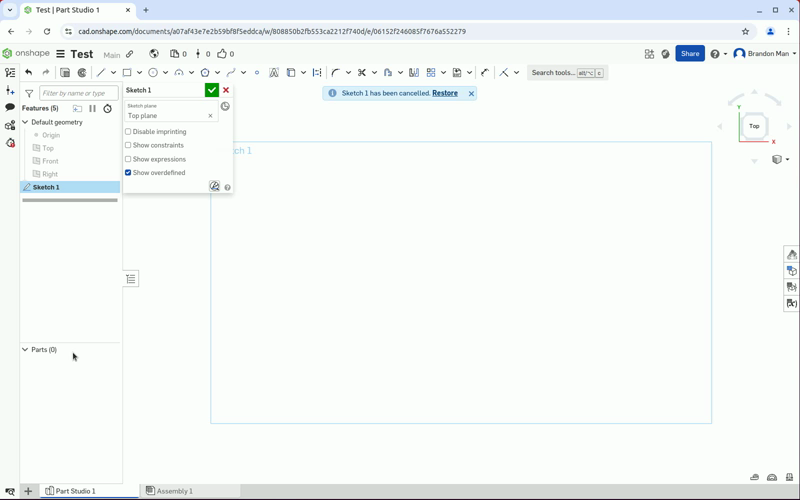
key(l)
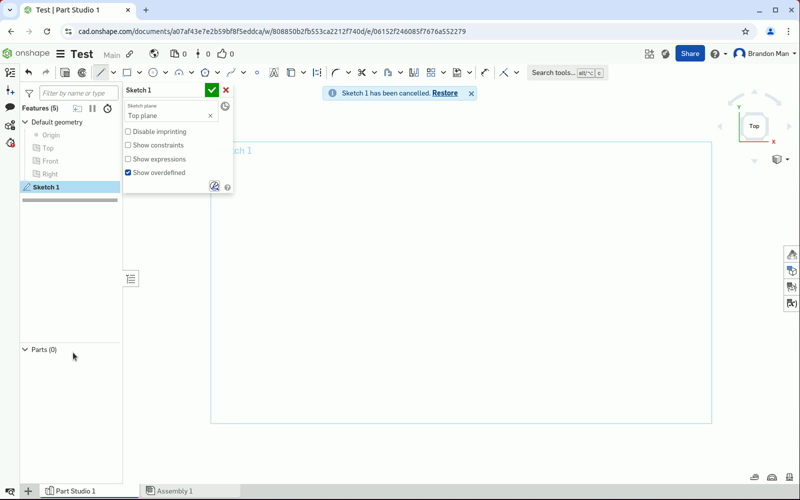
key_down(shift)
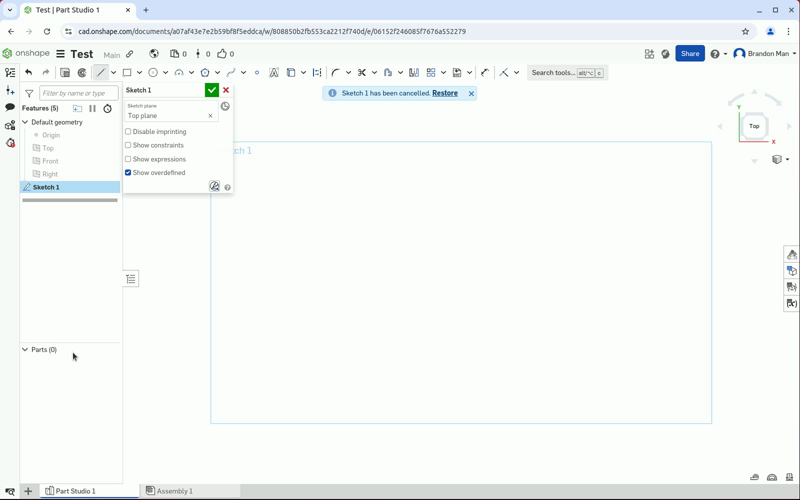
mouse_move(460, 290)
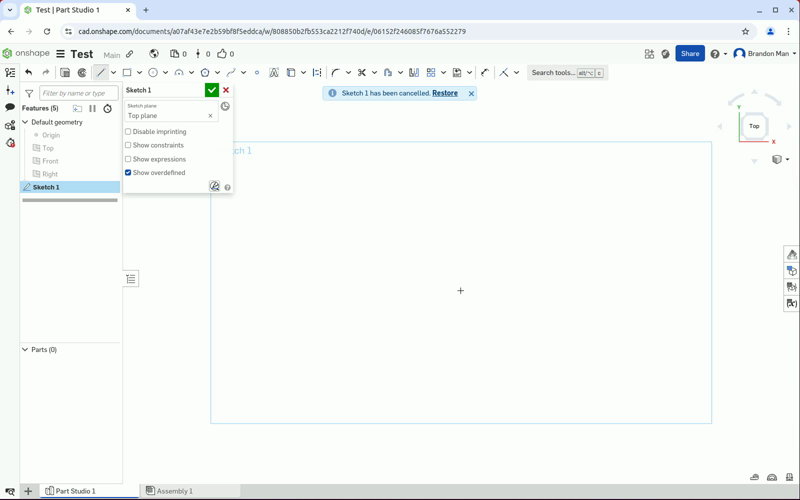
click(460, 290)
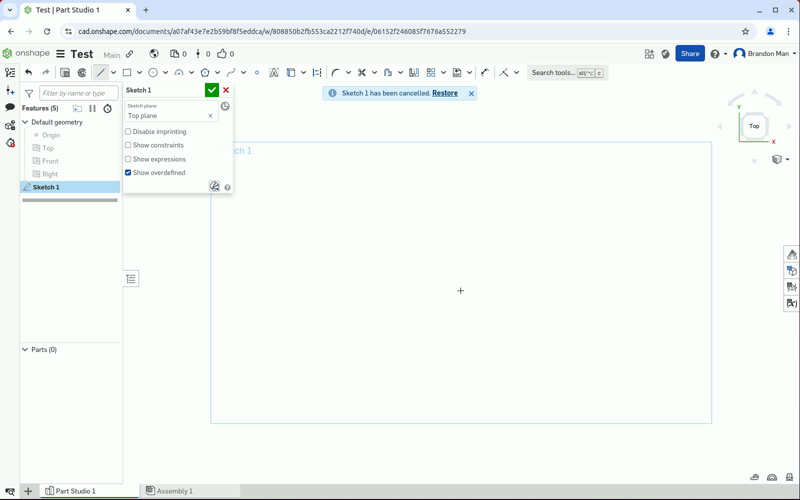
key_up(shift)
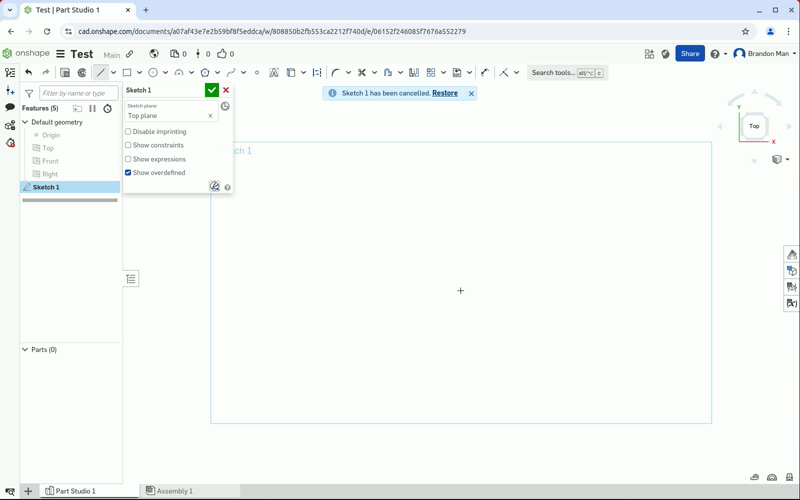
key_down(shift)
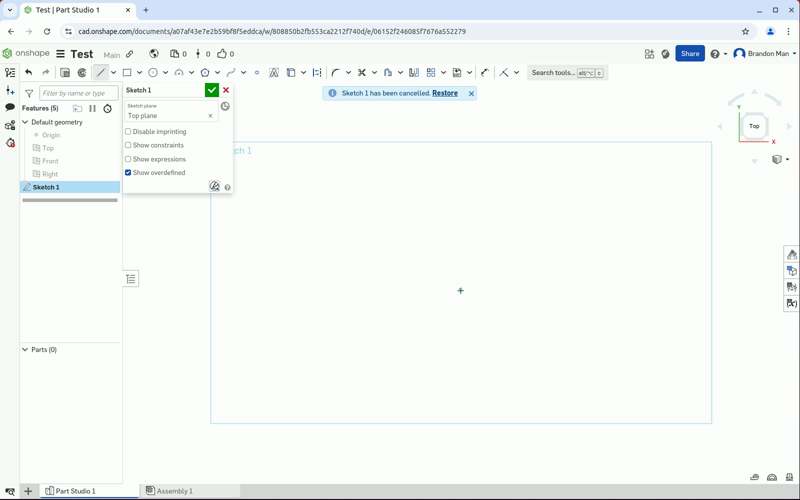
mouse_move(490, 290)
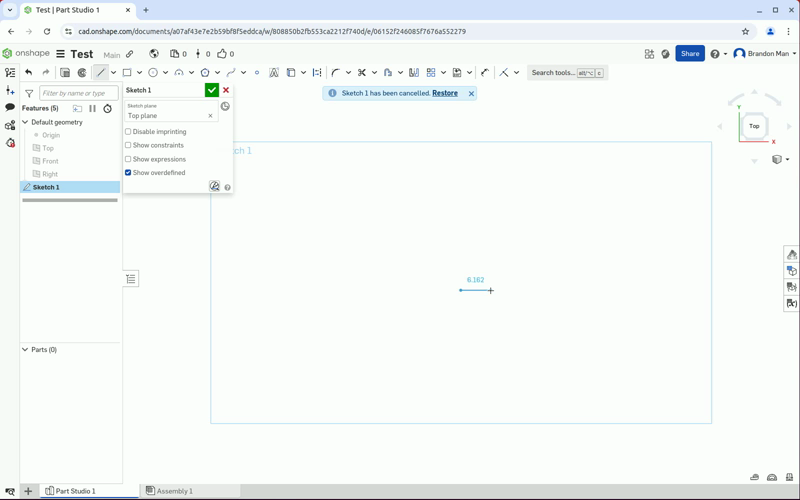
mouse_move(468, 290)
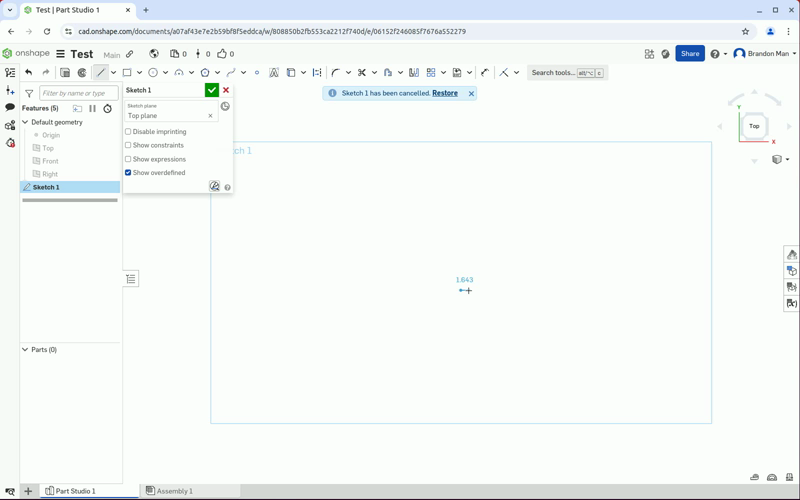
click(468, 290)
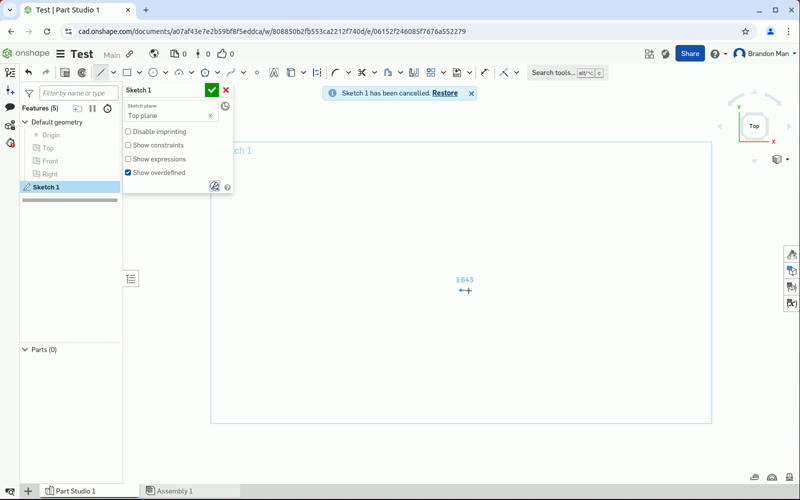
key_up(shift)
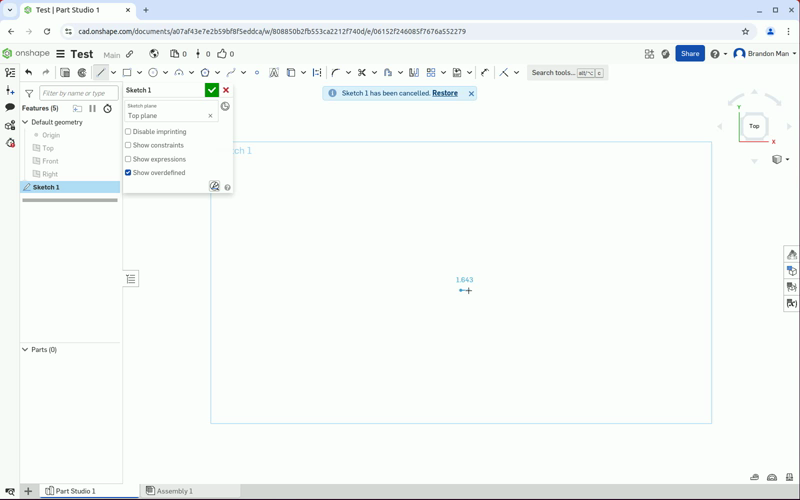
key_down(shift)
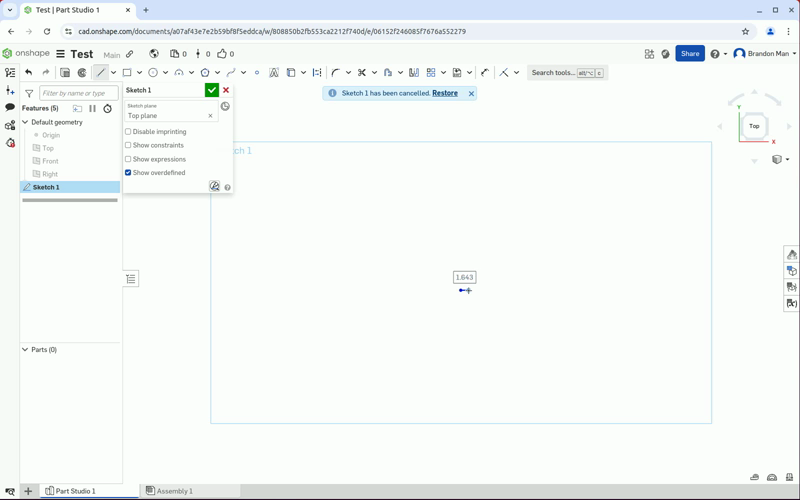
mouse_move(498, 290)
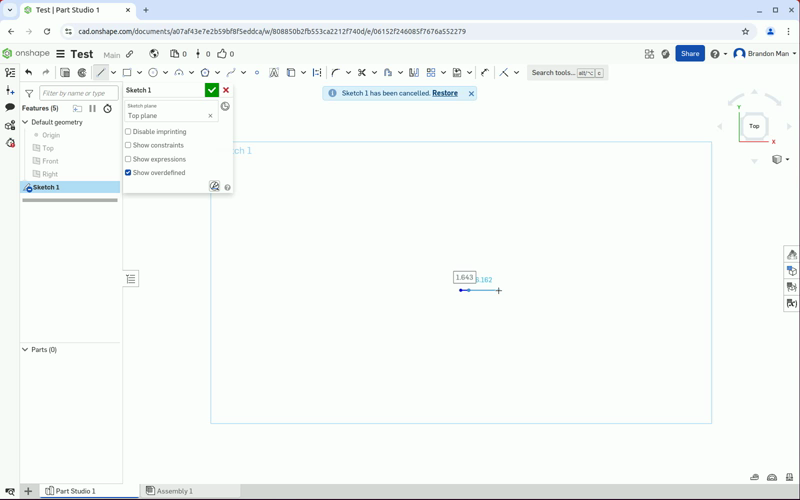
mouse_move(468, 281)
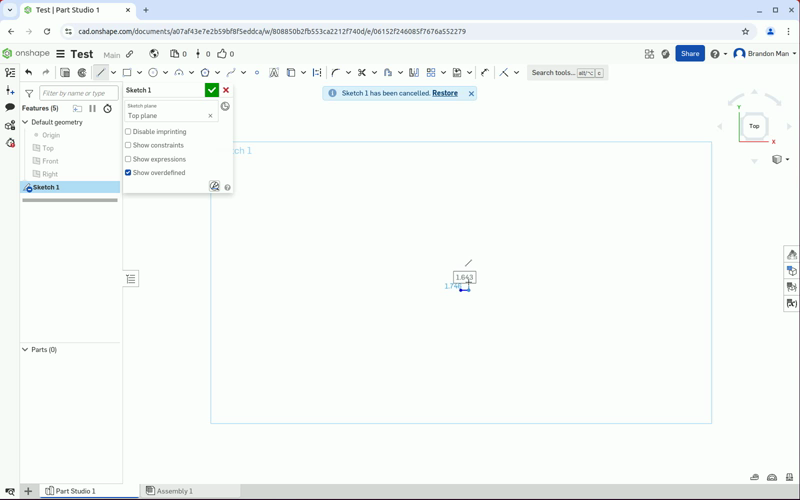
click(468, 281)
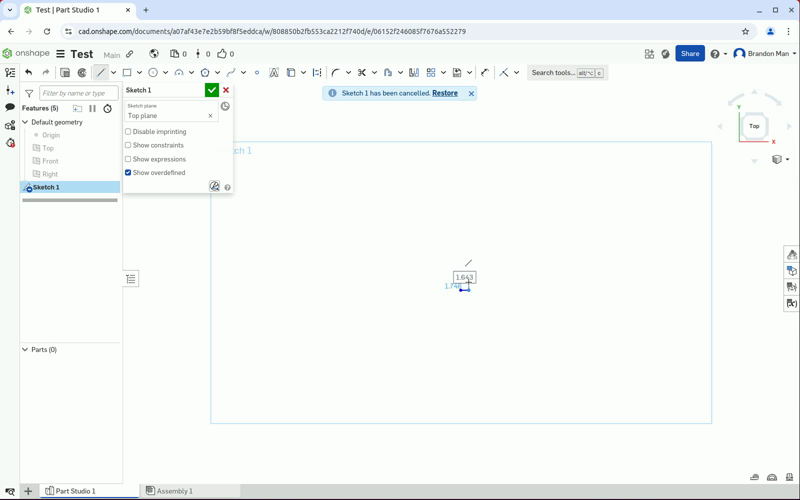
key_up(shift)
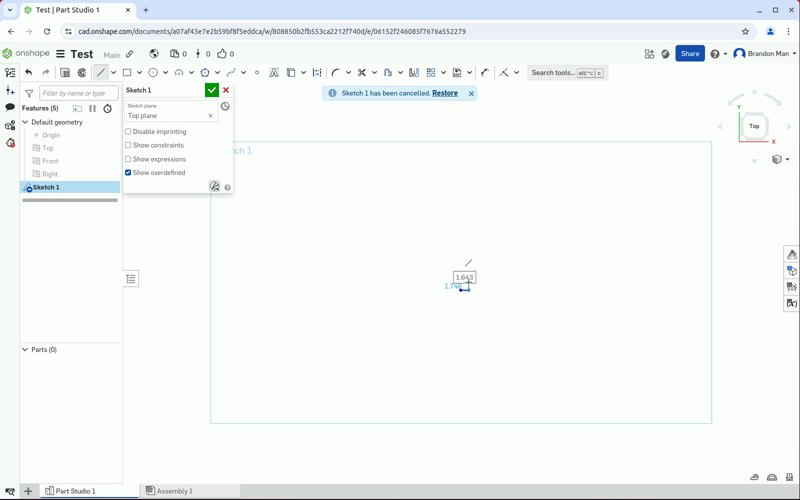
key_down(shift)
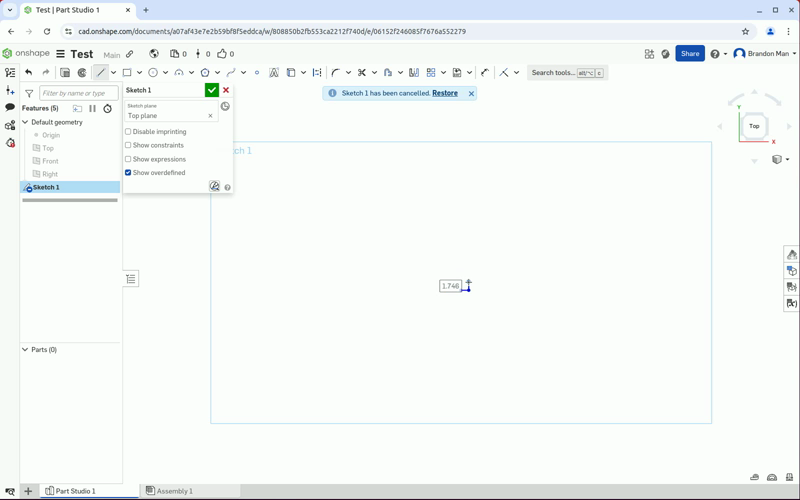
mouse_move(498, 281)
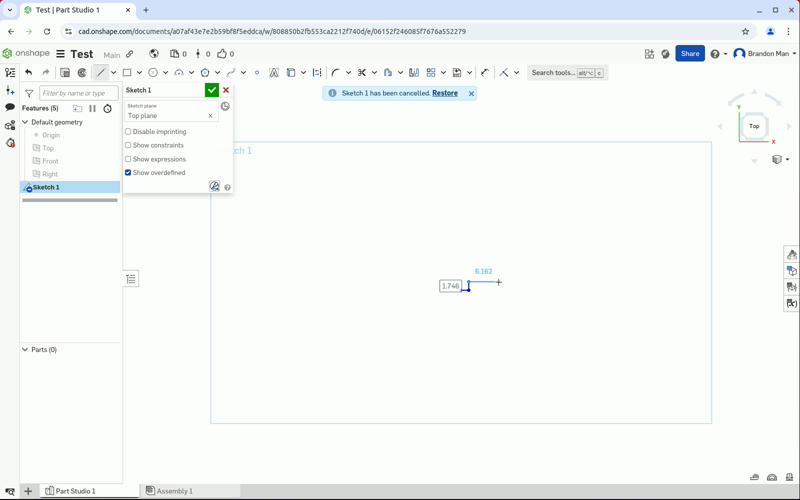
mouse_move(460, 281)
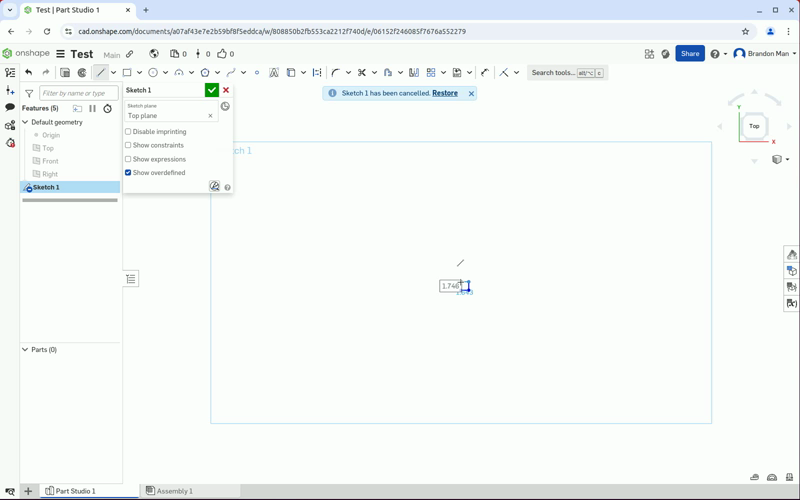
click(460, 281)
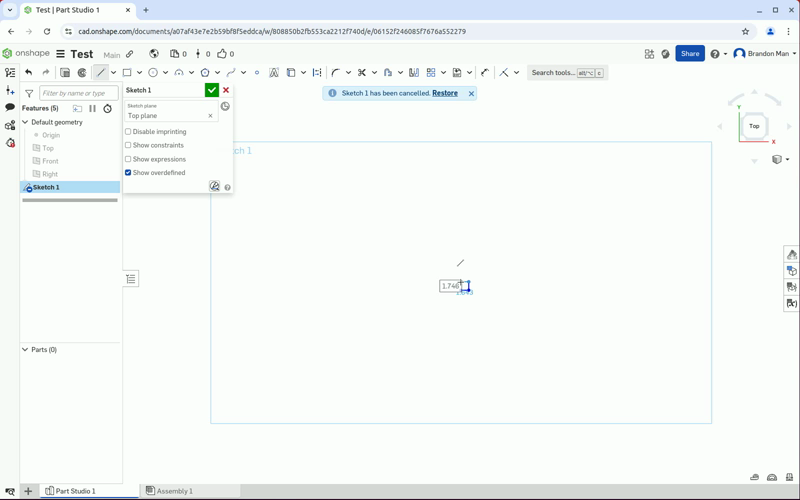
key_up(shift)
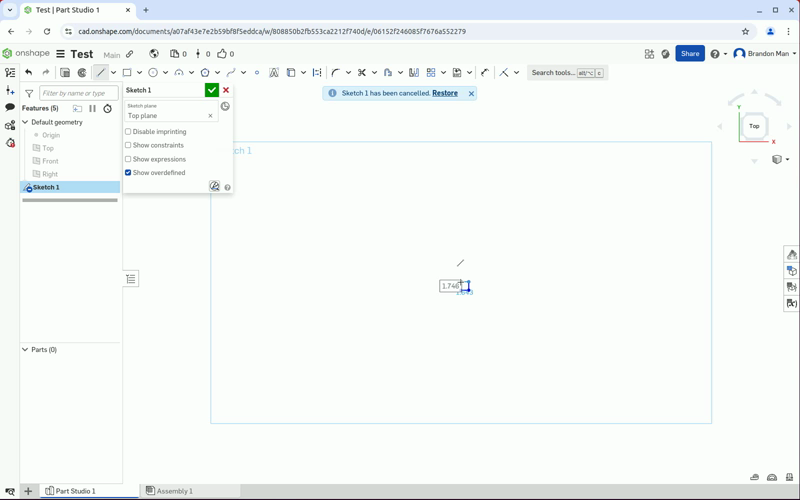
mouse_move(490, 281)
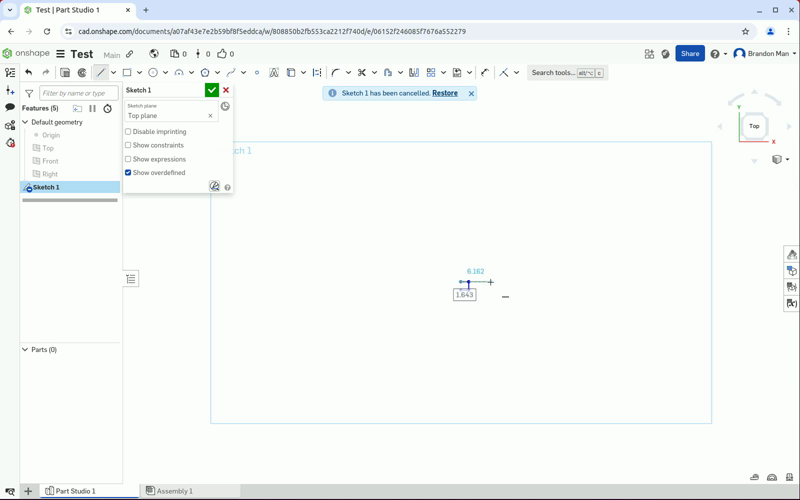
key_down(shift)
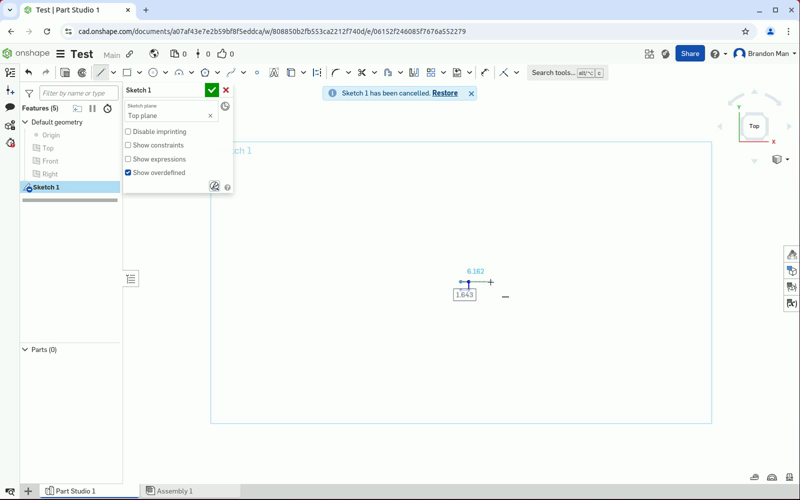
mouse_move(460, 290)
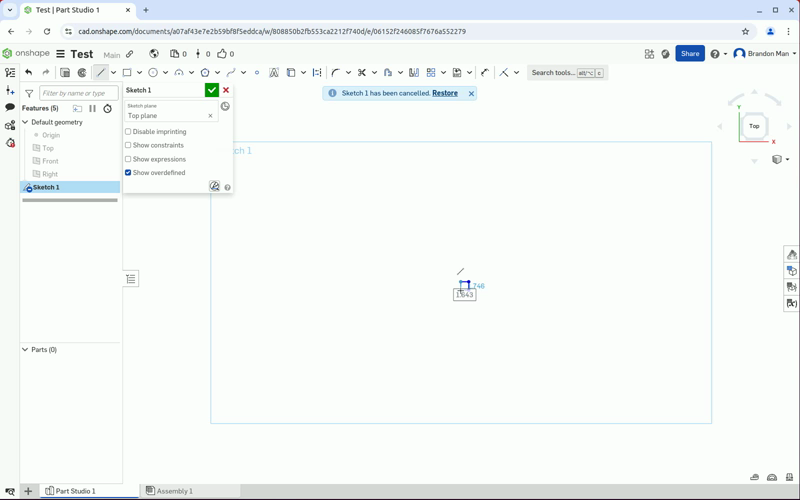
key_up(shift)
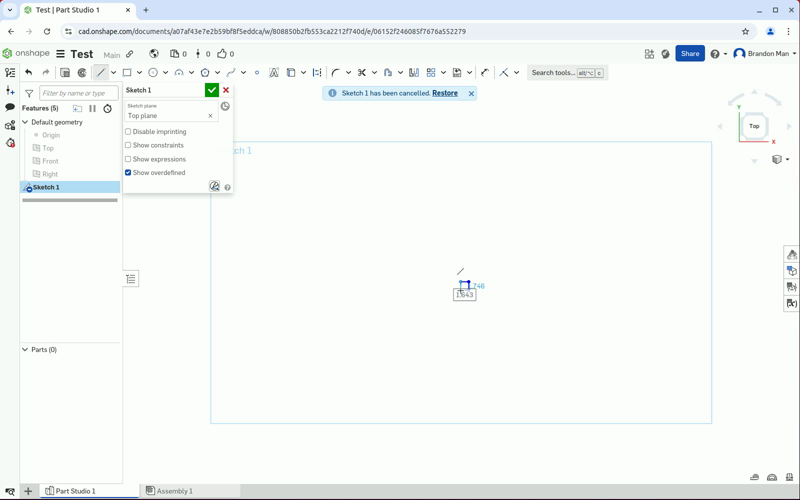
click(460, 290)
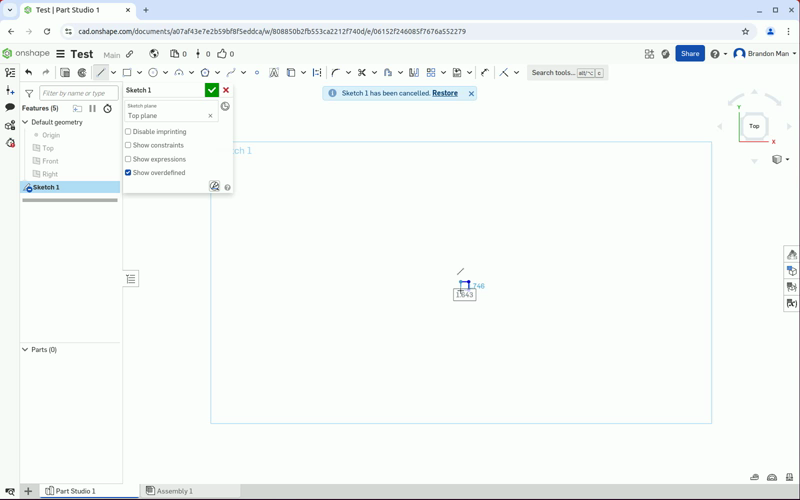
key(esc)
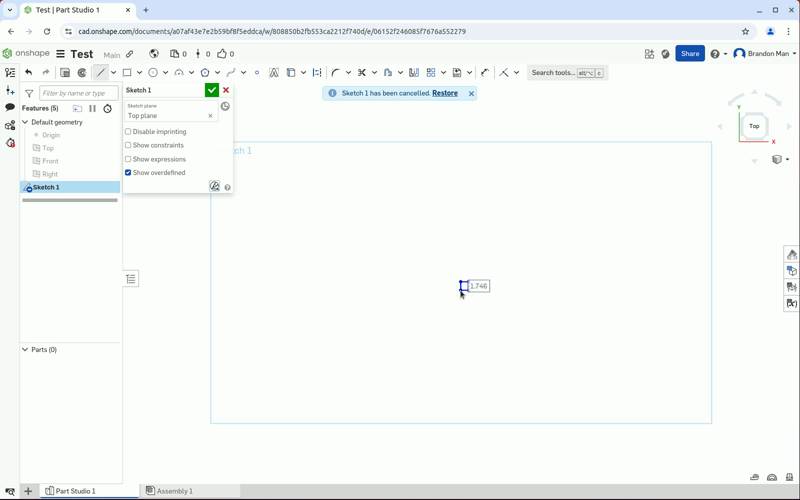
mouse_move(465, 282)
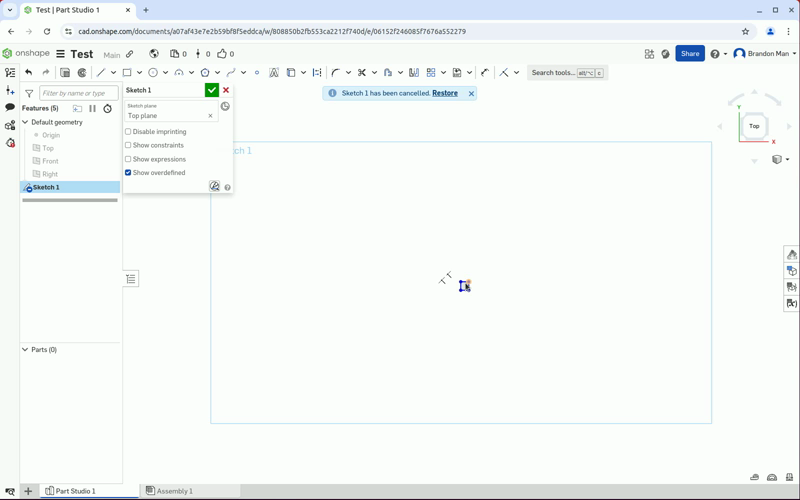
scroll(6)
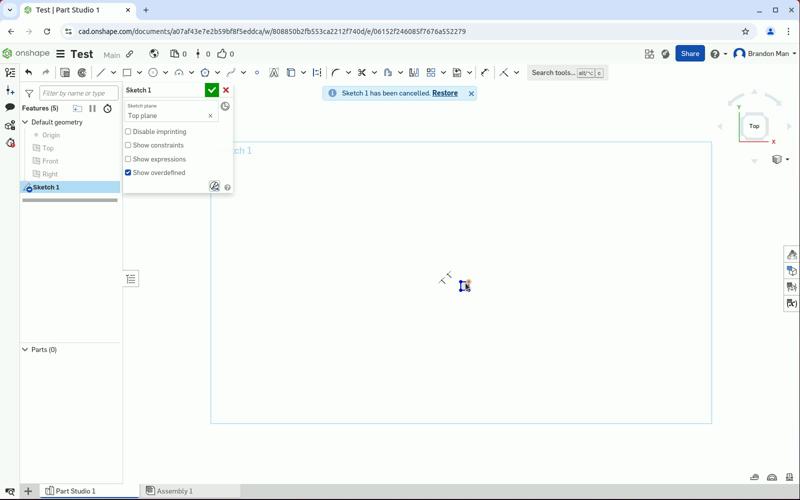
scroll(6)
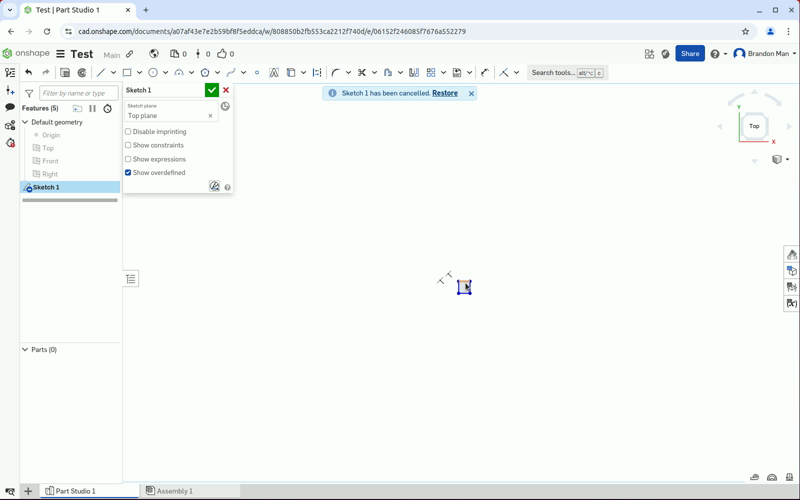
scroll(6)
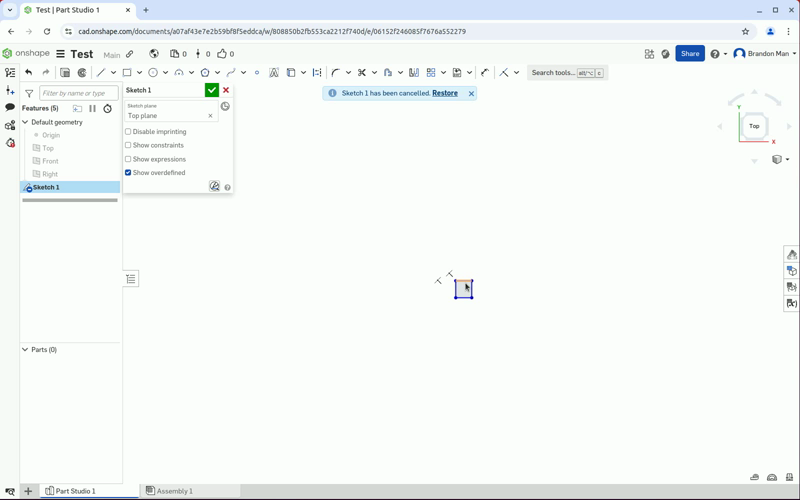
scroll(6)
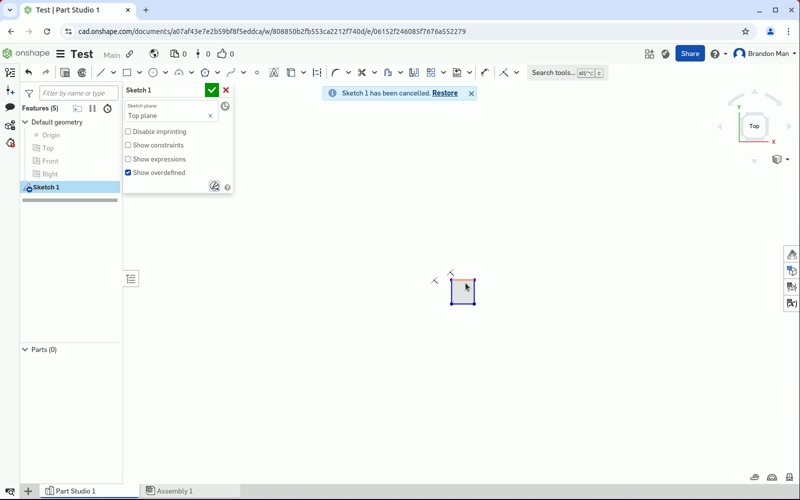
scroll(6)
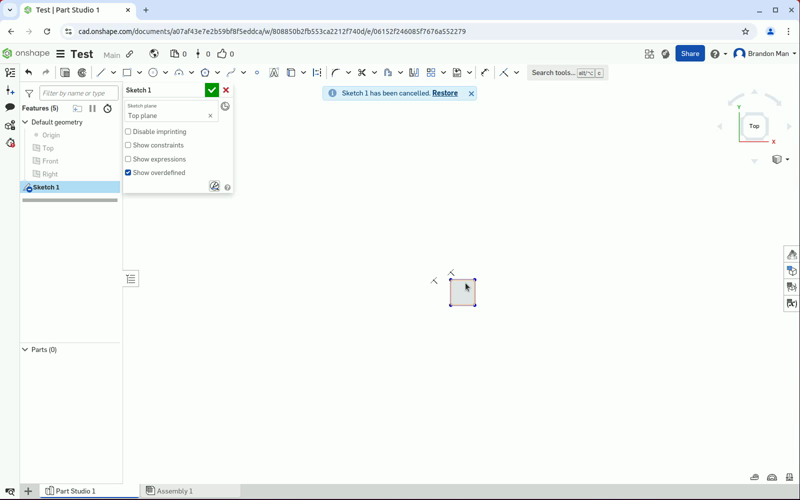
scroll(6)
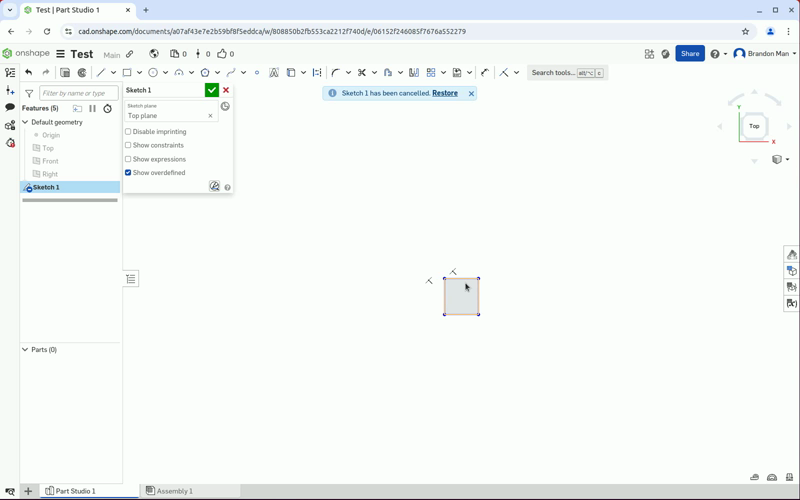
scroll(6)
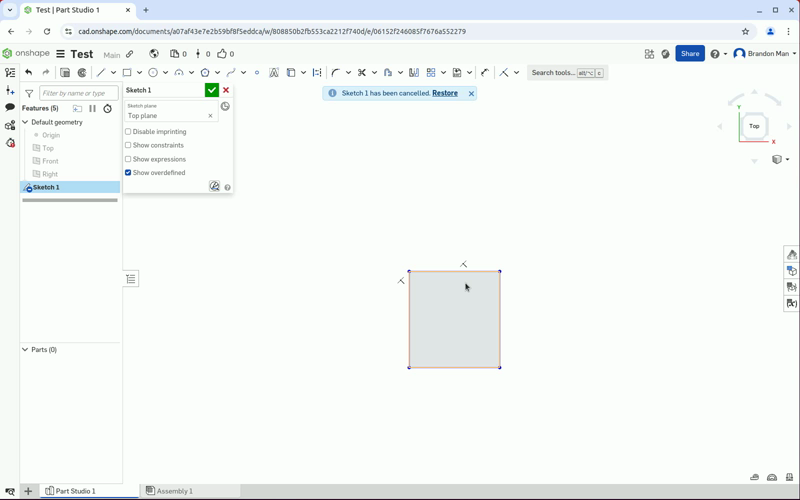
click(465, 282)
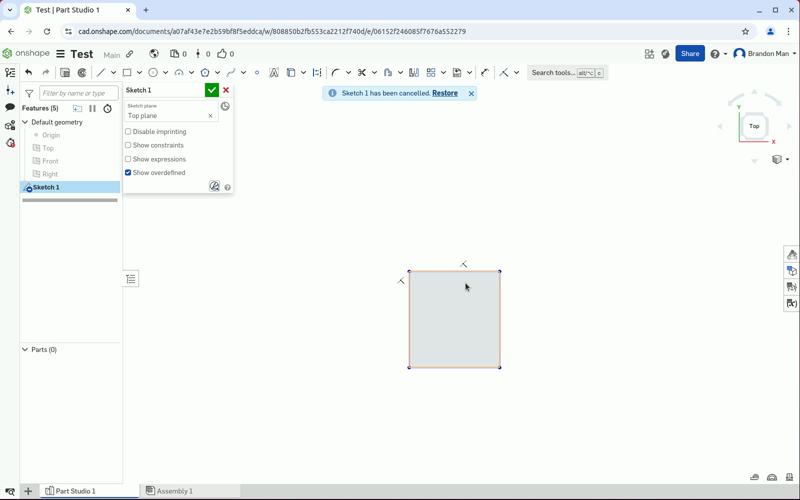
scroll(-6)
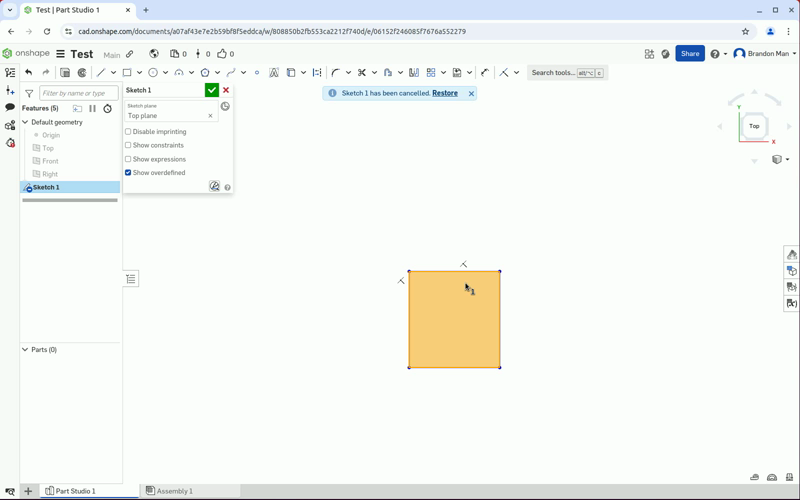
scroll(-6)
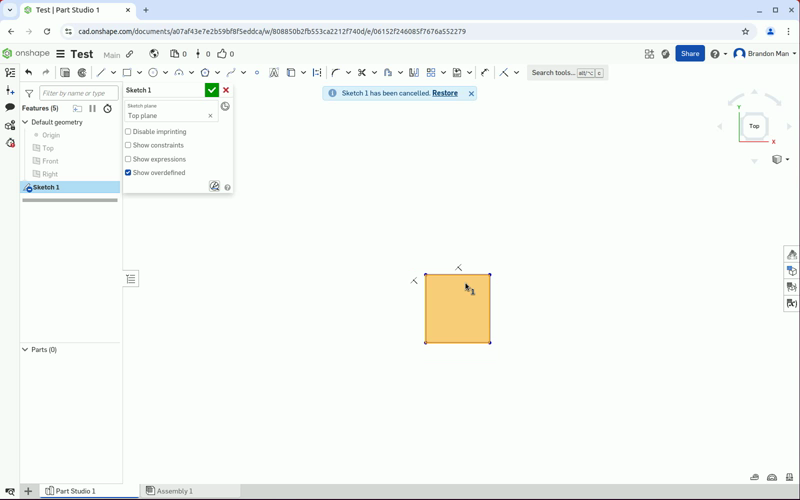
scroll(-6)
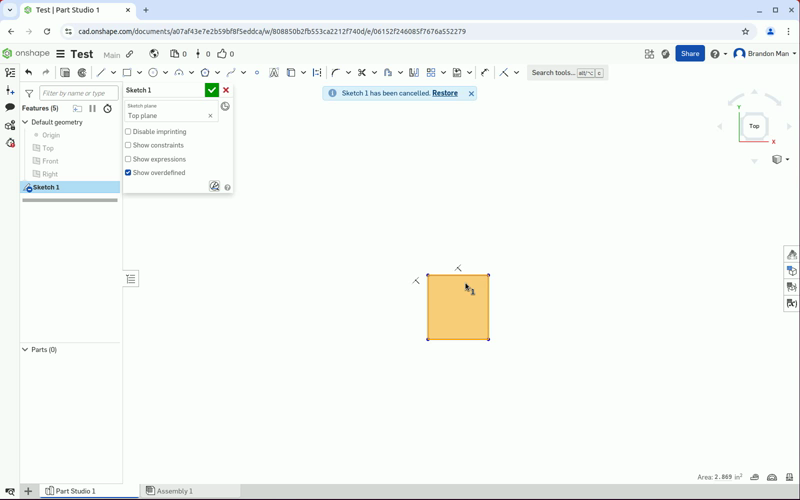
scroll(-6)
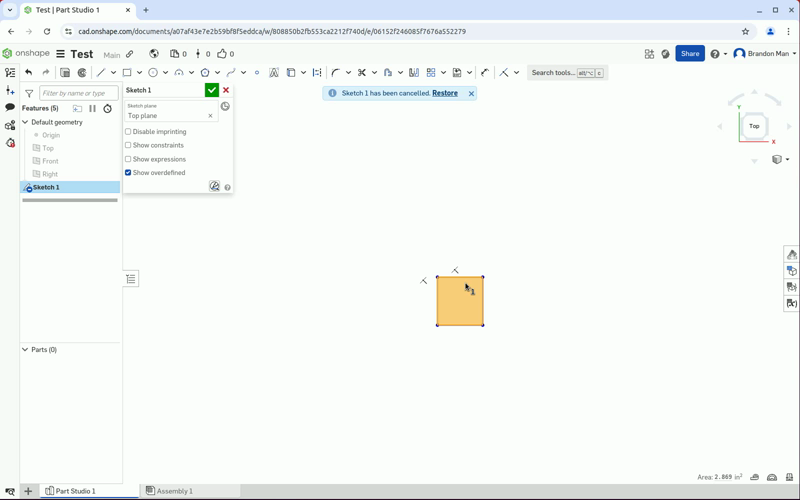
scroll(-6)
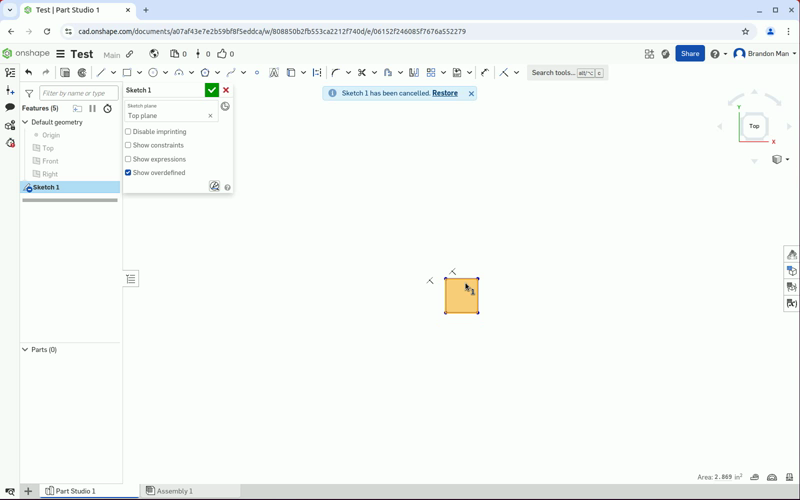
scroll(-6)
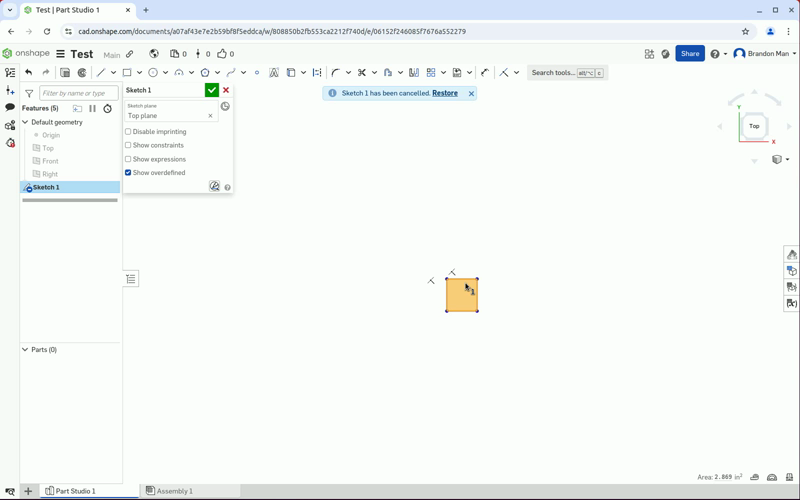
scroll(-6)
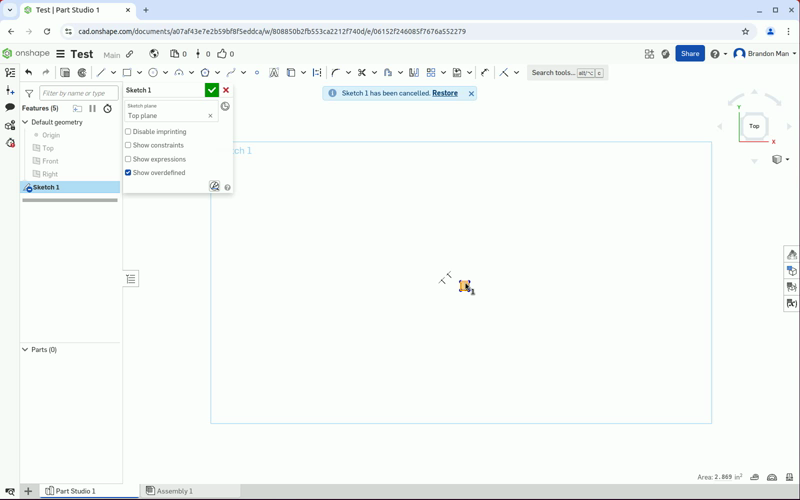
mouse_move(73, 352)
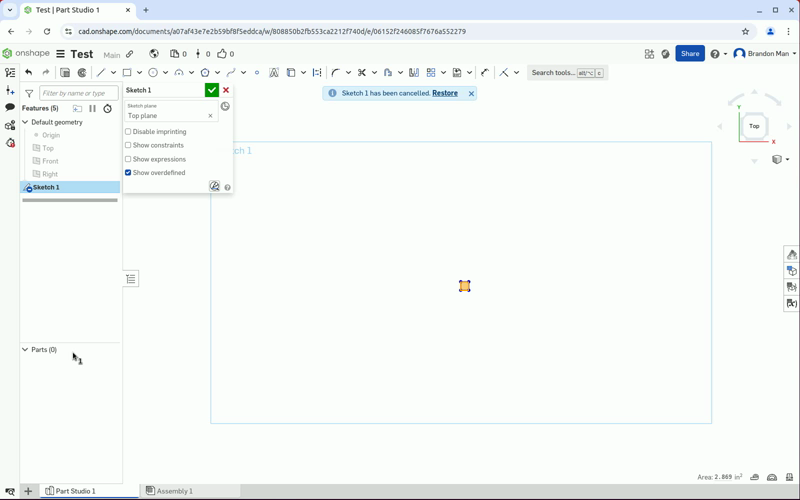
key(shift+y)
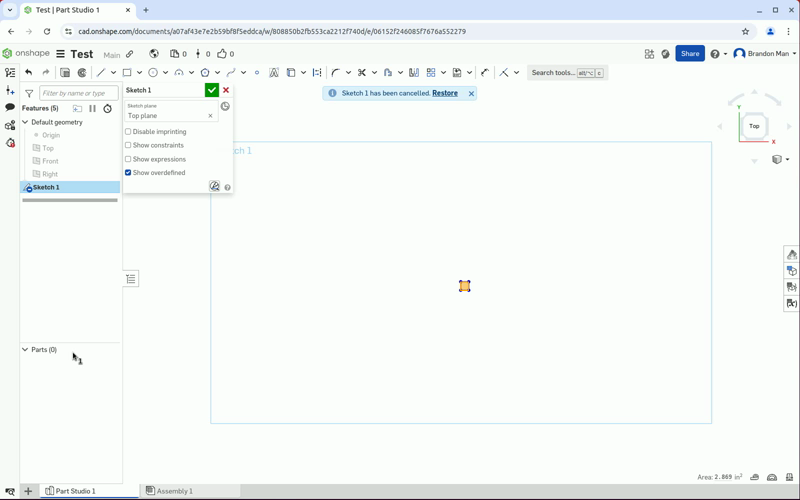
key(shift+e)
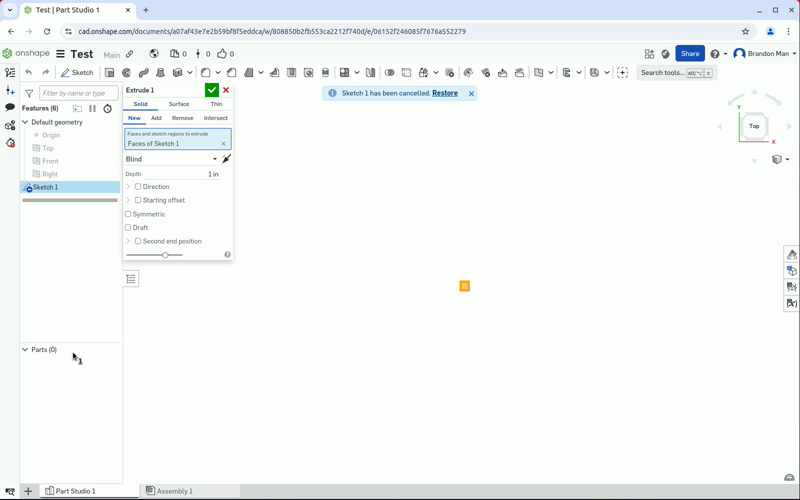
mouse_move(143, 106)
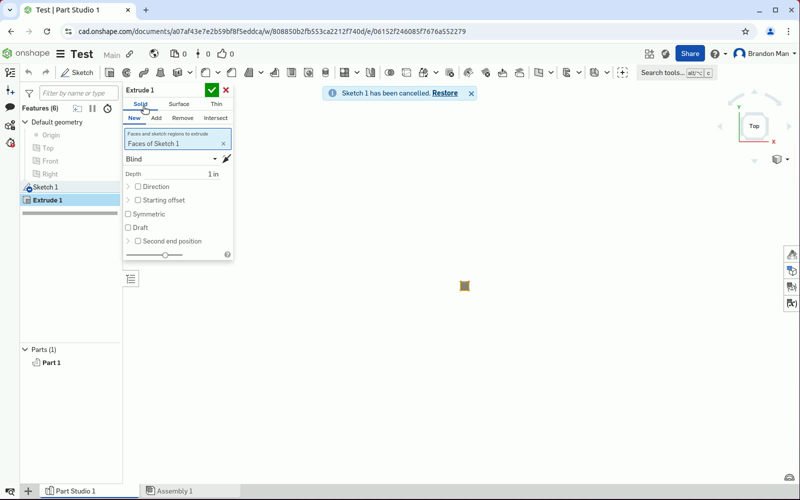
click(143, 106)
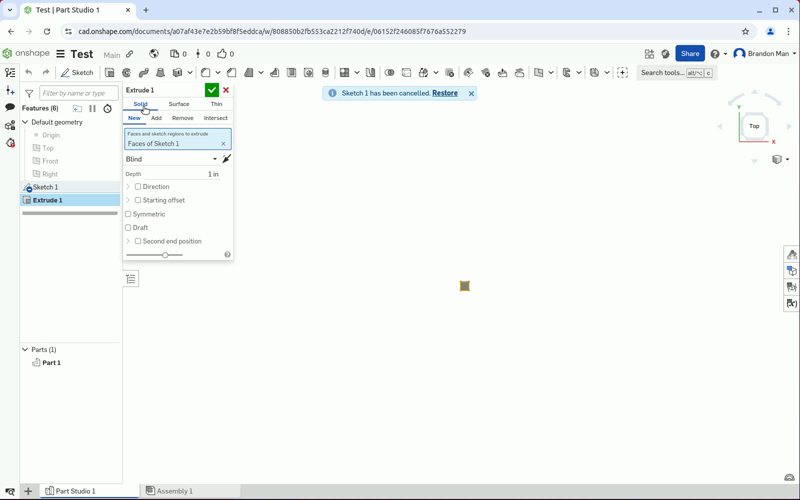
mouse_move(137, 120)
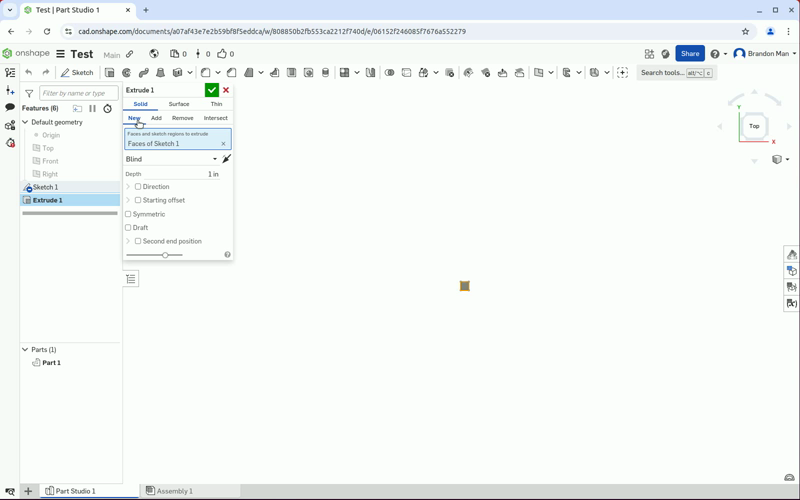
click(137, 120)
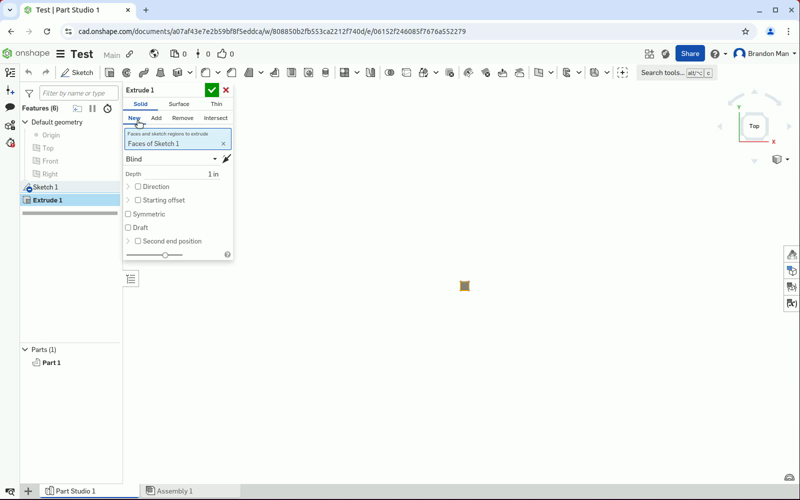
key(tab, 4)
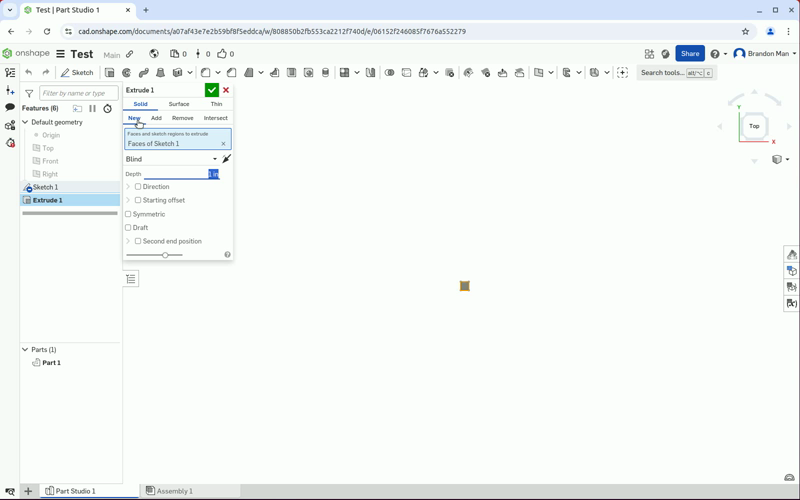
text(23.108)
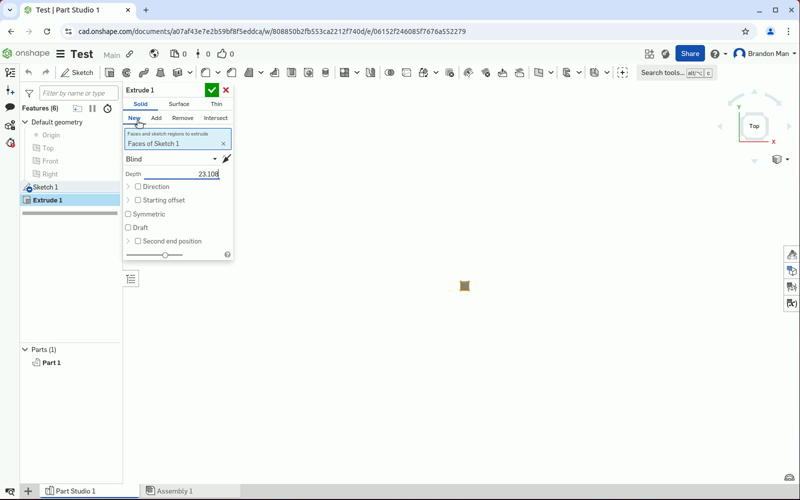
key(enter)
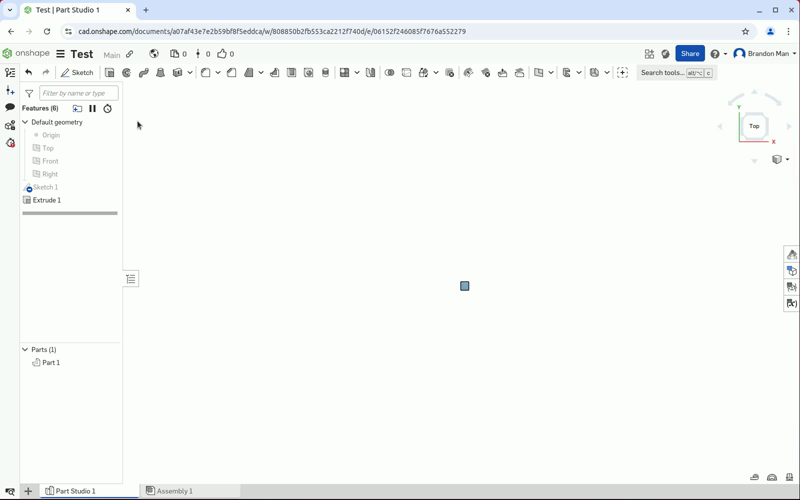
key(shift+h)
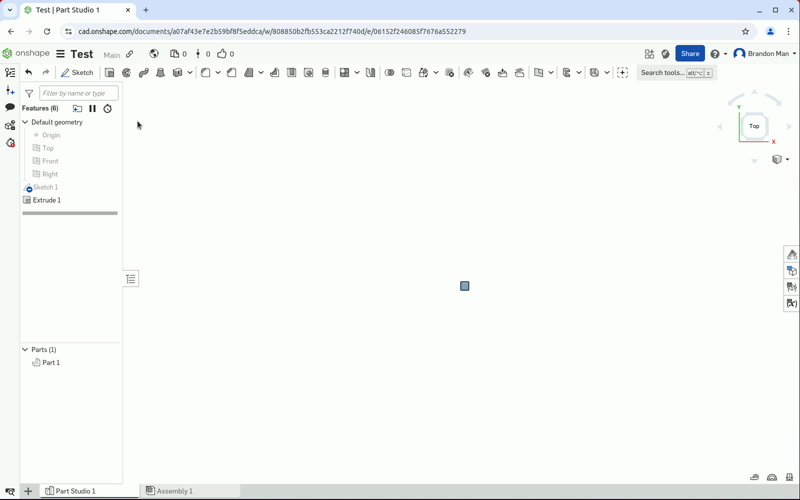
key(shift+h)
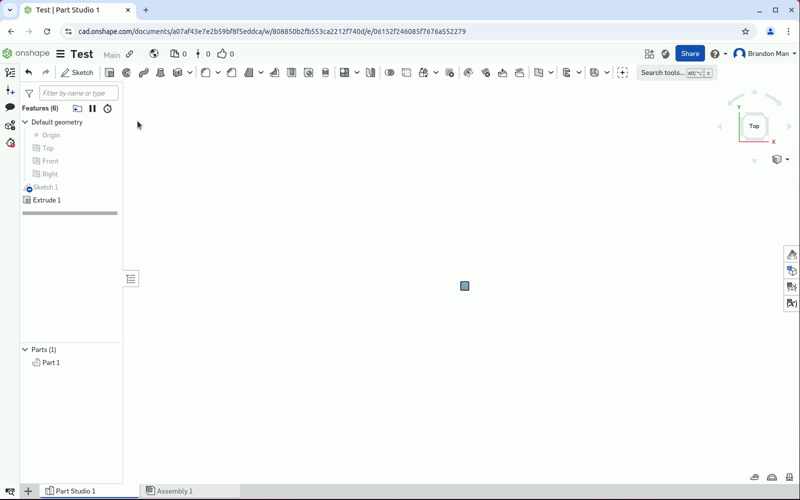
mouse_move(73, 189)
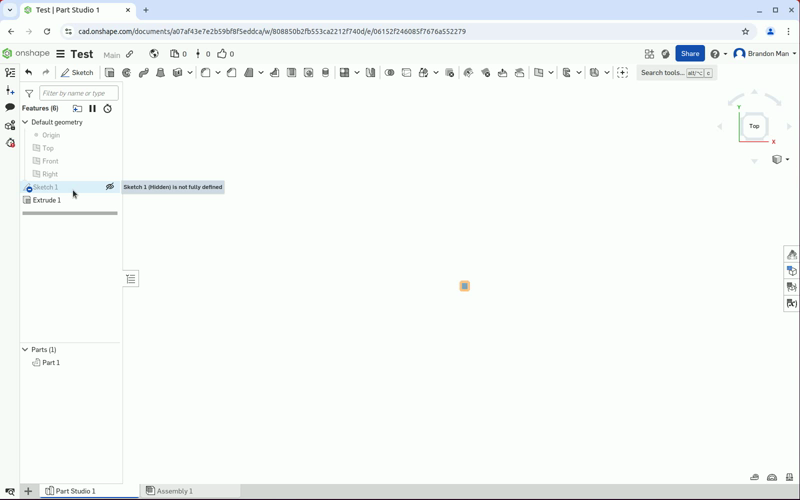
click(73, 189)
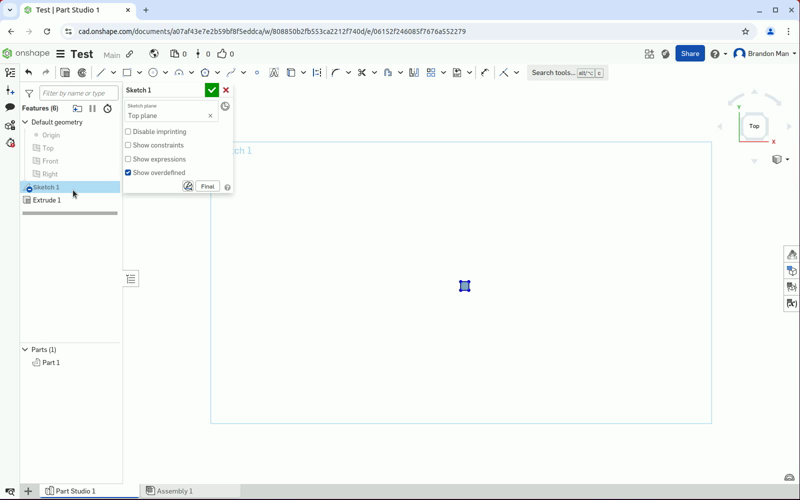
mouse_move(229, 92)
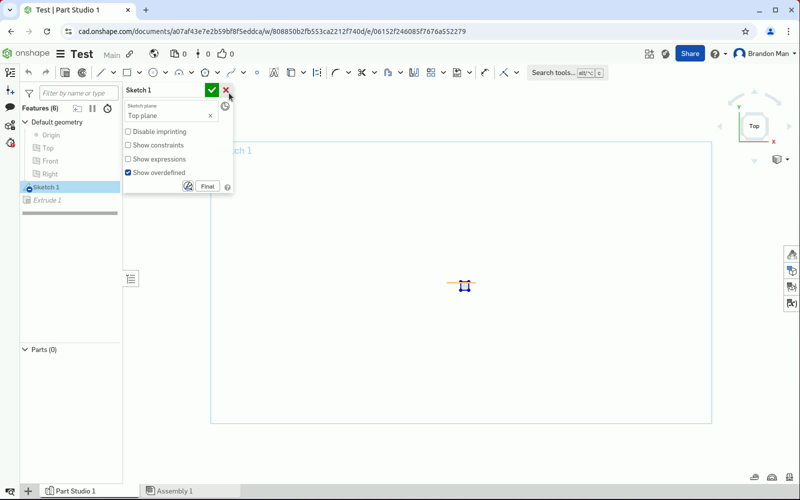
click(229, 92)
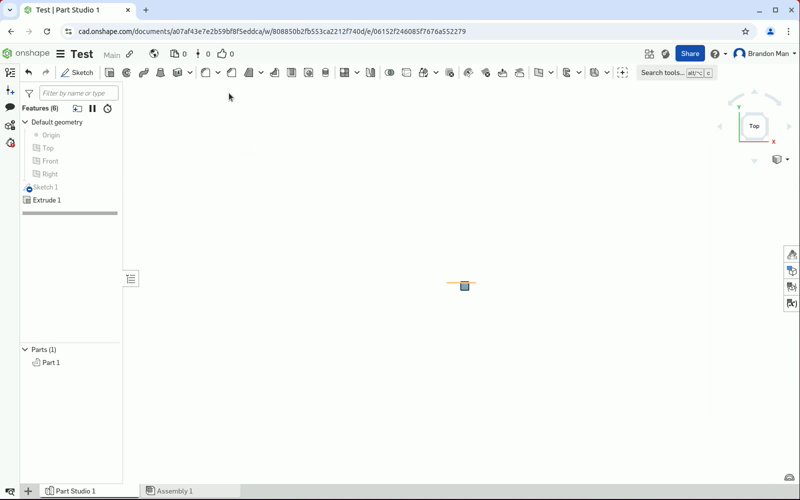
mouse_move(73, 352)
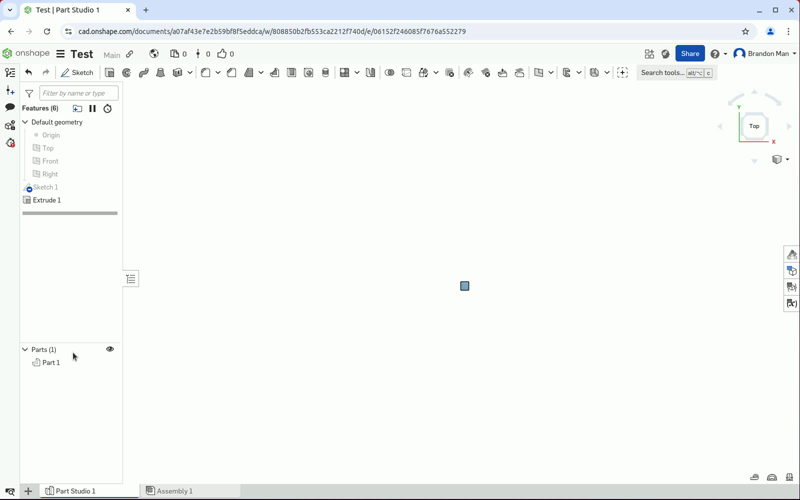
key(y)
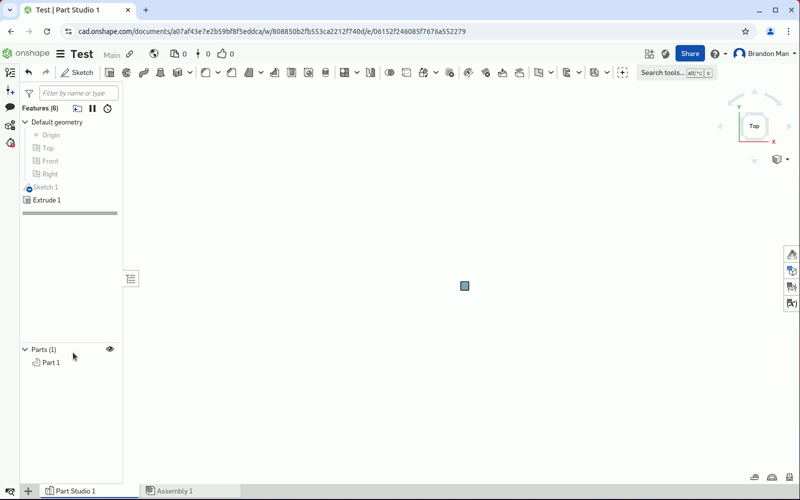
key(shift+p)
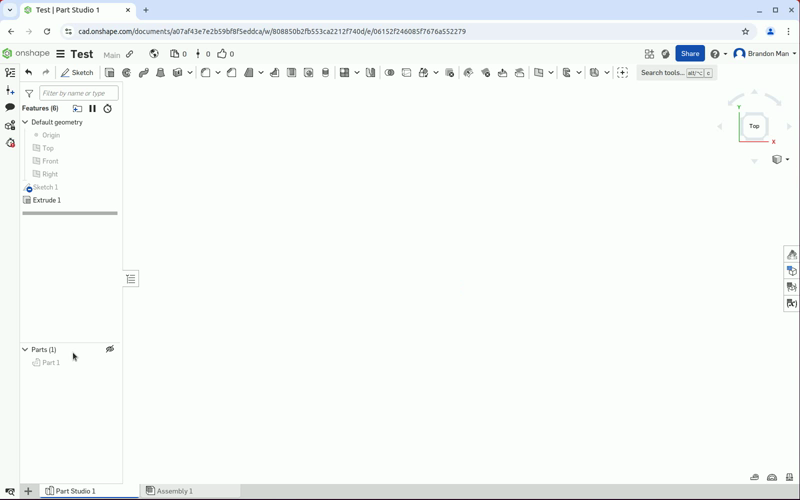
key(space)
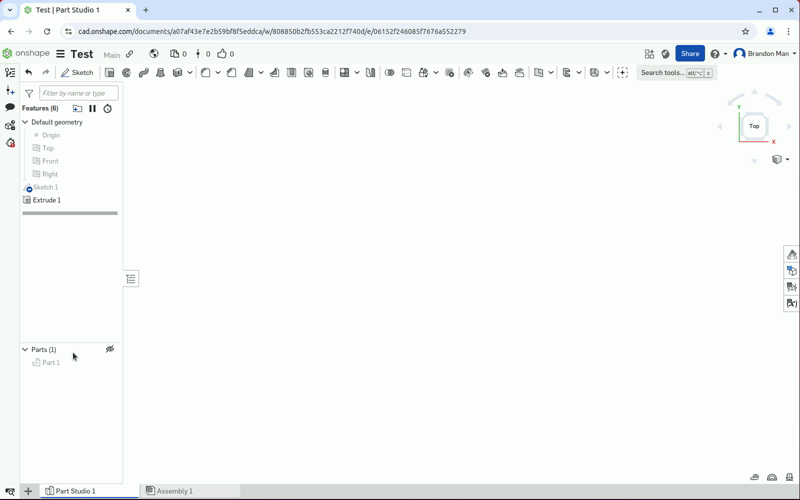
key_down(shift)
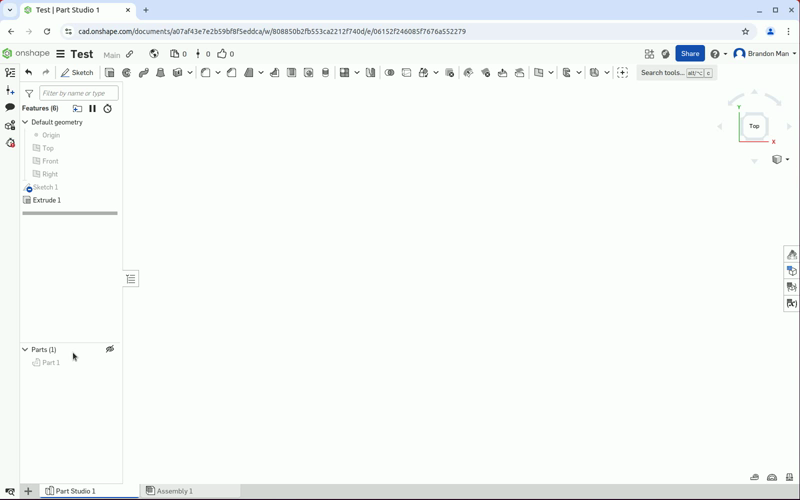
key(up)
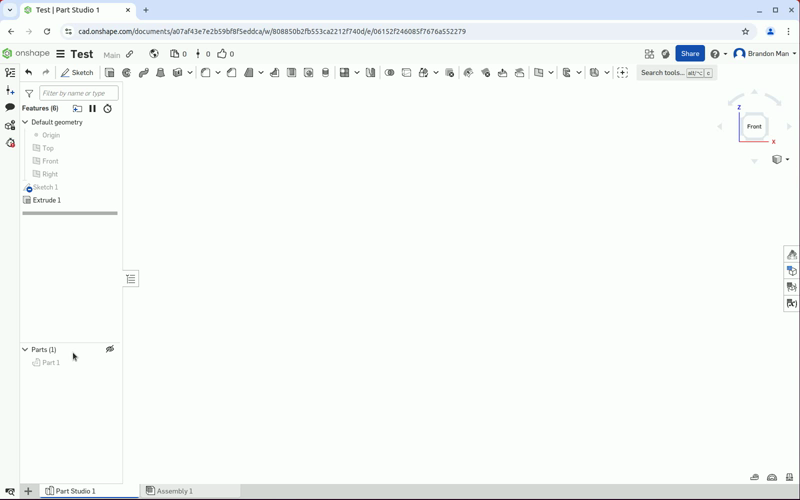
key_up(shift)
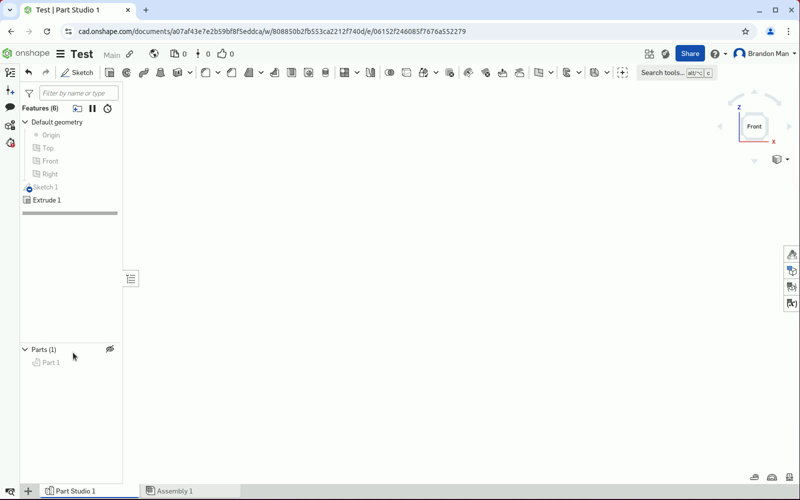
key(space)
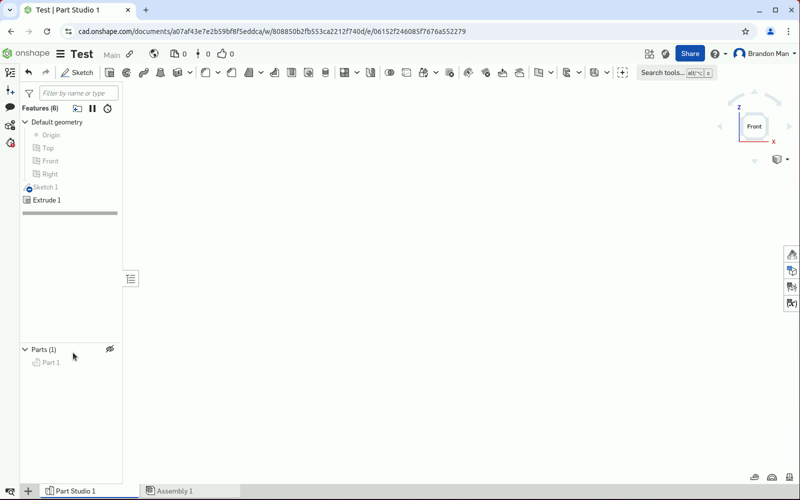
key_down(shift)
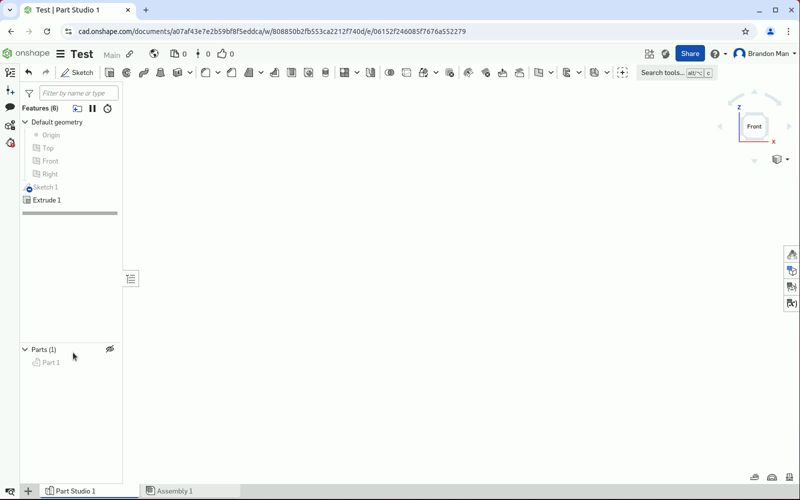
key(left)
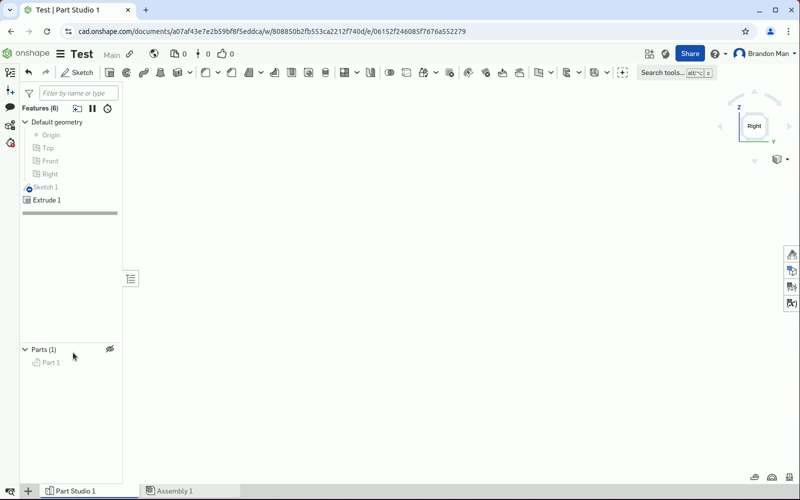
key_up(shift)
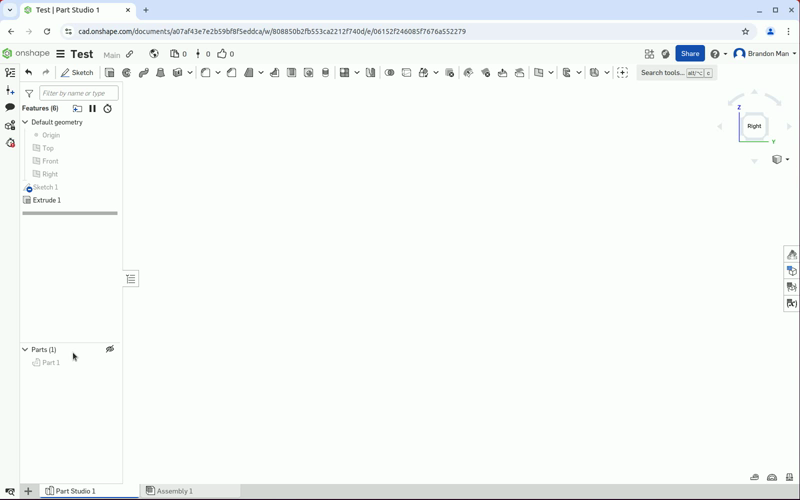
mouse_move(73, 352)
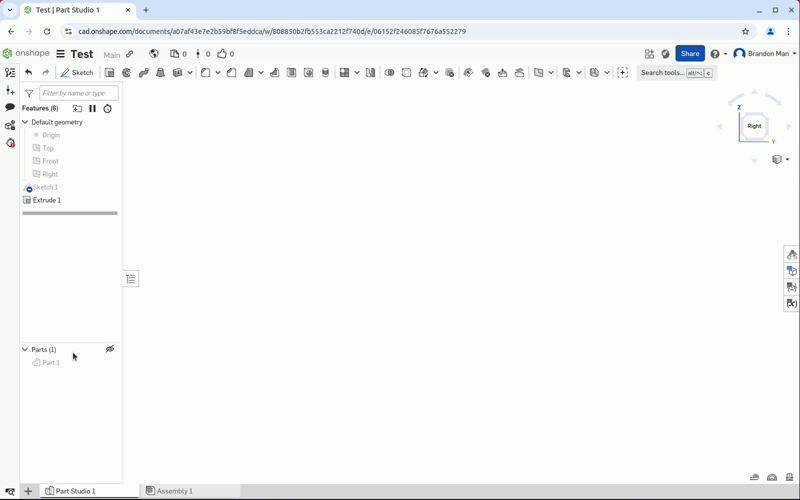
key(shift+y)
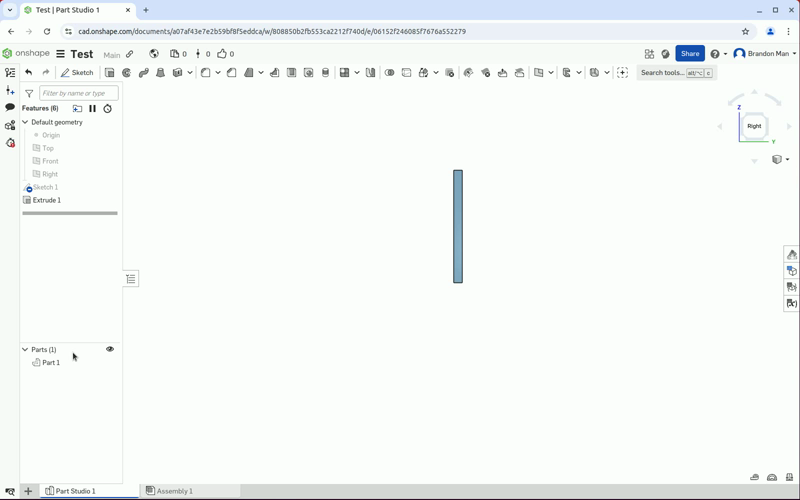
mouse_move(541, 75)
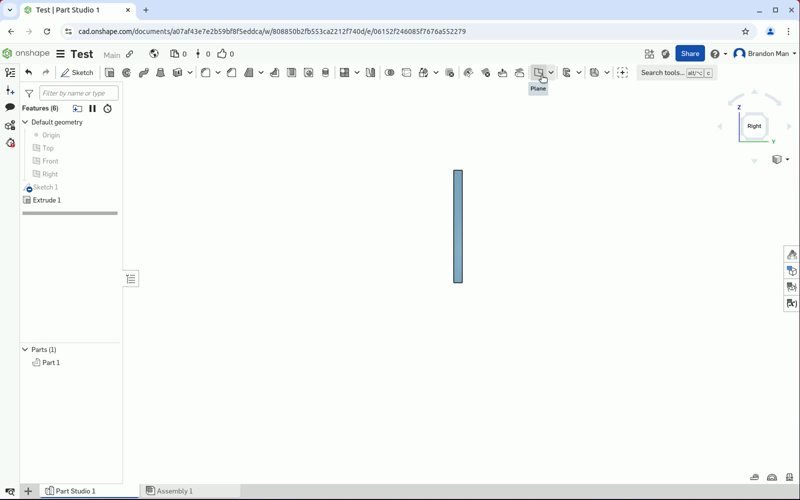
click(541, 75)
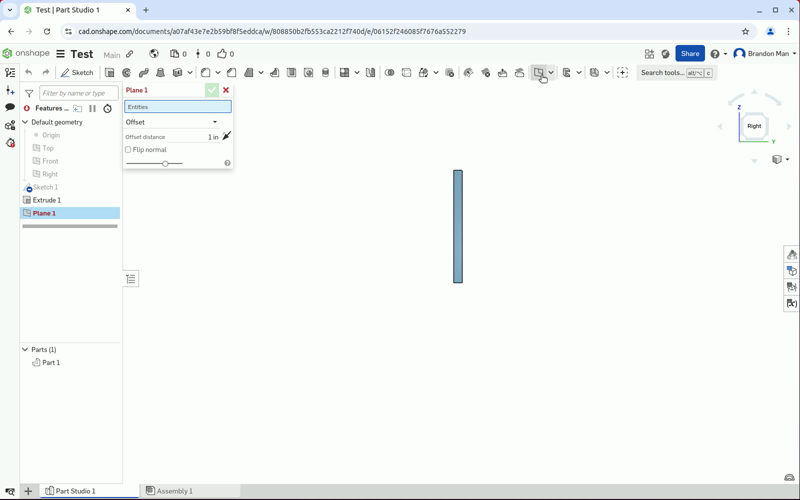
mouse_move(73, 176)
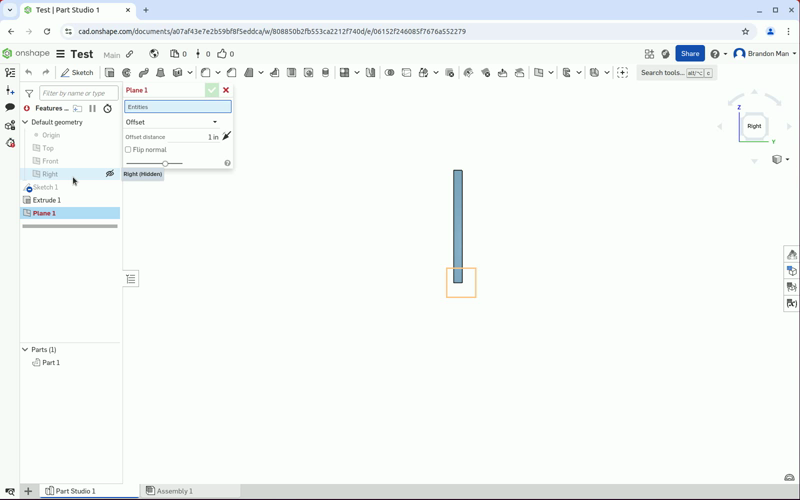
click(73, 176)
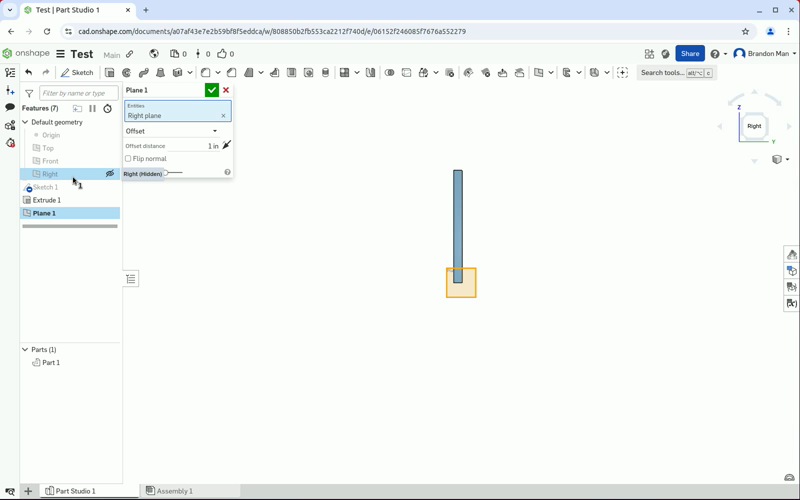
key(tab, 2)
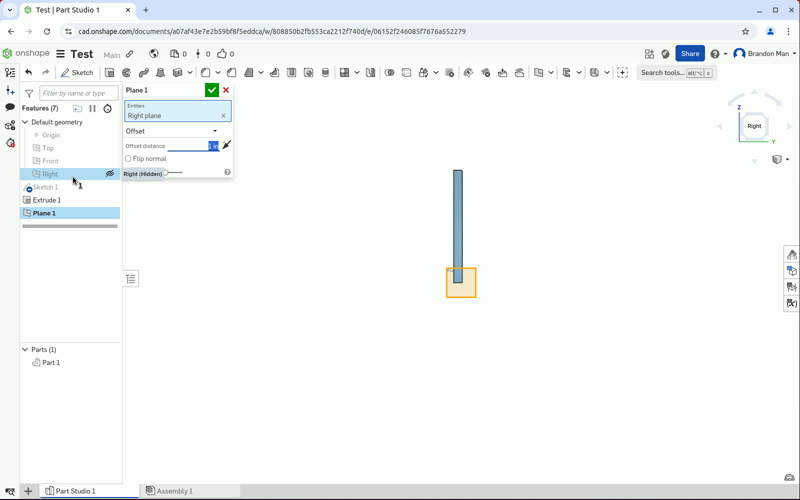
text(1.448)
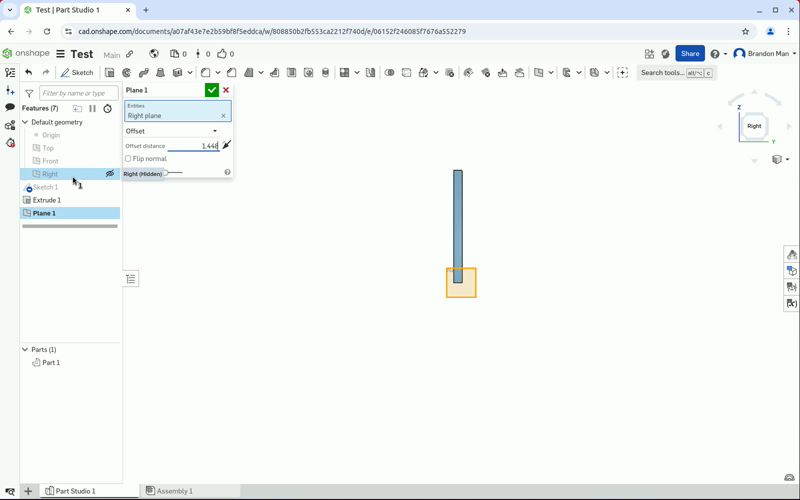
key(enter, 2)
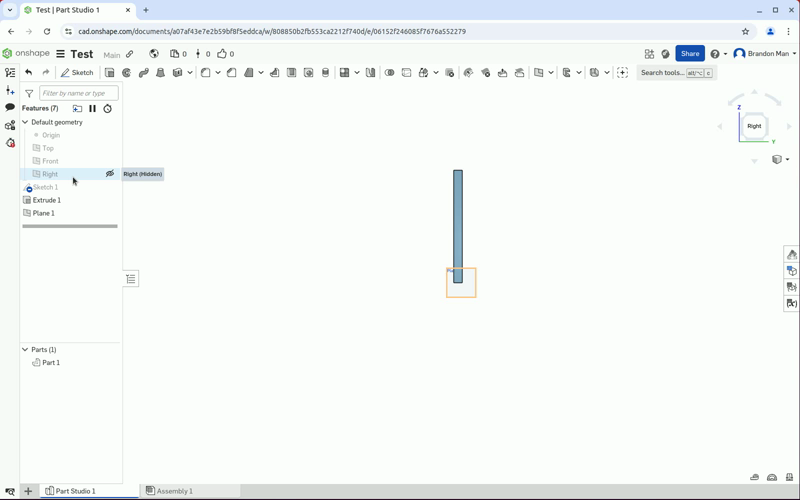
key(shift+s)
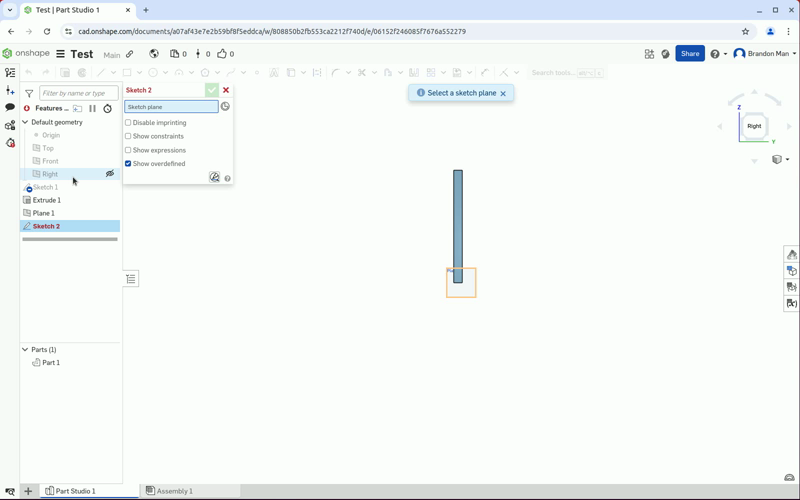
mouse_move(73, 215)
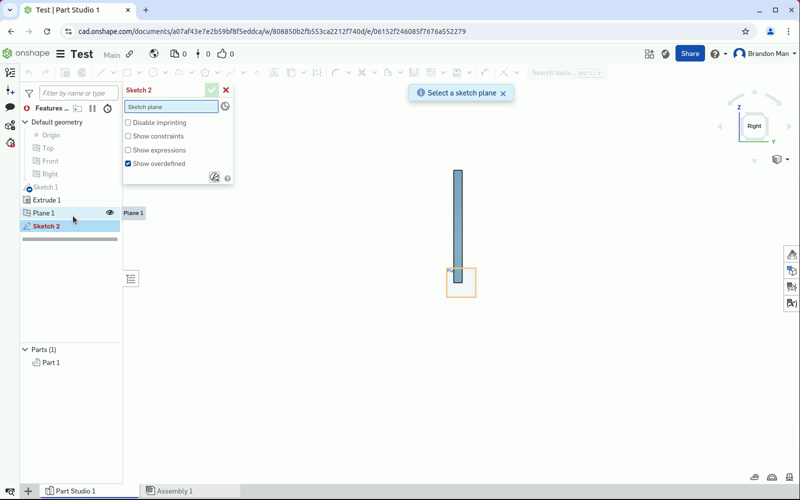
click(73, 215)
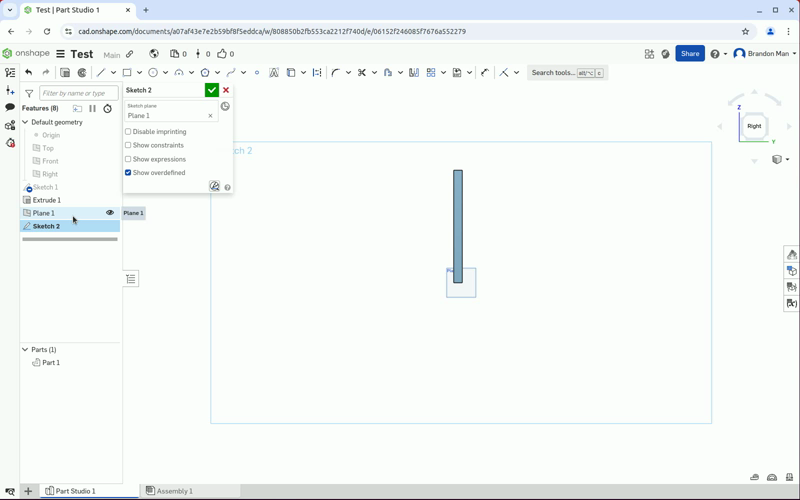
mouse_move(73, 352)
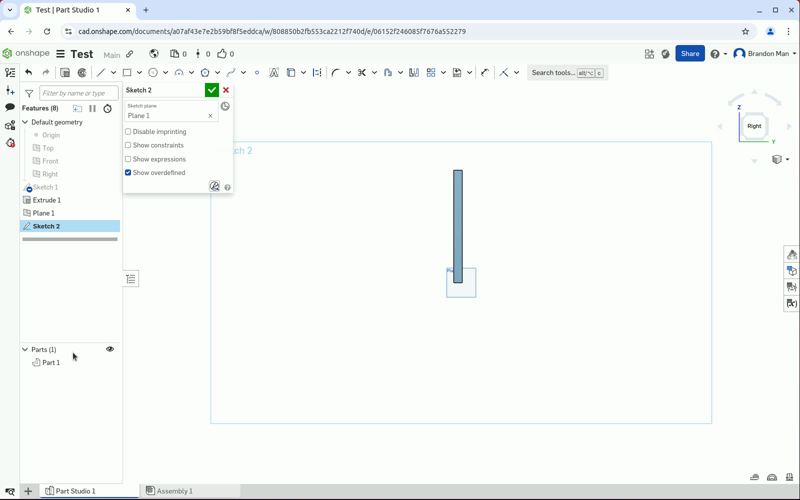
key(y)
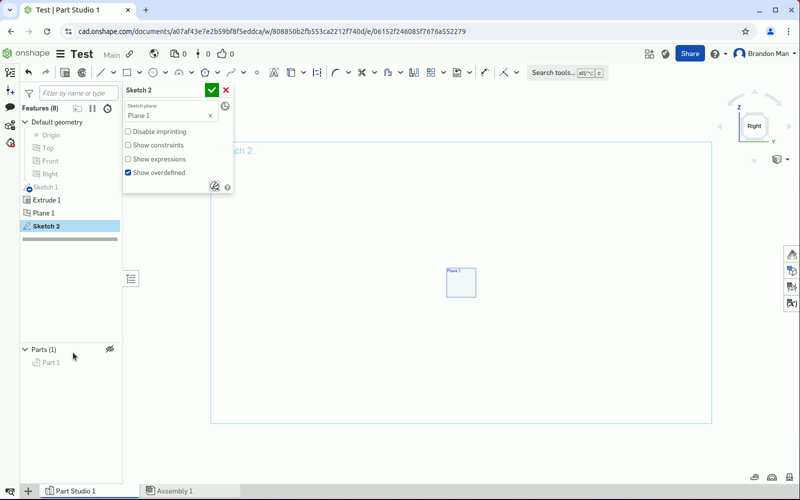
key(l)
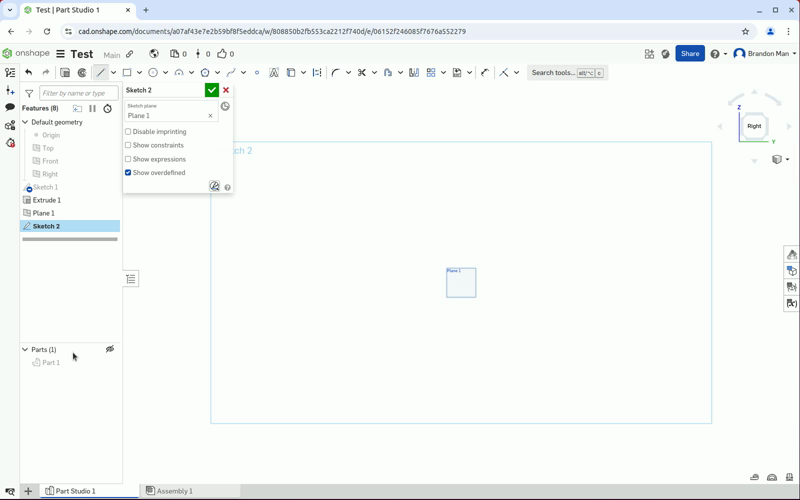
key_down(shift)
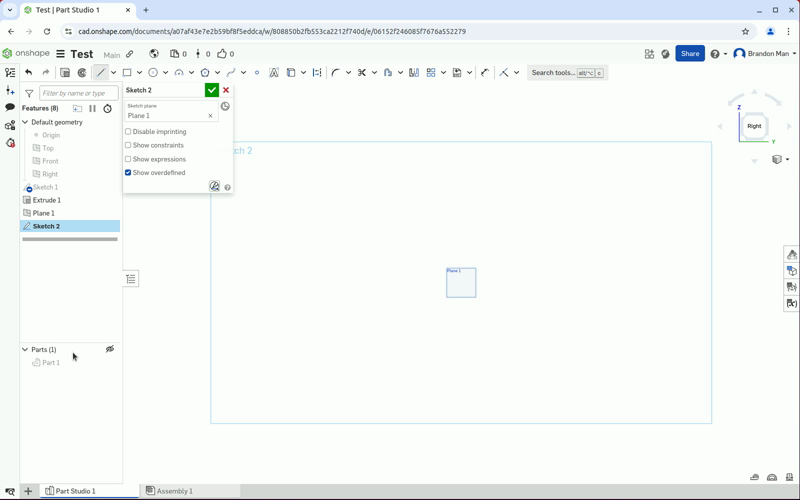
mouse_move(456, 180)
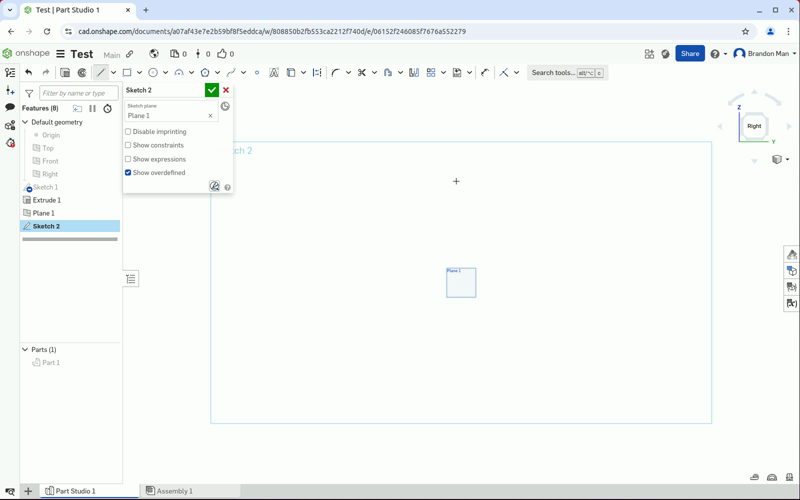
click(456, 180)
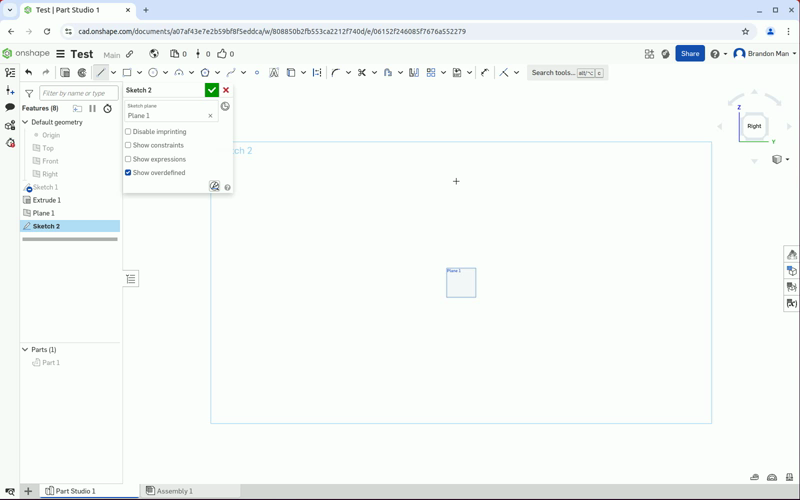
key_up(shift)
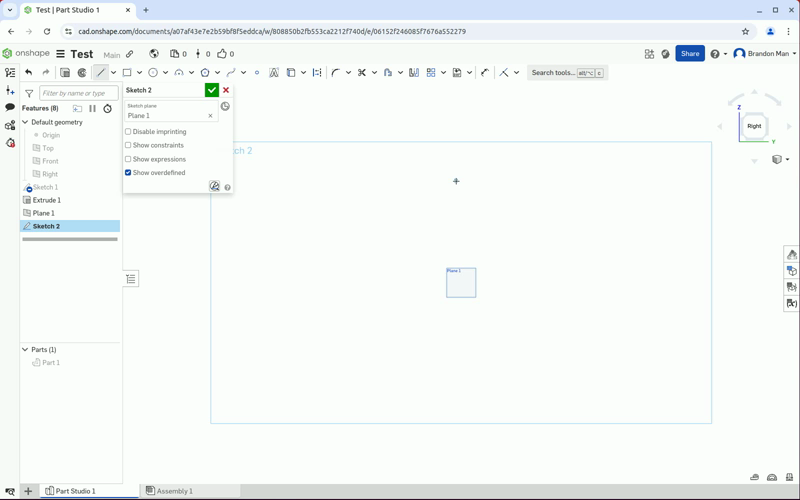
key_down(shift)
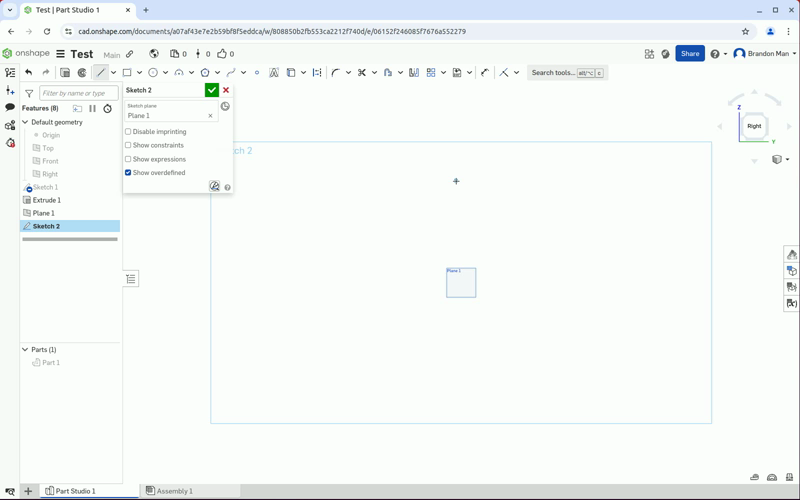
mouse_move(486, 180)
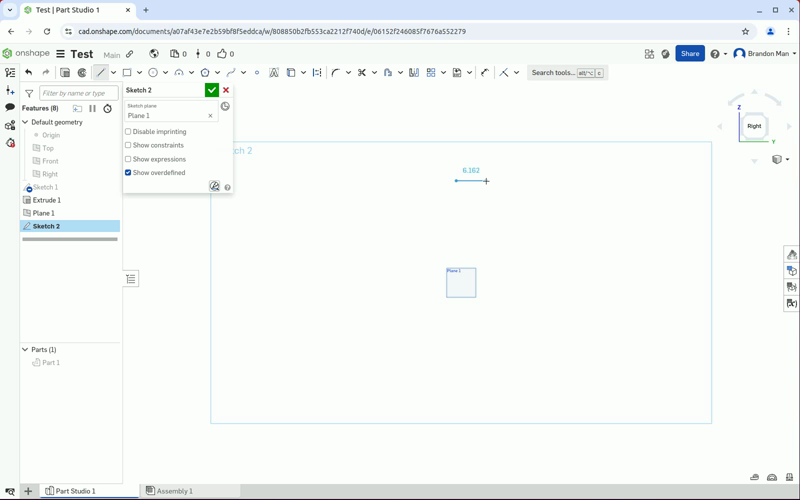
mouse_move(458, 180)
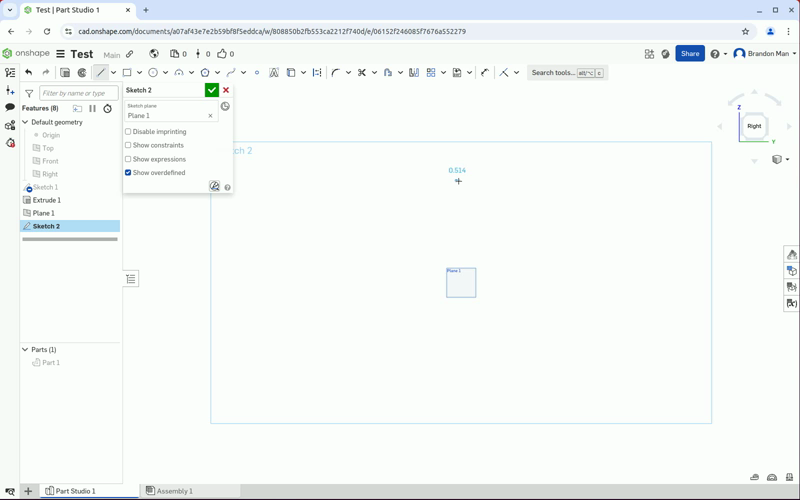
scroll(6)
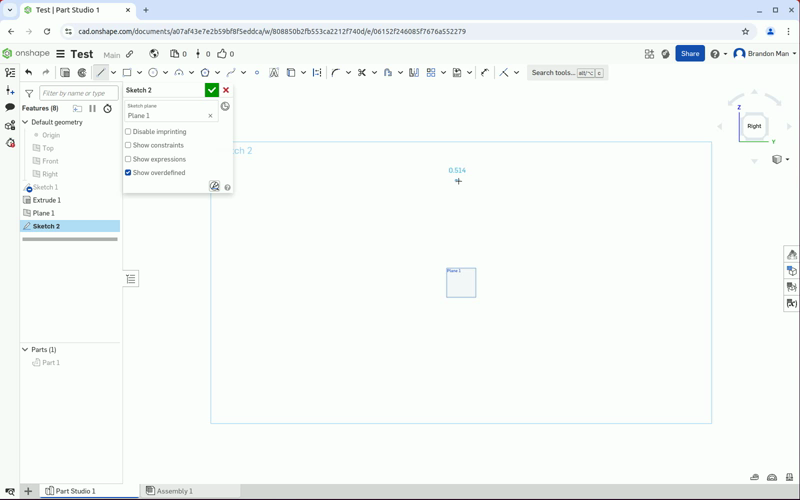
scroll(6)
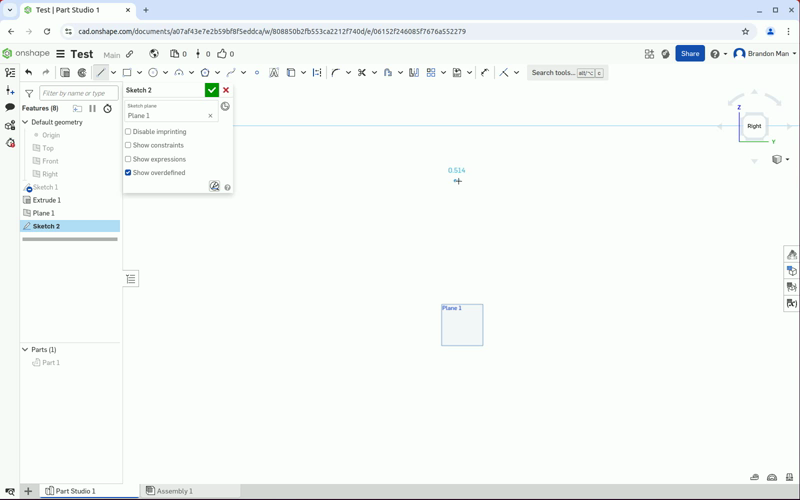
scroll(6)
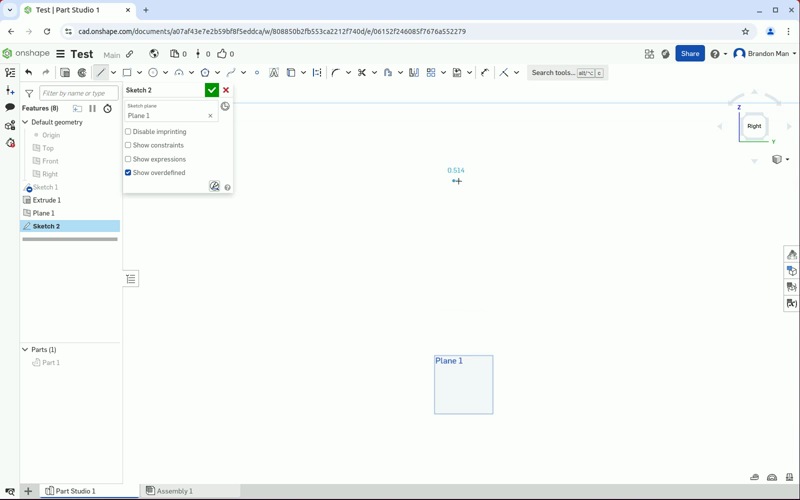
scroll(6)
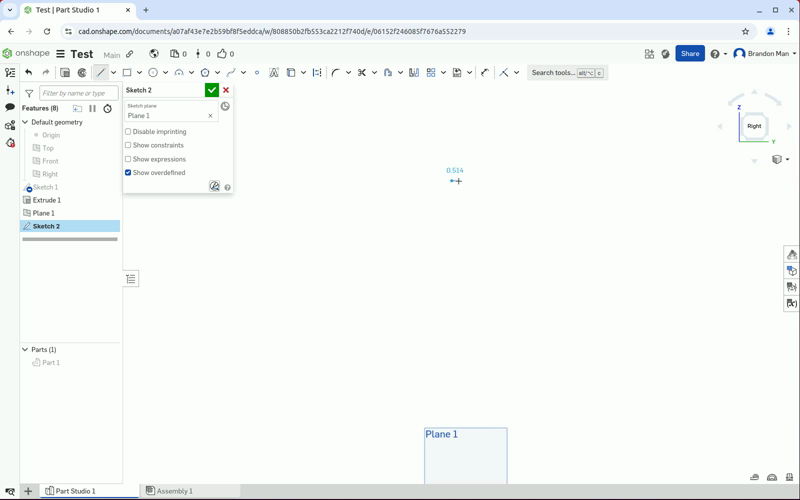
scroll(6)
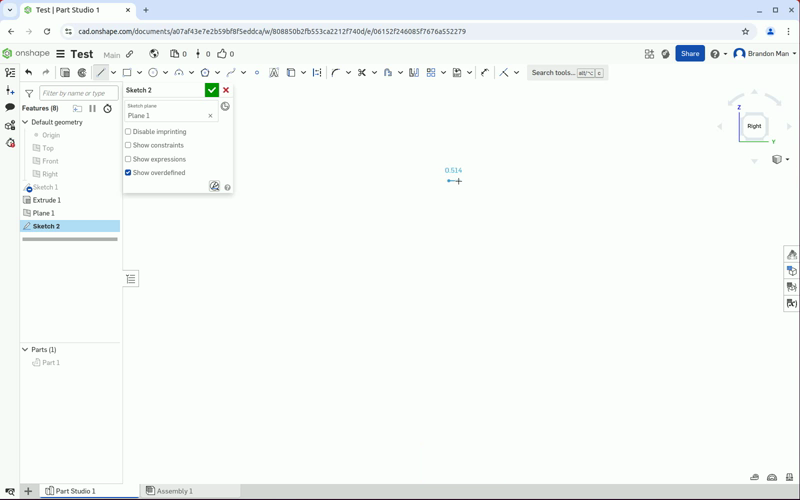
scroll(6)
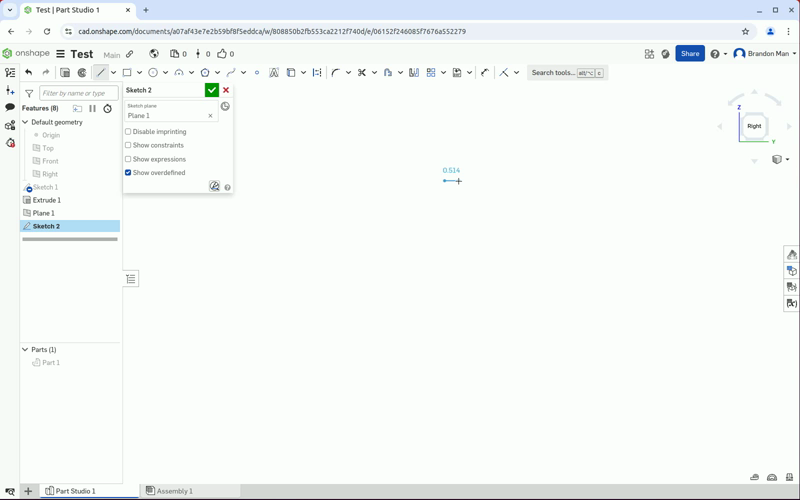
scroll(6)
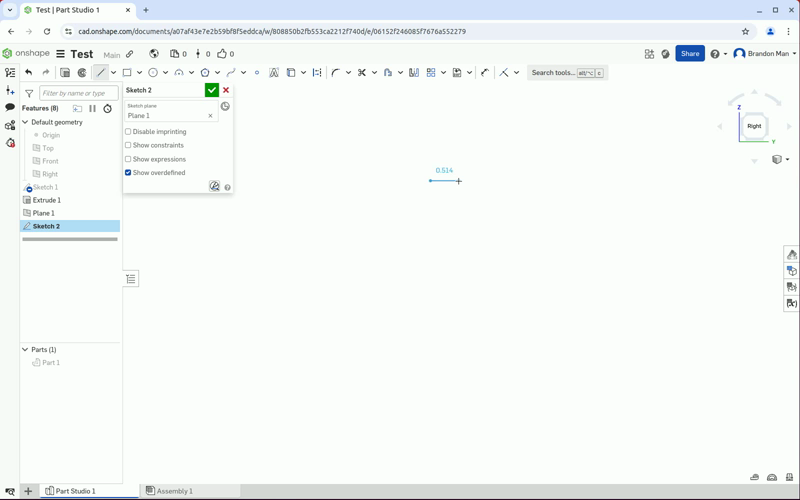
click(458, 180)
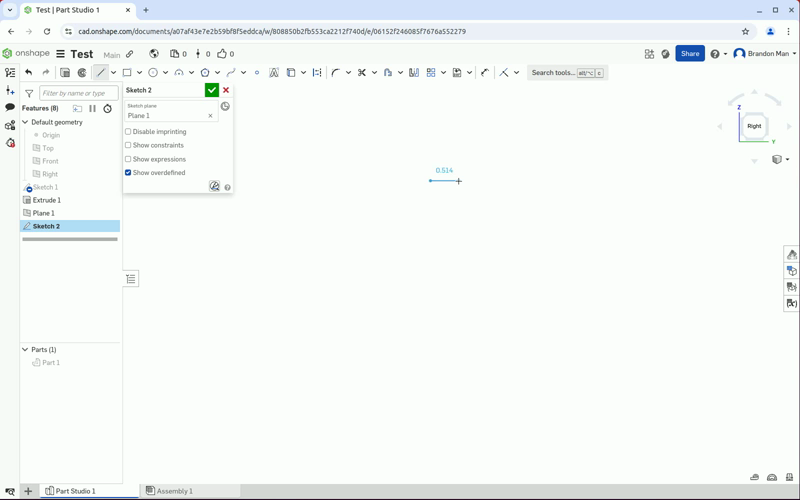
scroll(-6)
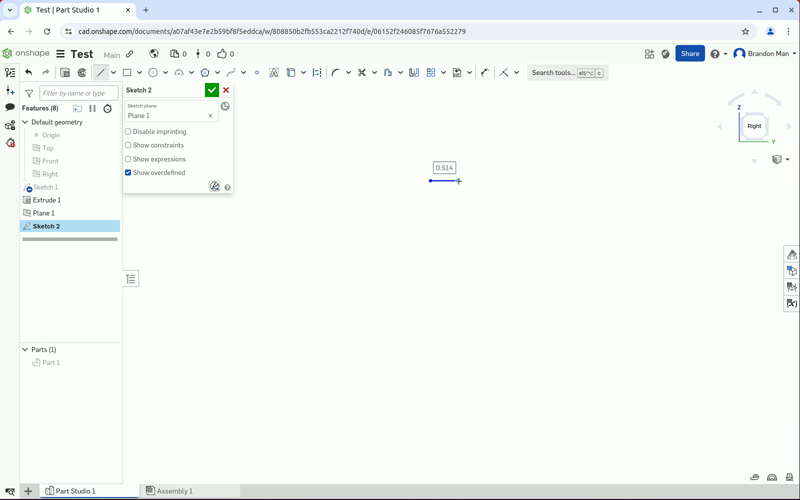
scroll(-6)
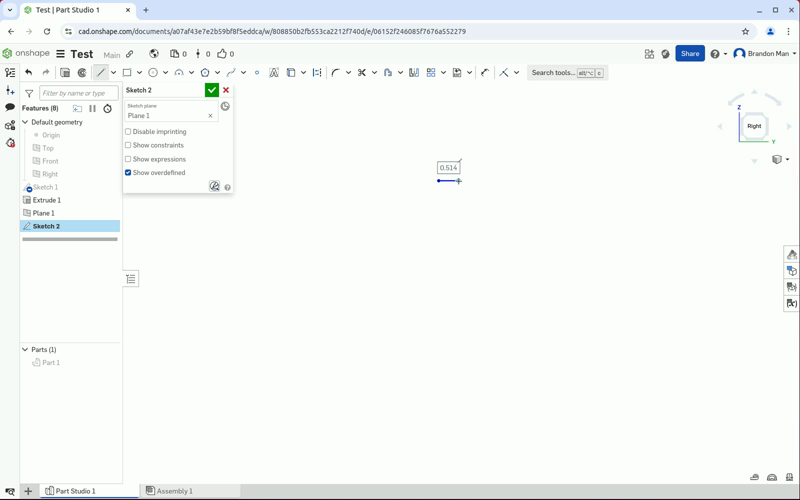
scroll(-6)
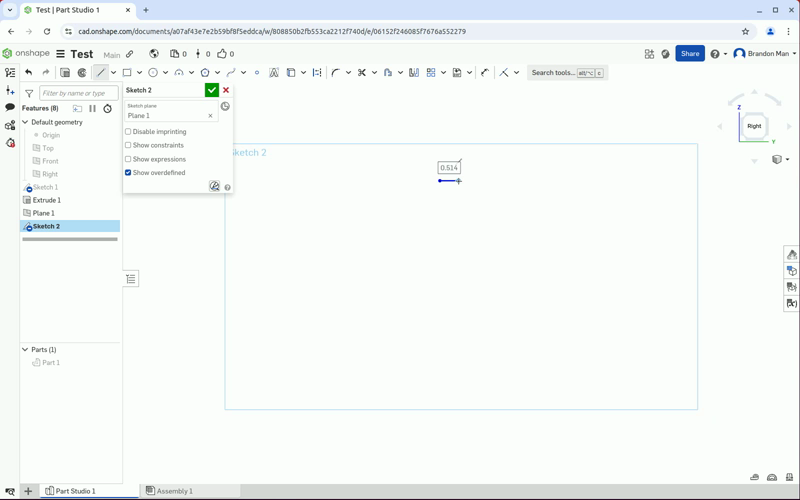
scroll(-6)
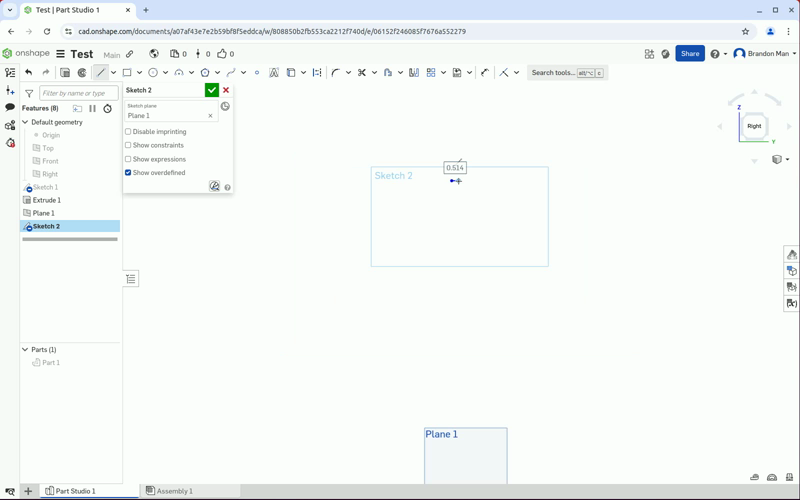
scroll(-6)
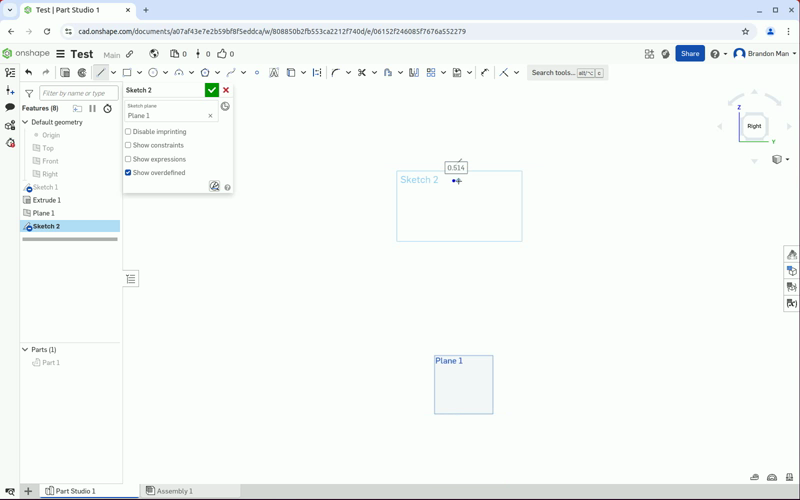
scroll(-6)
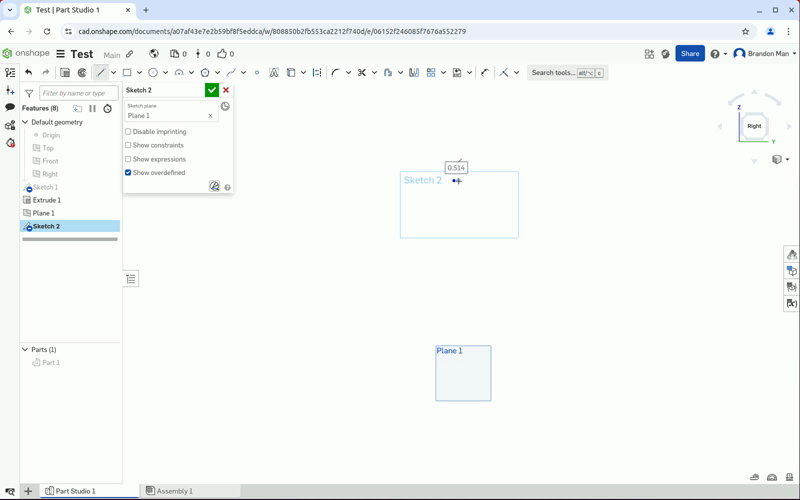
scroll(-6)
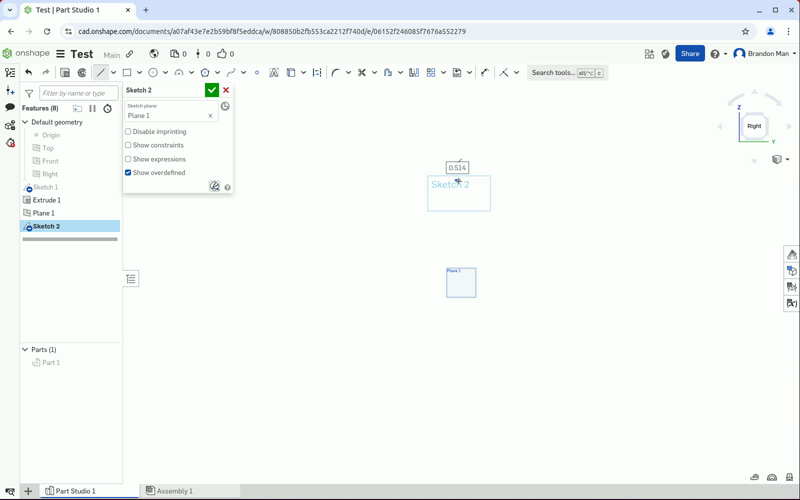
key_up(shift)
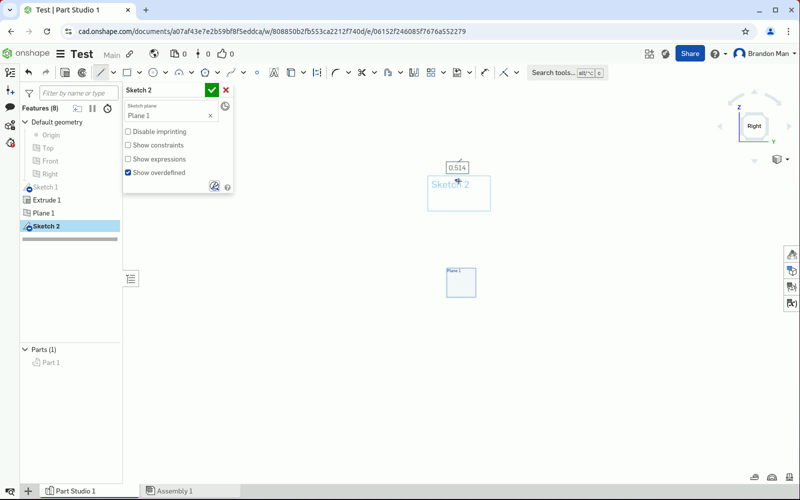
key_down(shift)
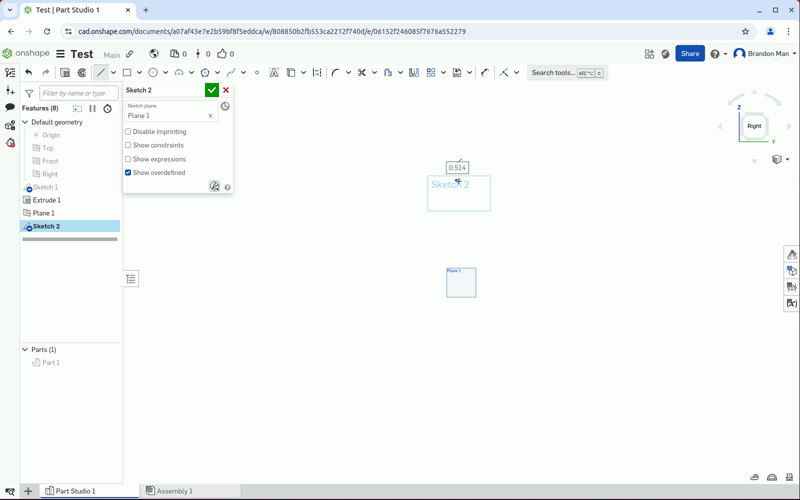
mouse_move(489, 180)
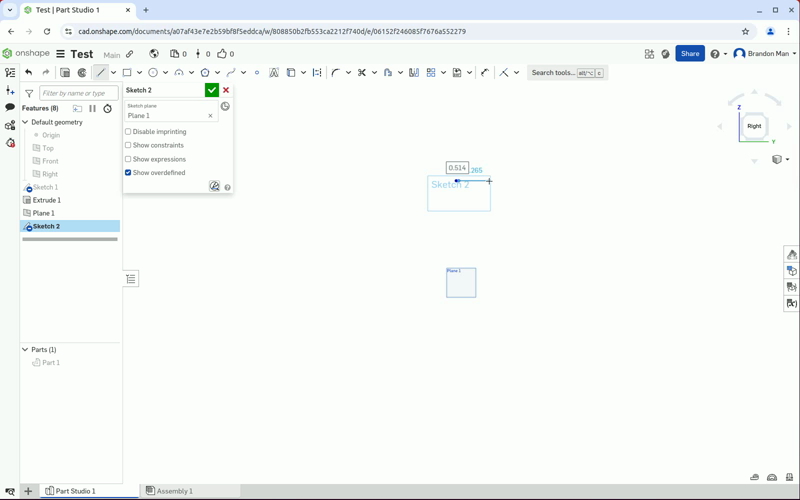
mouse_move(458, 172)
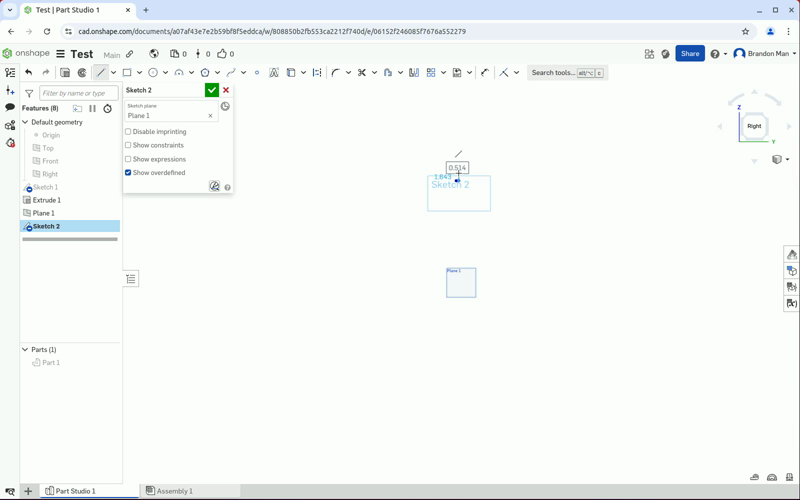
click(458, 172)
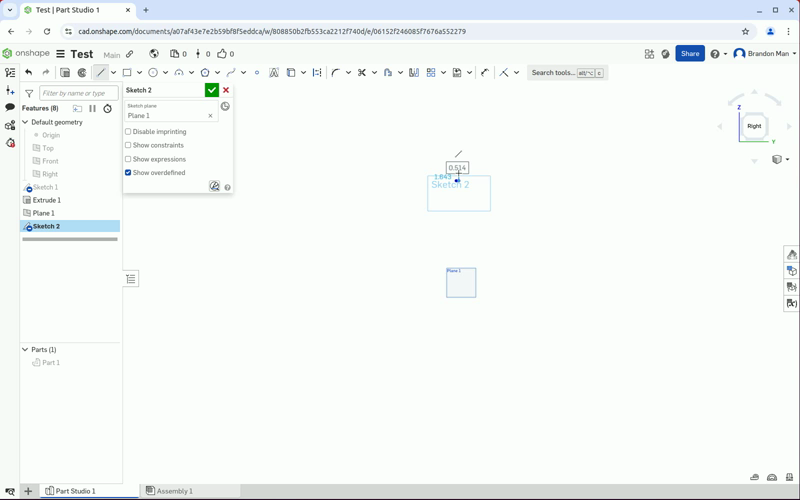
key_up(shift)
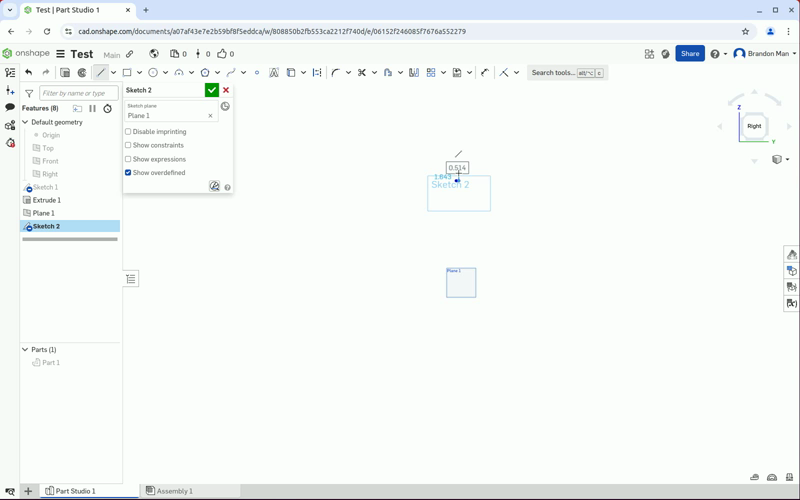
key_down(shift)
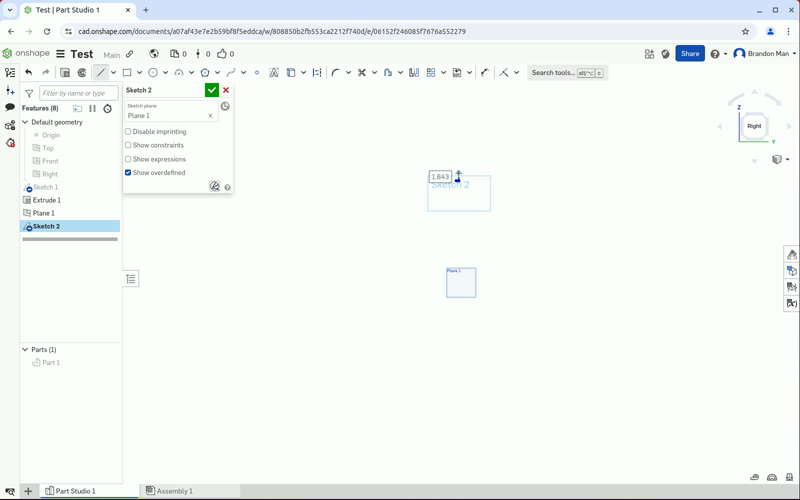
mouse_move(489, 172)
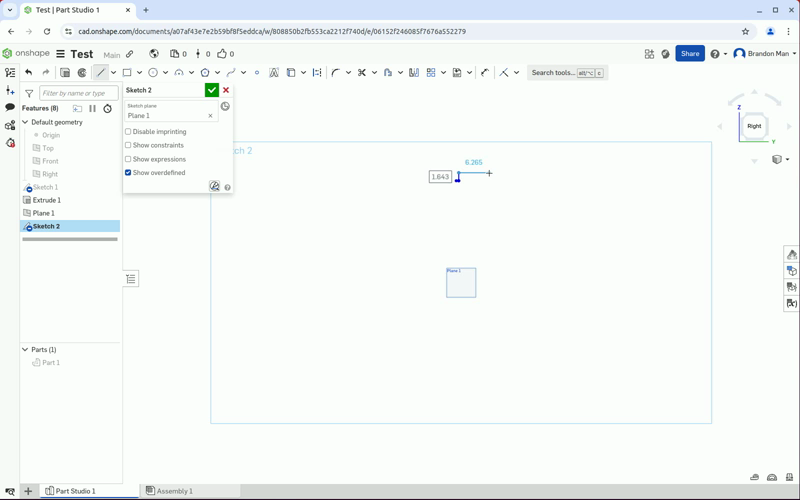
mouse_move(456, 172)
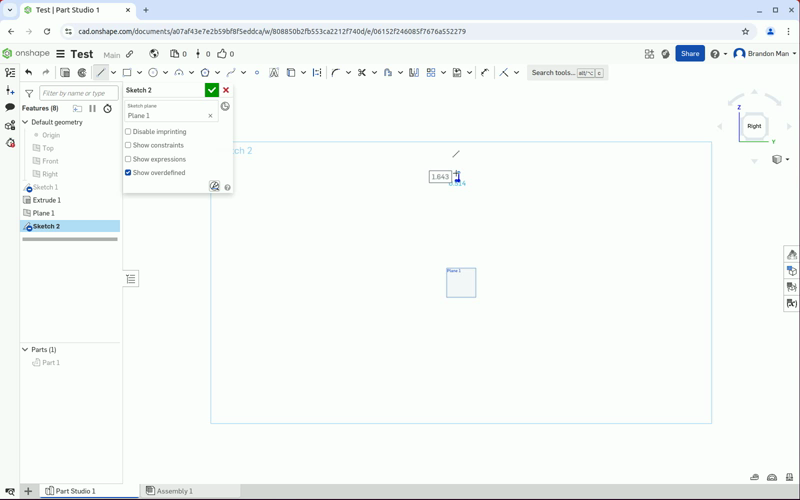
scroll(6)
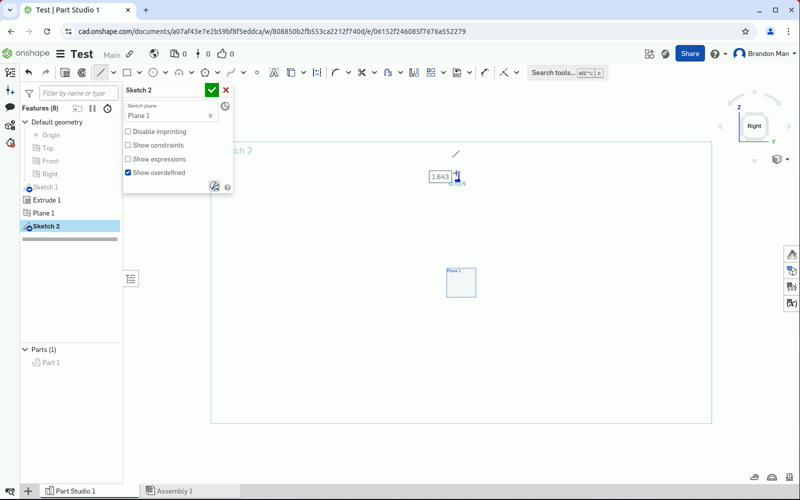
scroll(6)
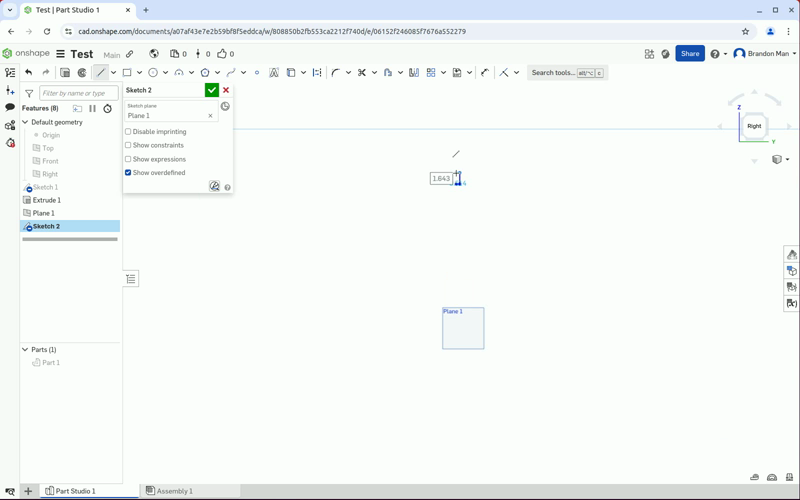
scroll(6)
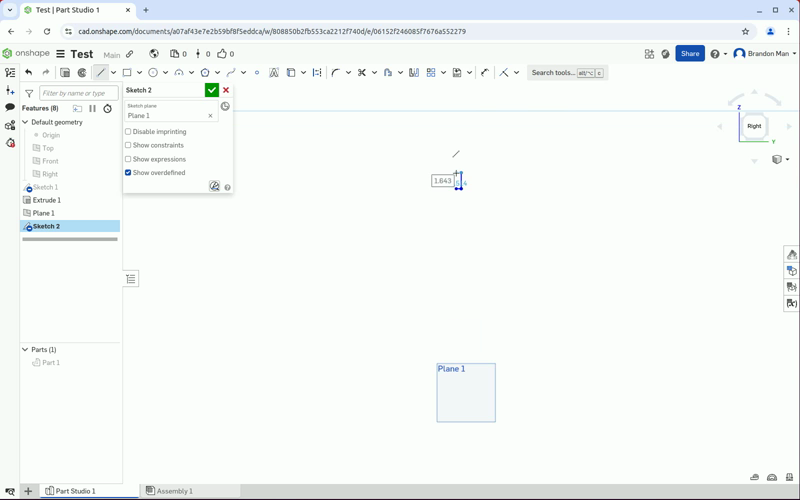
scroll(6)
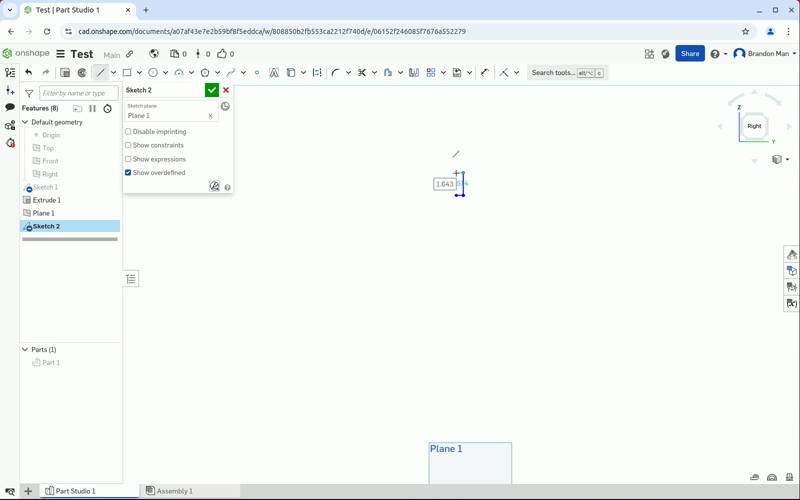
scroll(6)
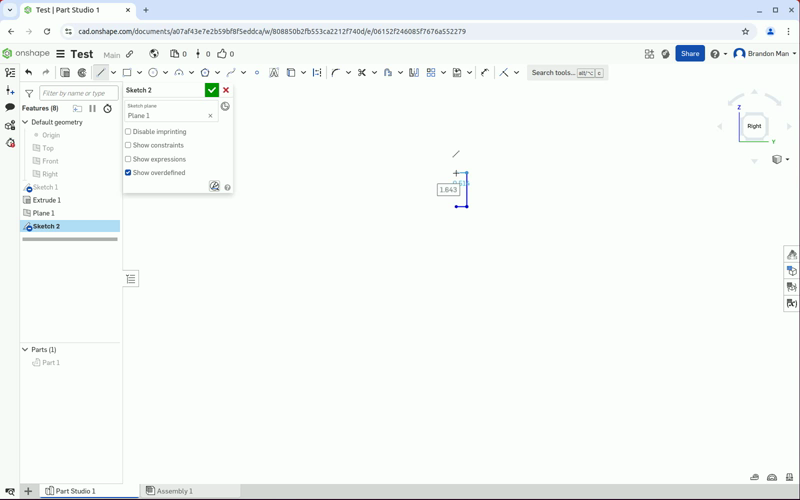
scroll(6)
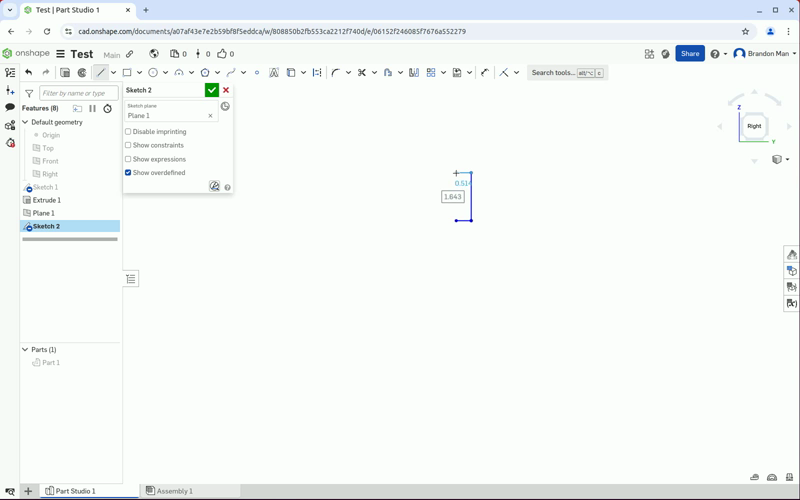
scroll(6)
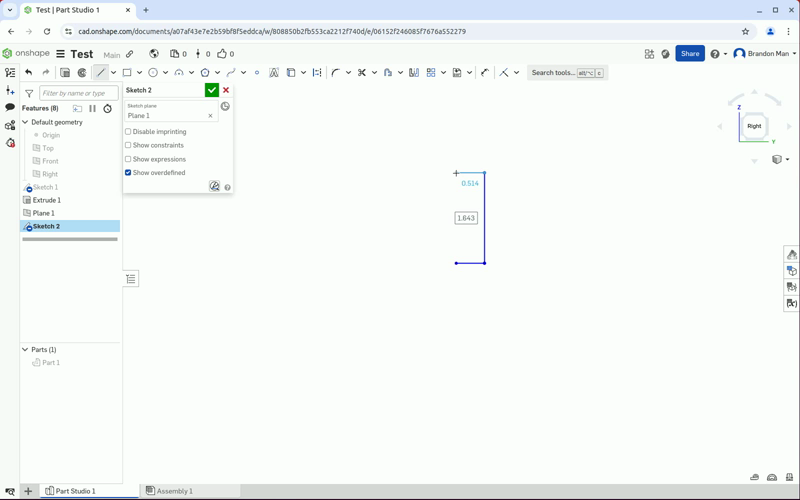
click(456, 172)
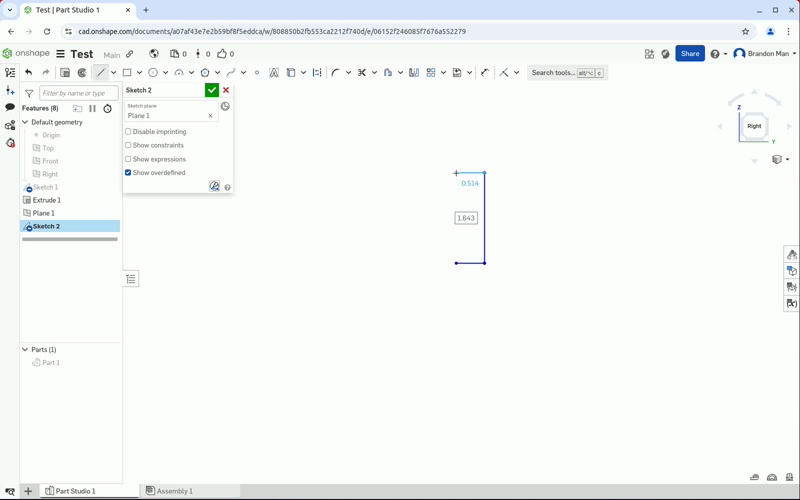
scroll(-6)
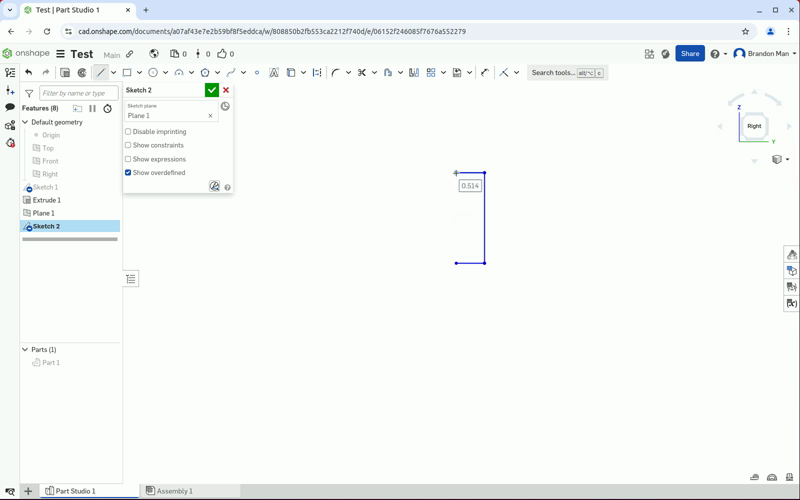
scroll(-6)
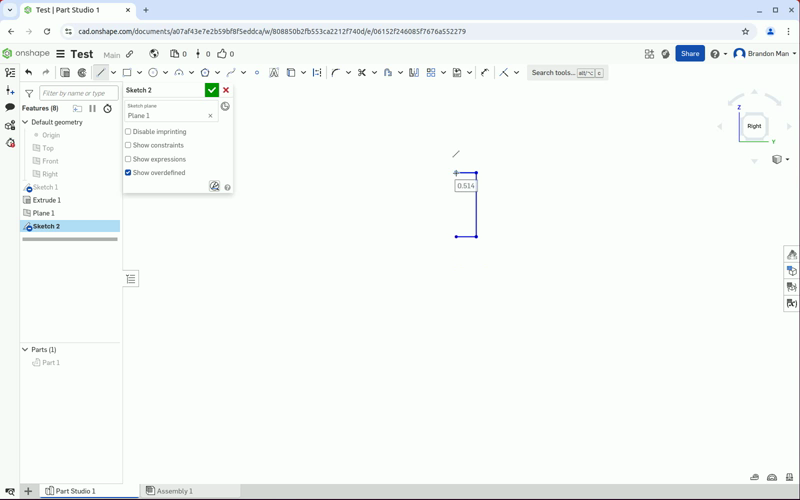
scroll(-6)
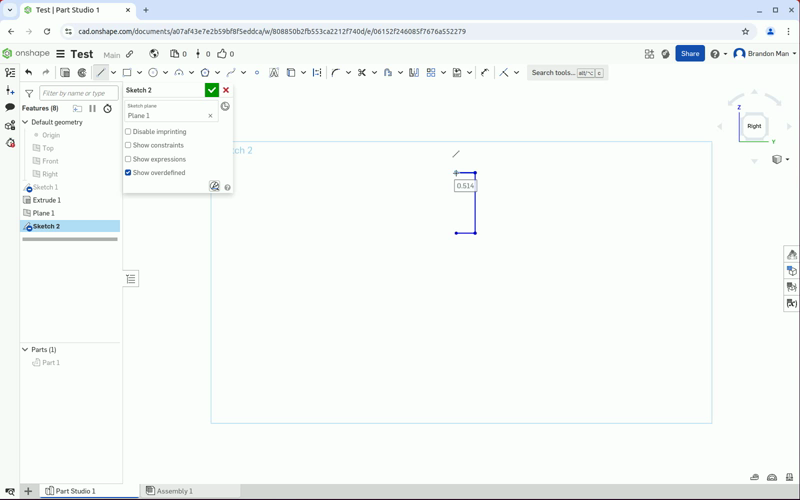
scroll(-6)
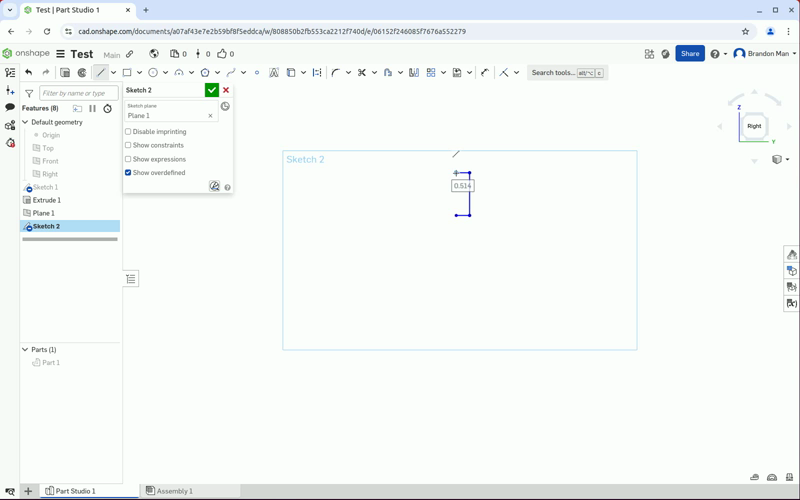
scroll(-6)
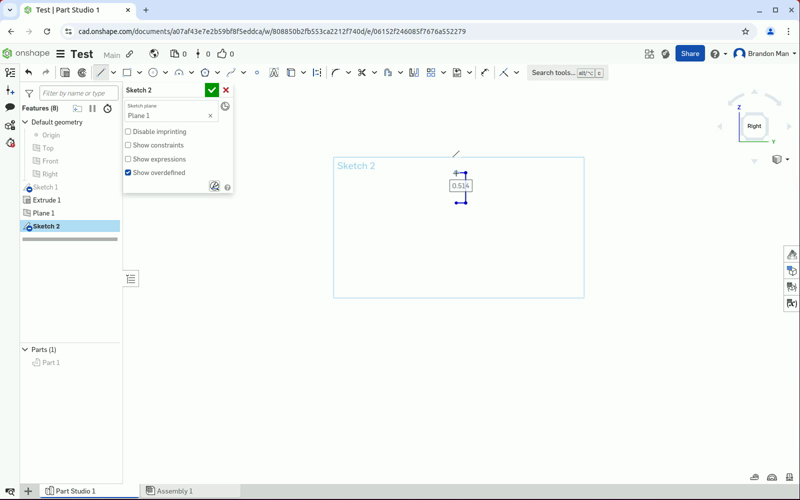
scroll(-6)
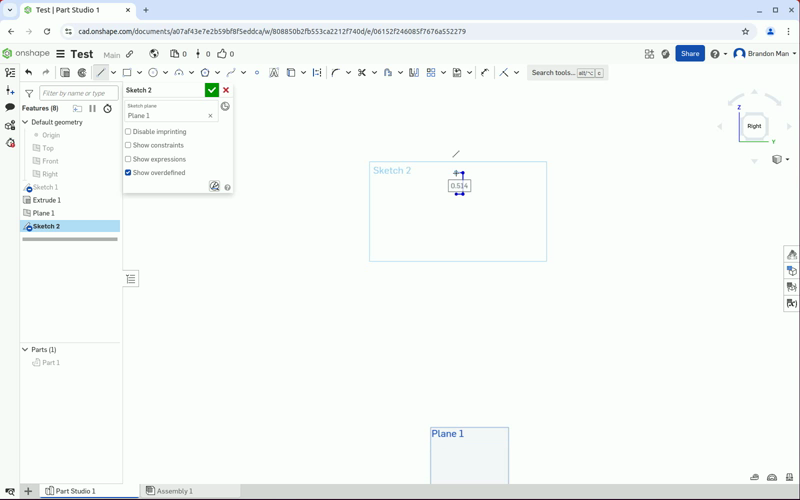
scroll(-6)
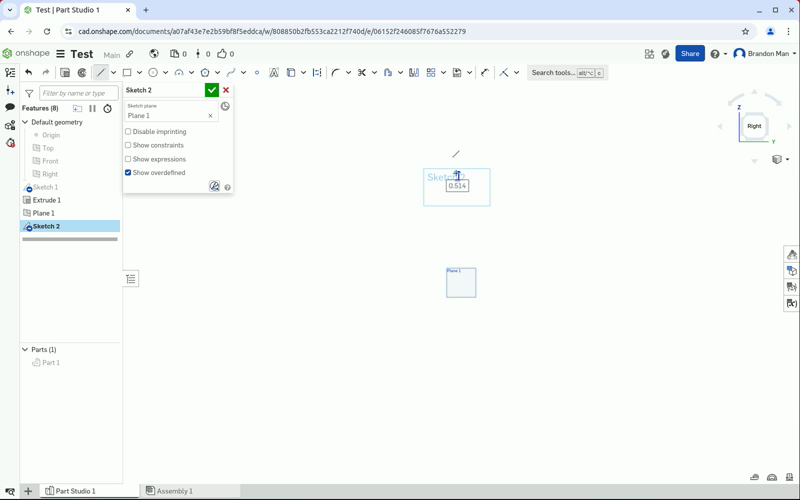
key_up(shift)
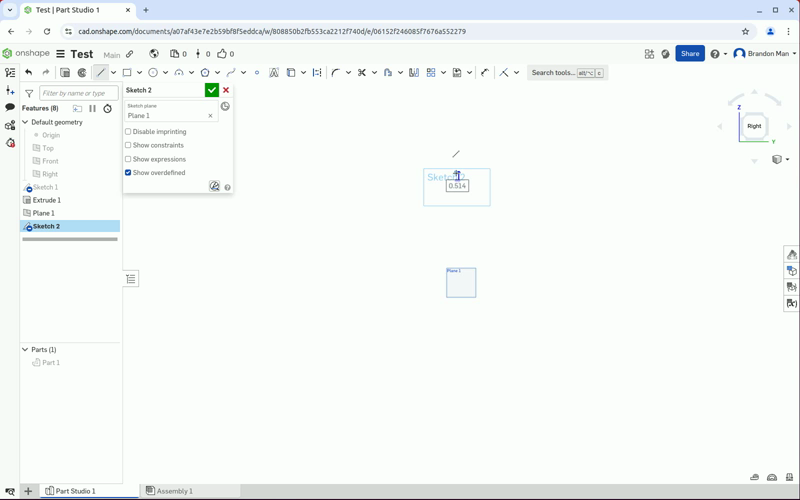
mouse_move(486, 172)
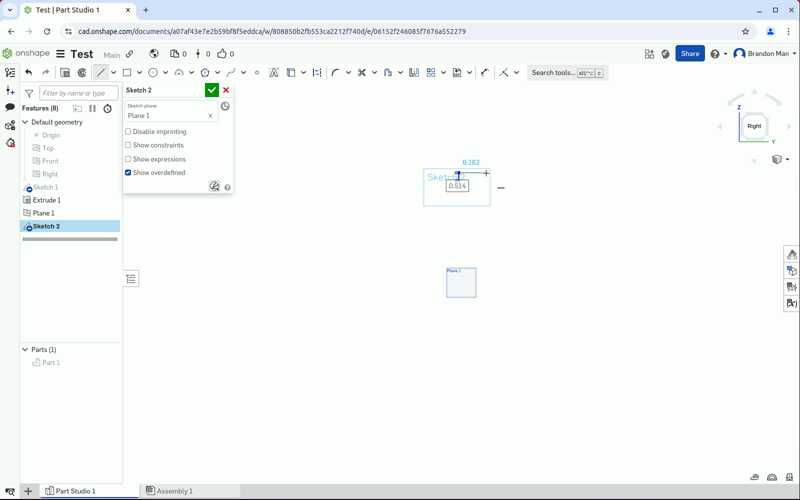
key_down(shift)
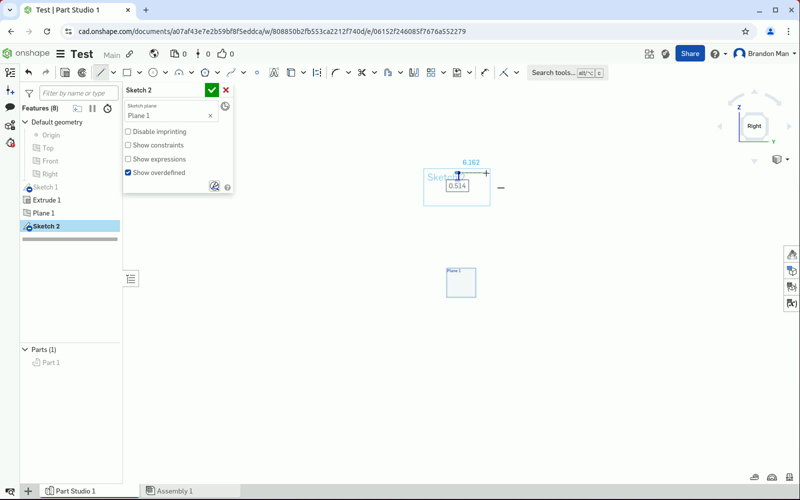
mouse_move(456, 180)
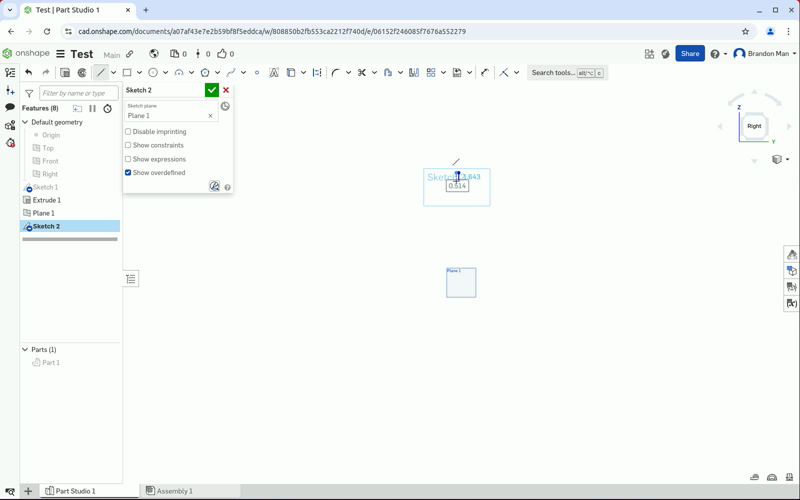
scroll(6)
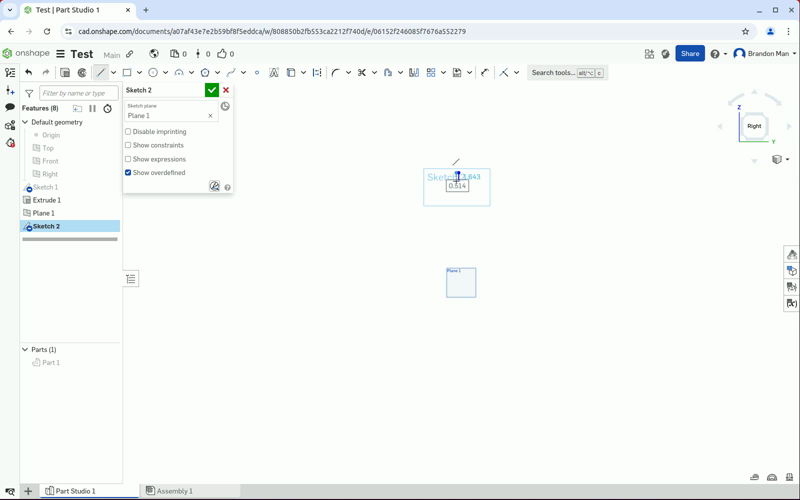
scroll(6)
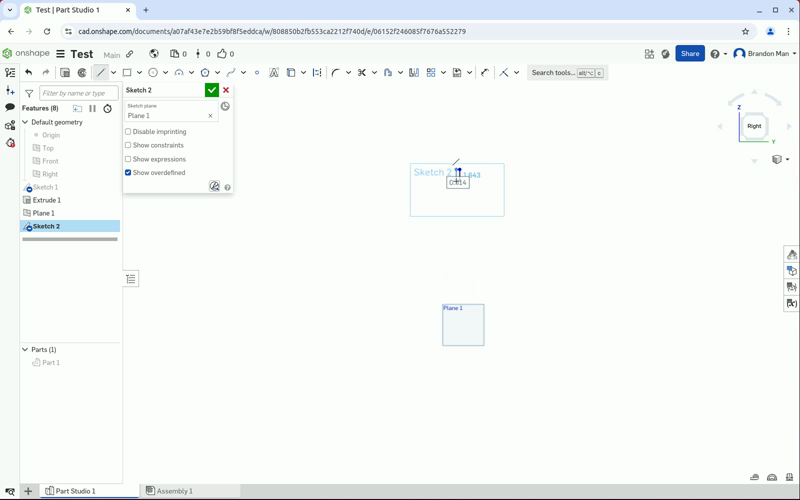
scroll(6)
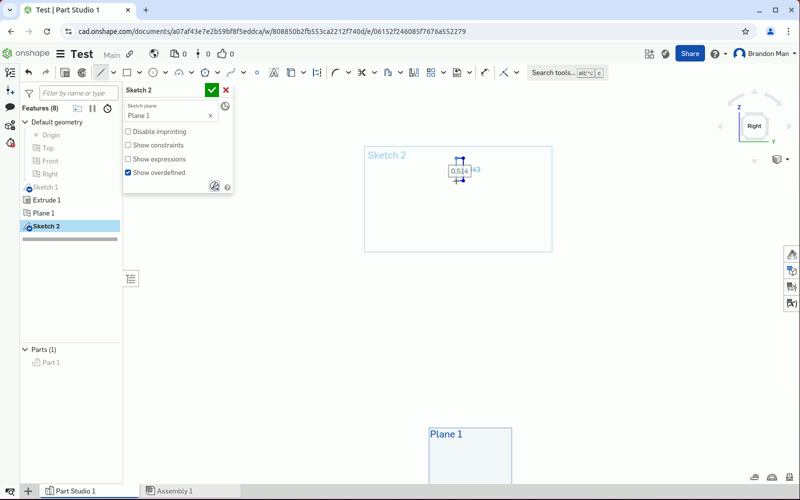
scroll(6)
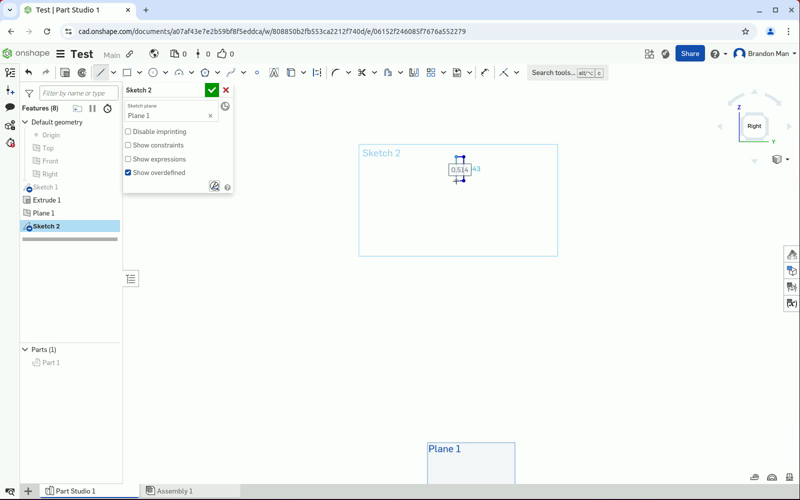
scroll(6)
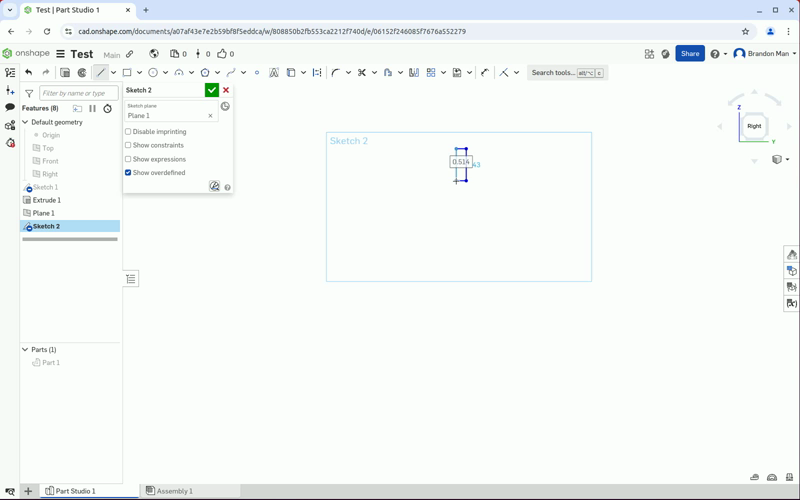
scroll(6)
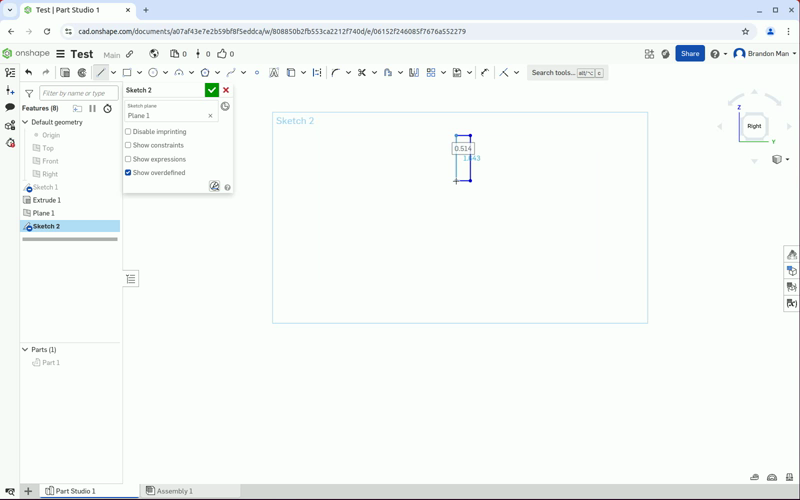
scroll(6)
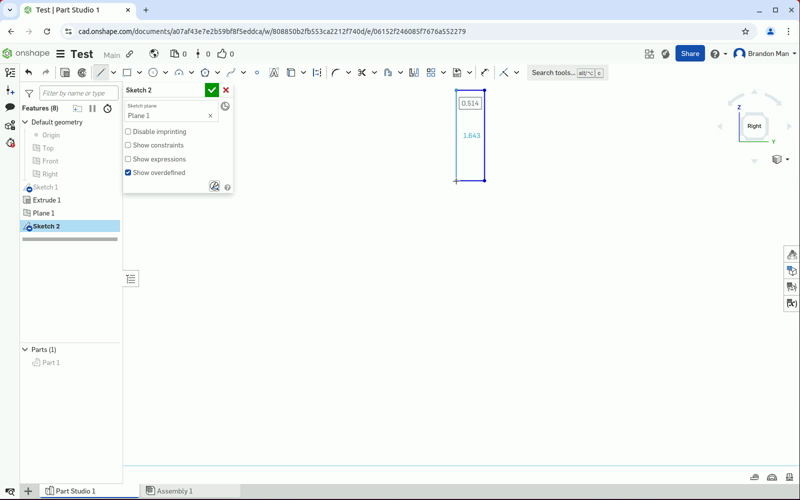
key_up(shift)
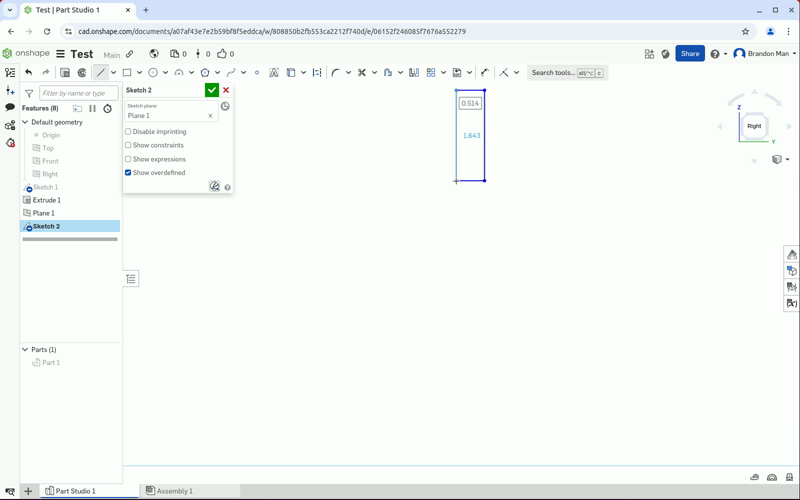
click(456, 180)
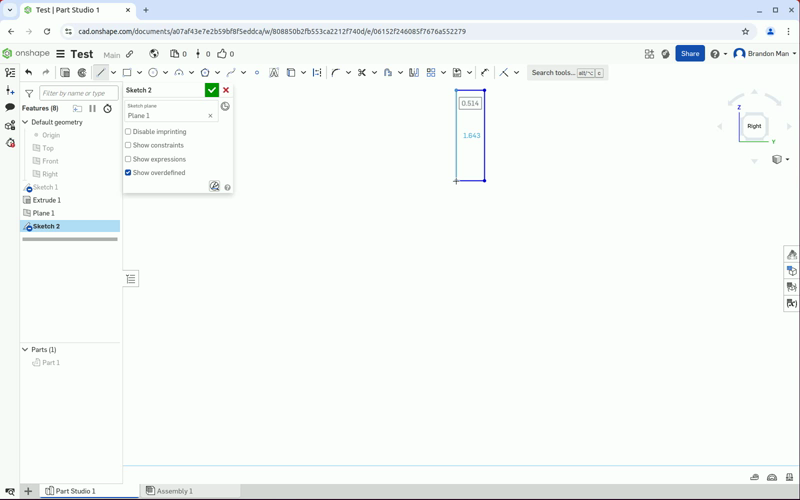
scroll(-6)
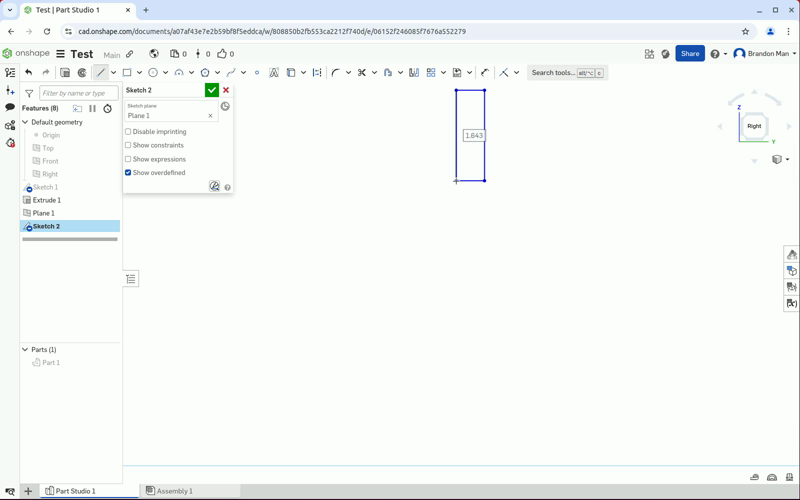
scroll(-6)
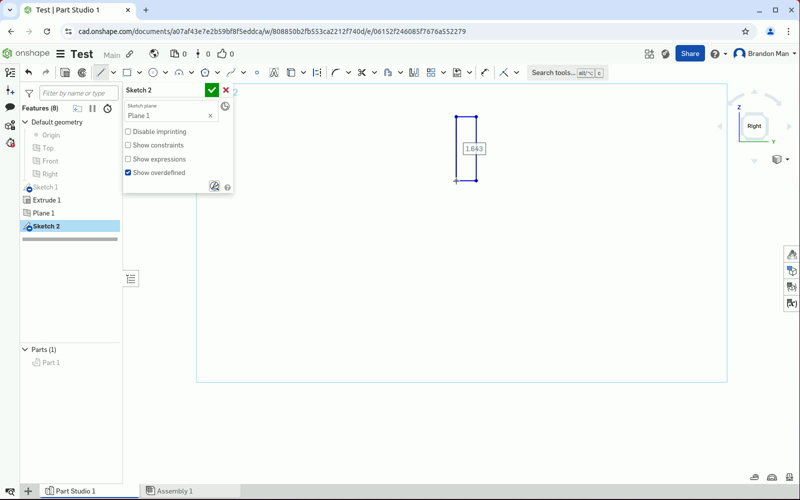
scroll(-6)
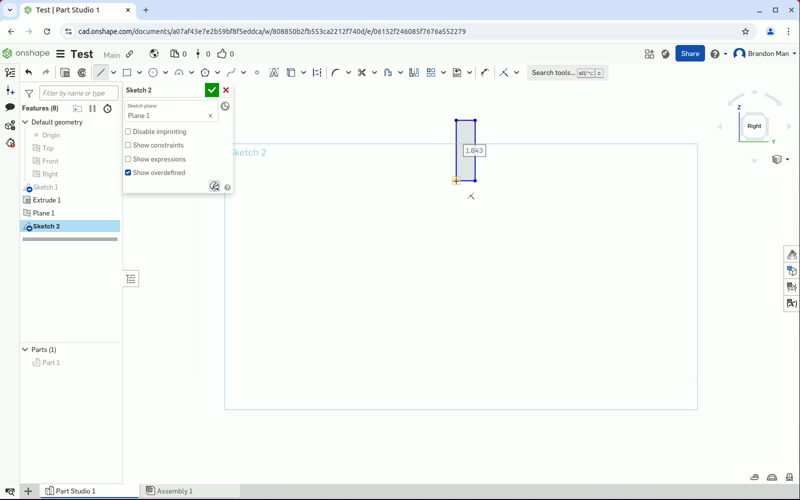
scroll(-6)
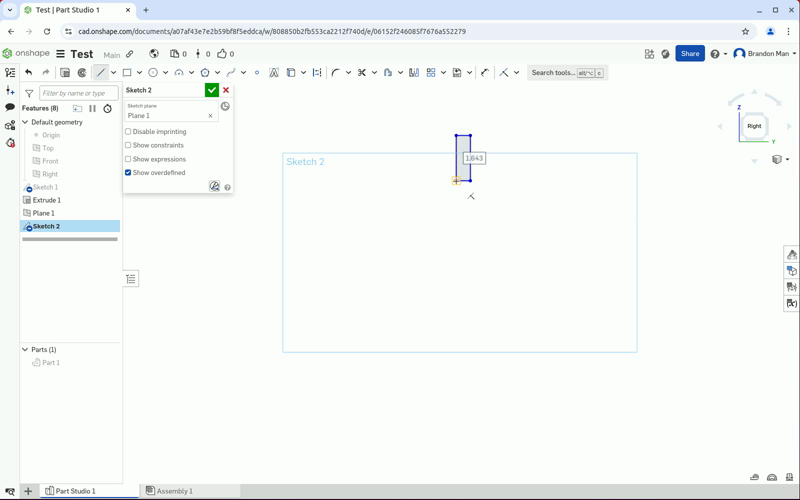
scroll(-6)
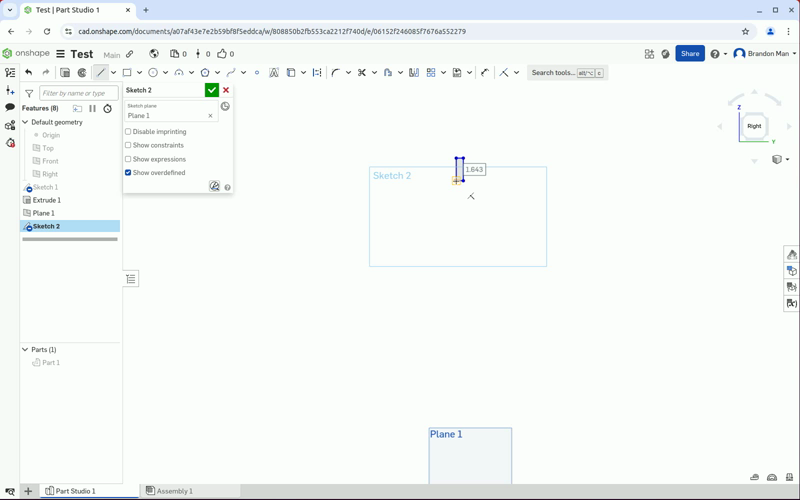
scroll(-6)
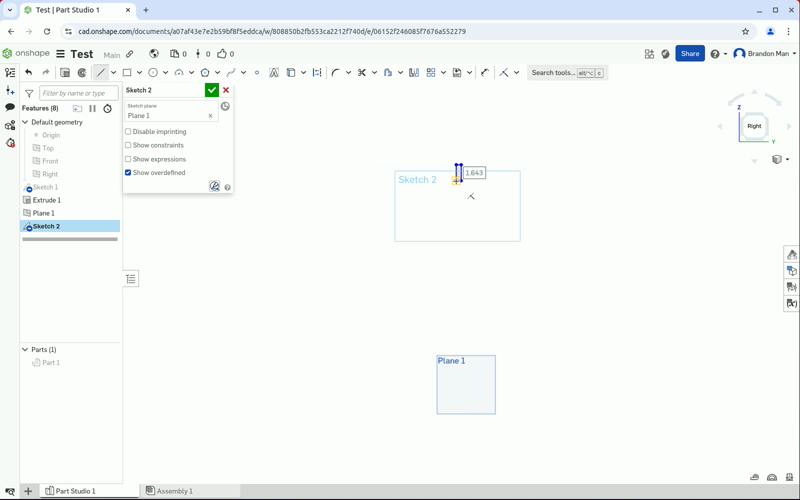
scroll(-6)
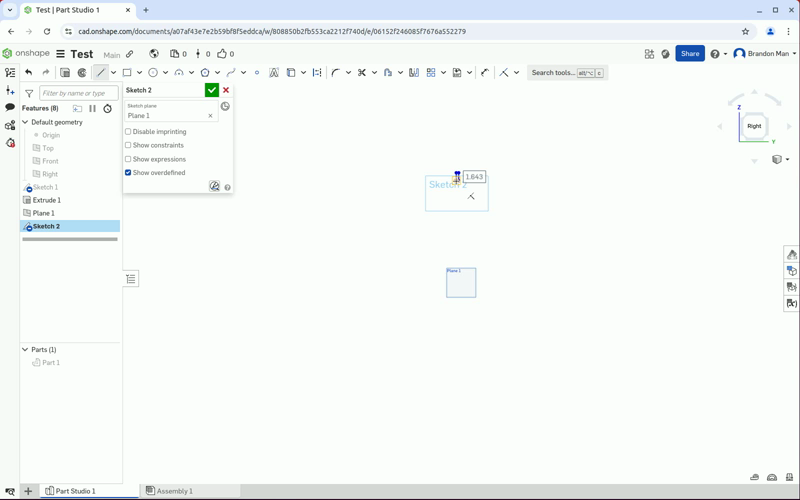
key(esc)
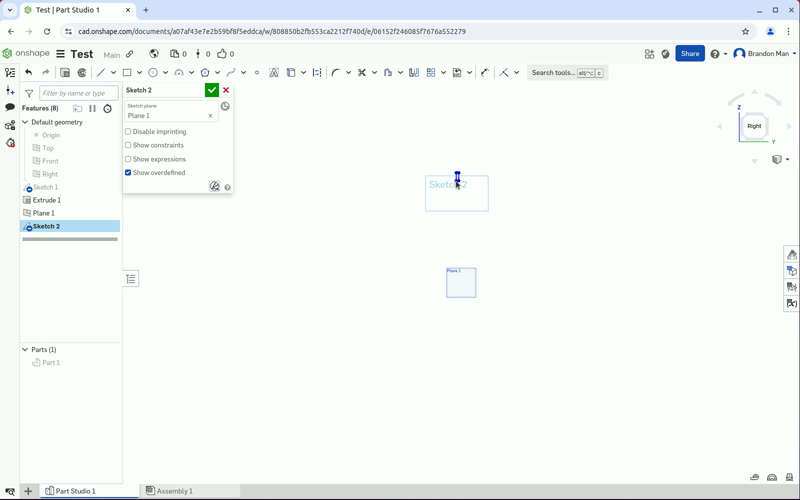
mouse_move(458, 178)
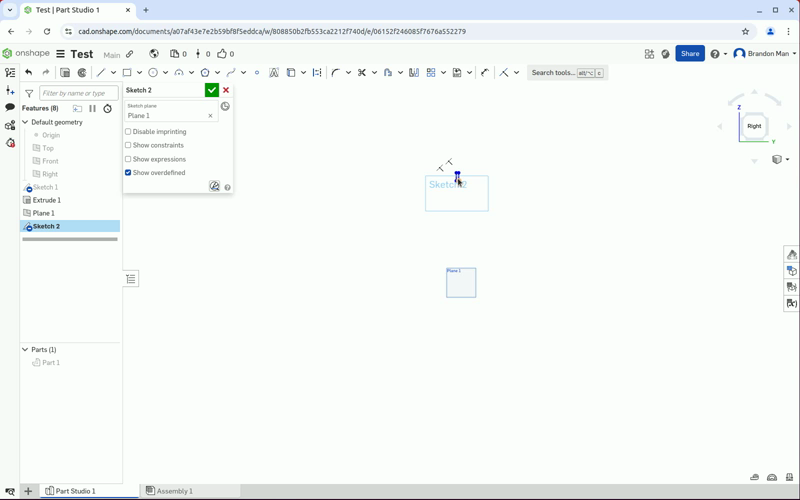
scroll(6)
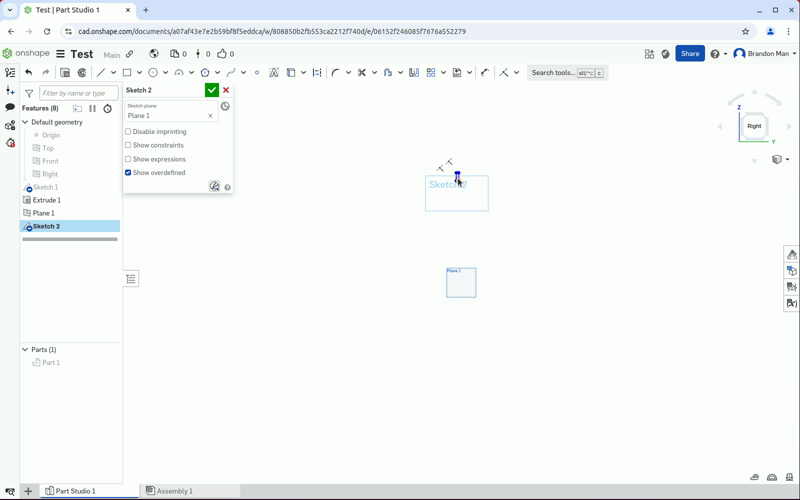
scroll(6)
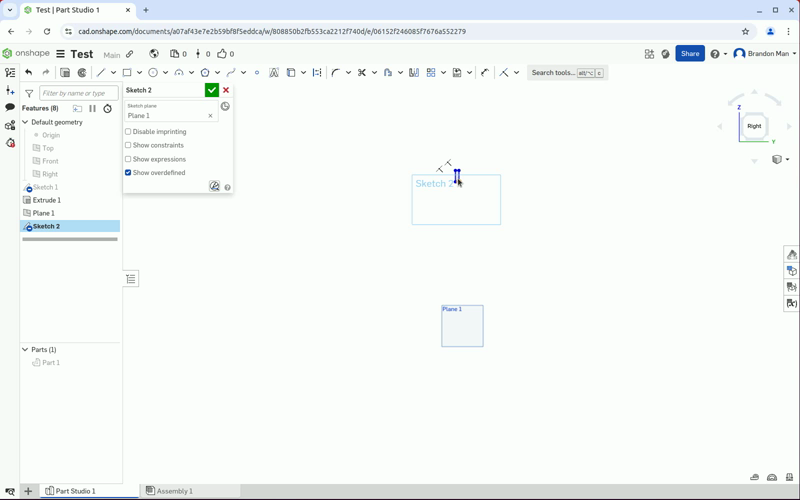
scroll(6)
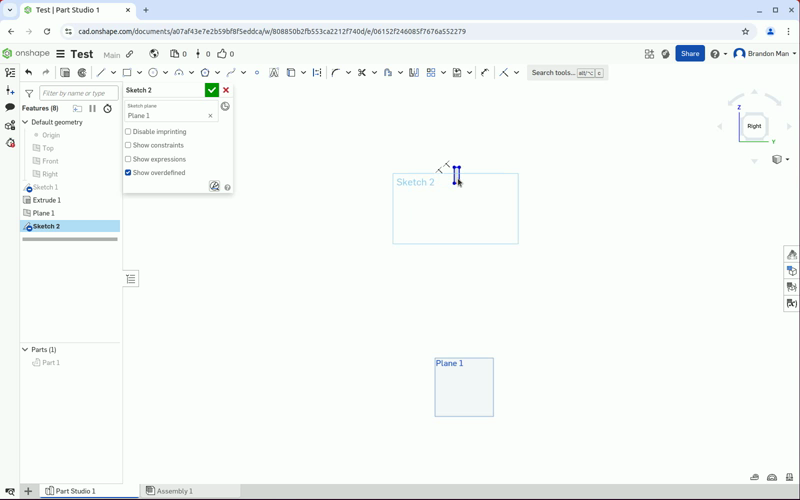
scroll(6)
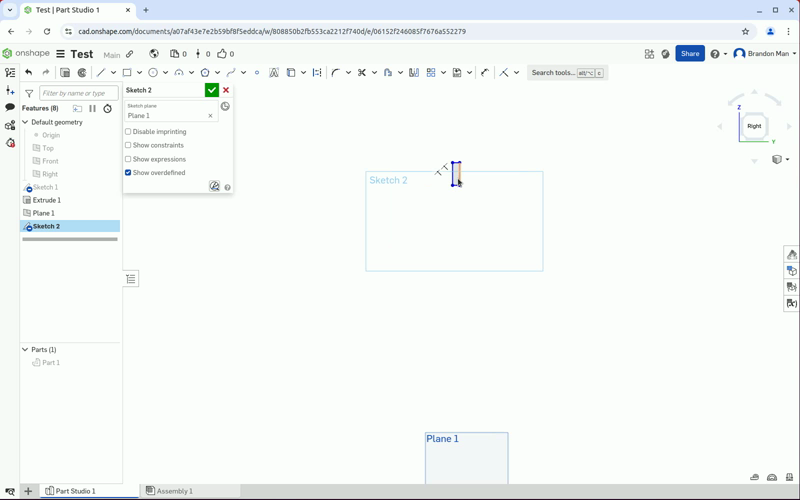
scroll(6)
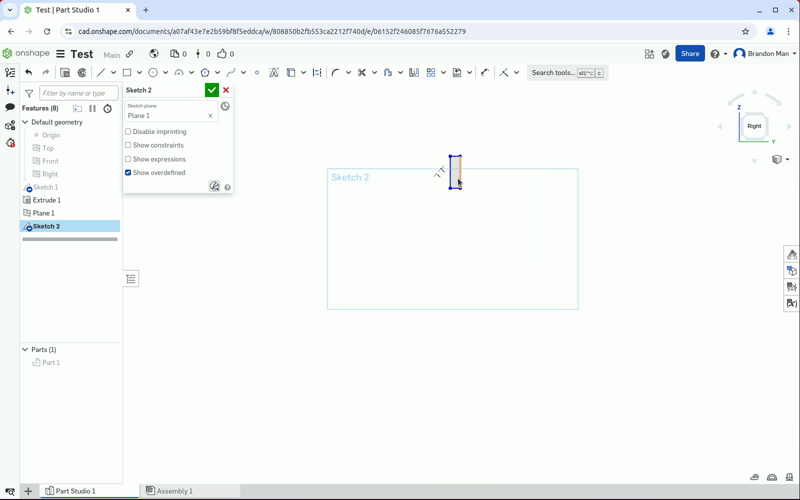
scroll(6)
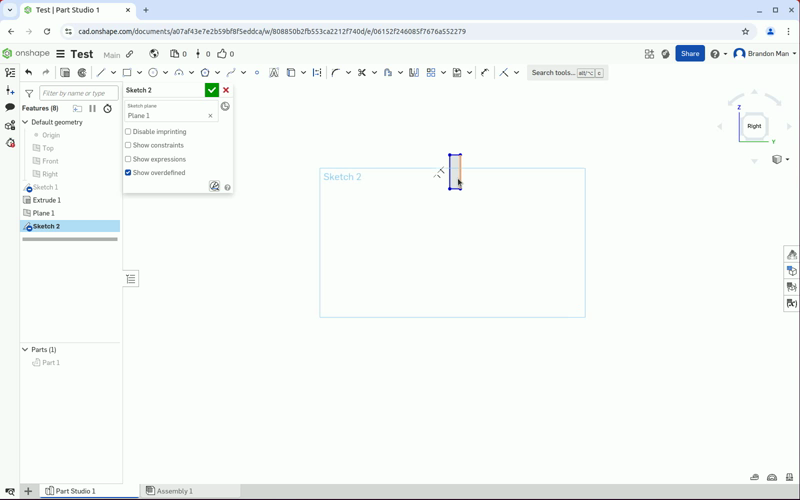
scroll(6)
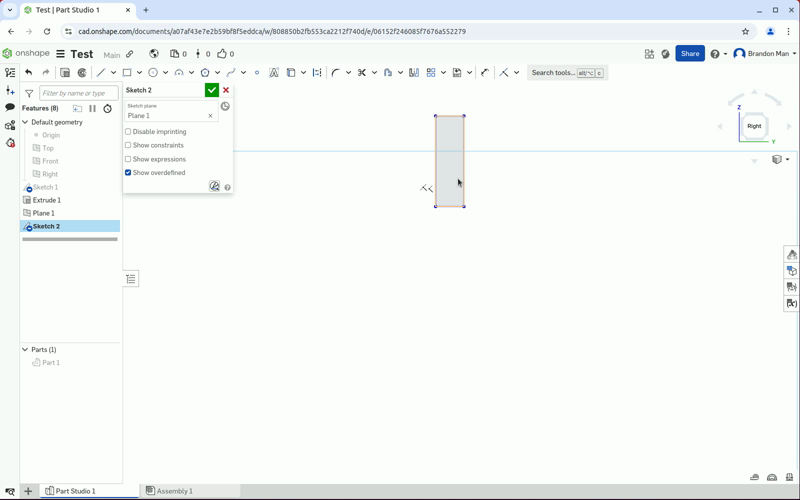
click(458, 178)
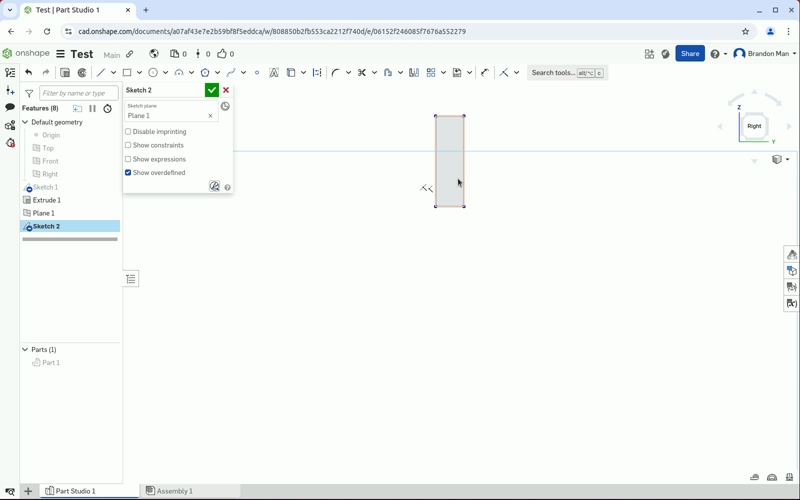
scroll(-6)
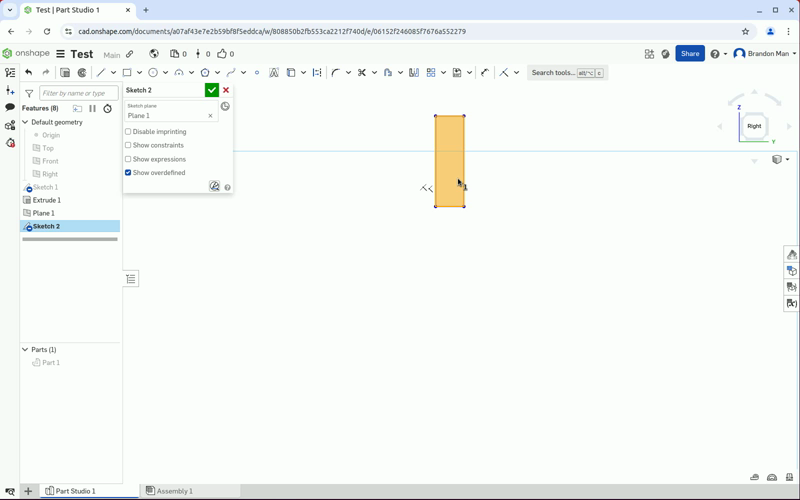
scroll(-6)
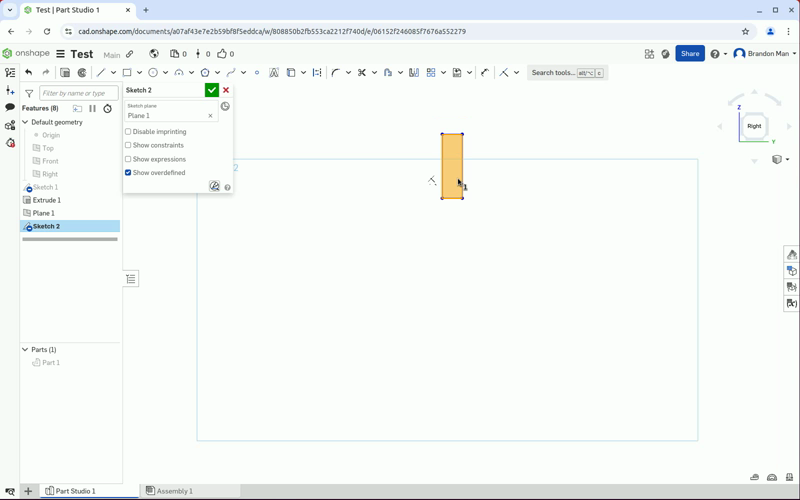
scroll(-6)
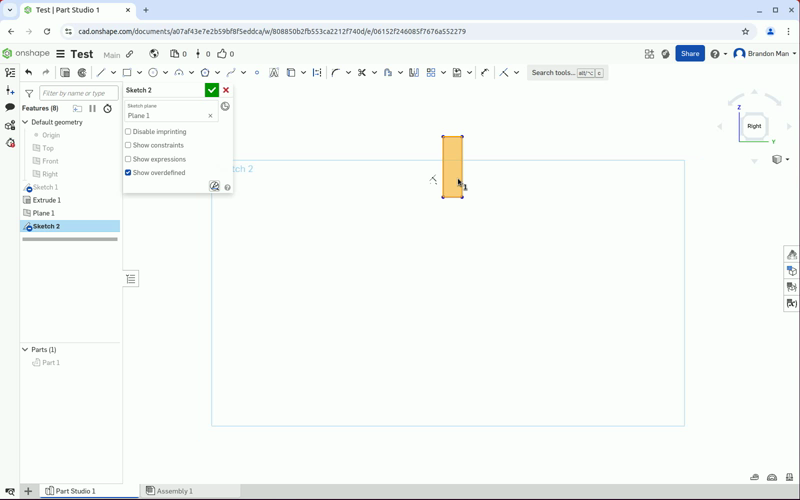
scroll(-6)
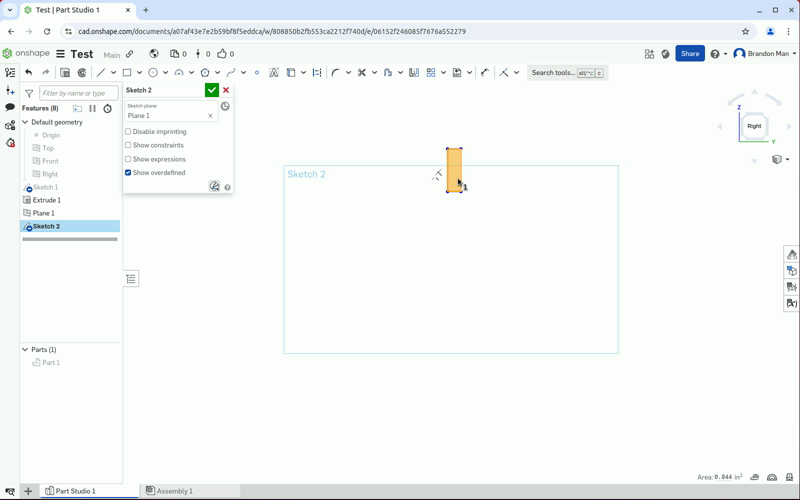
scroll(-6)
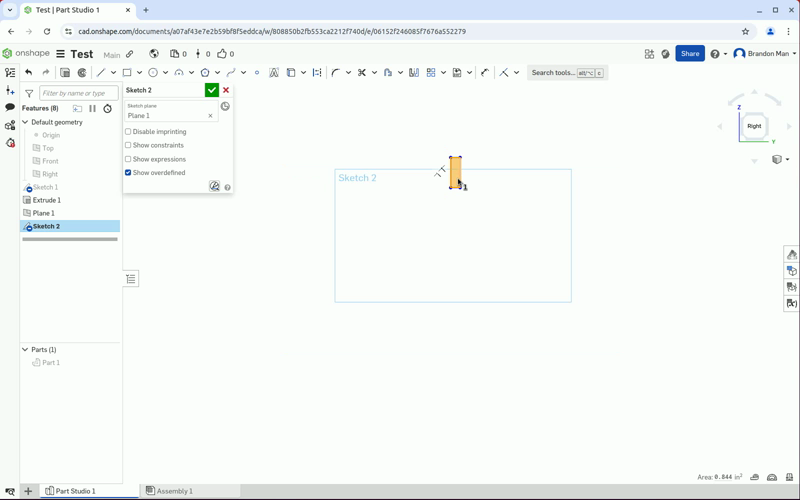
scroll(-6)
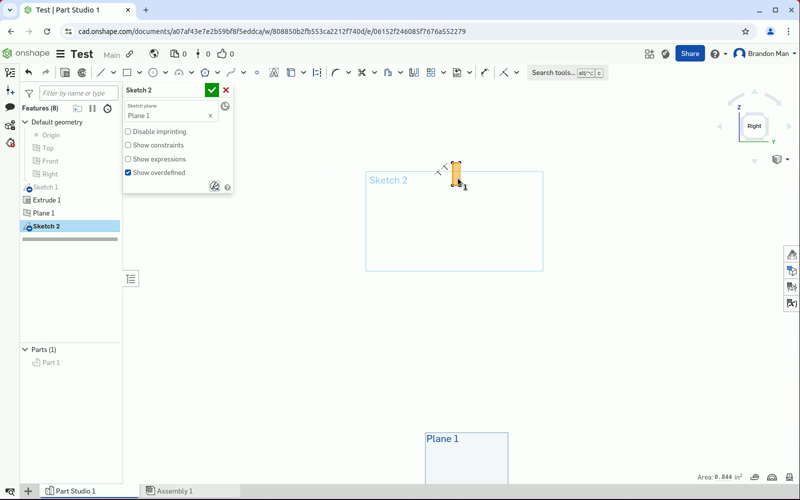
scroll(-6)
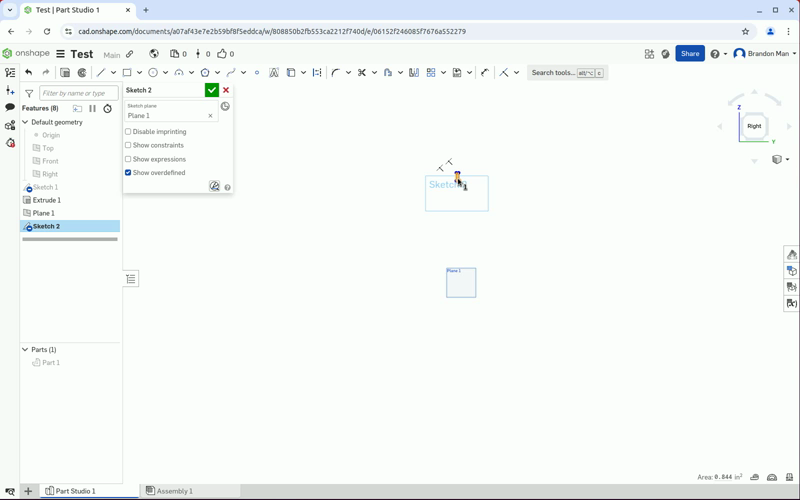
mouse_move(73, 352)
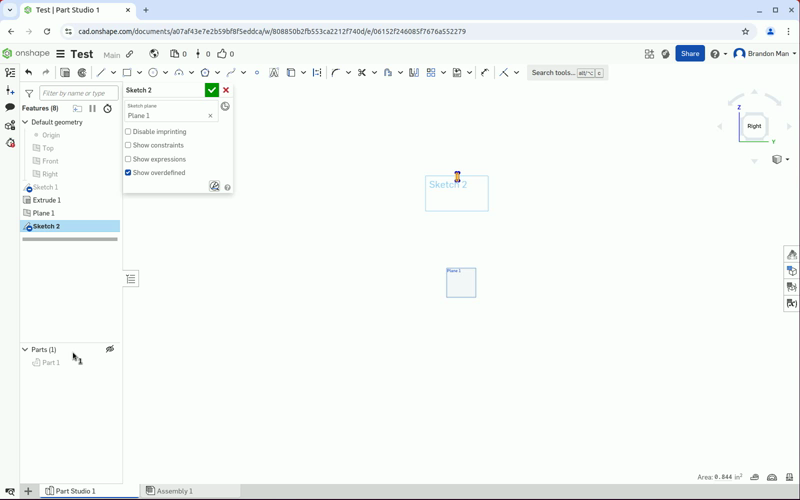
key(shift+y)
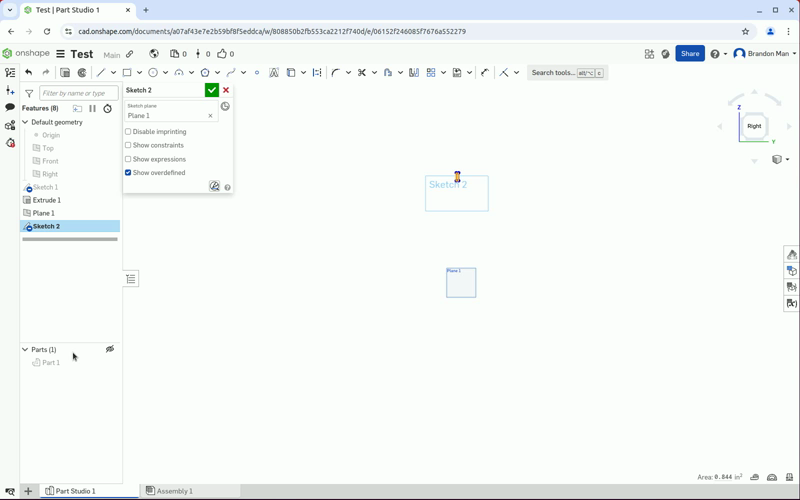
key(shift+e)
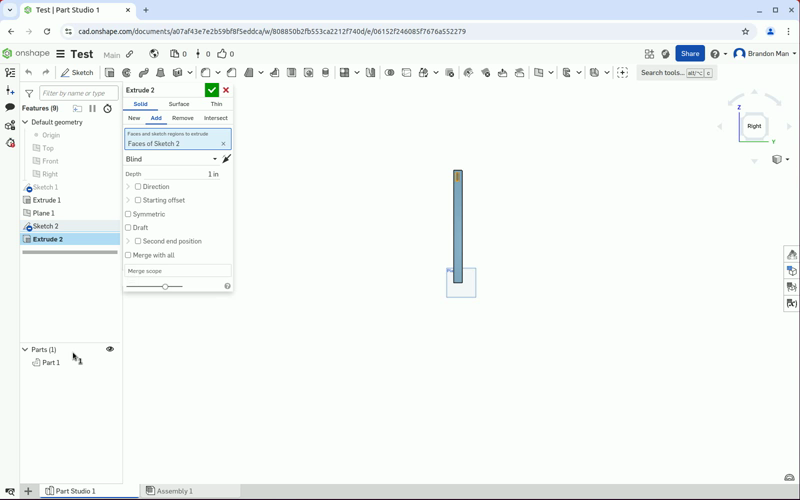
mouse_move(143, 106)
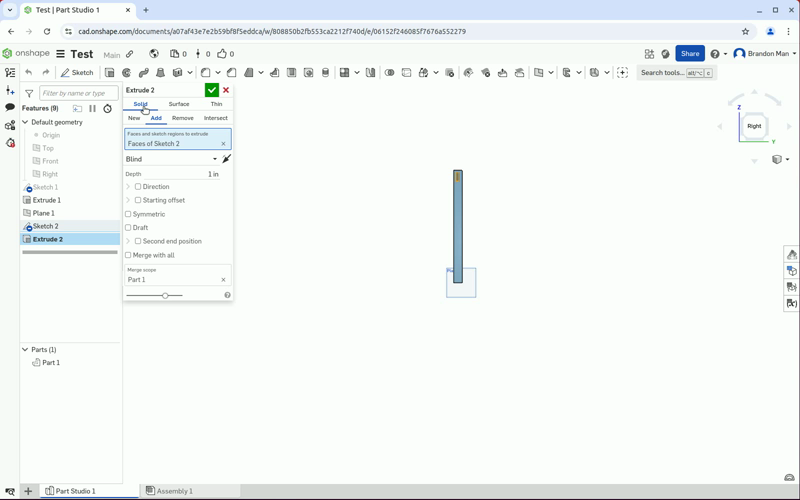
click(143, 106)
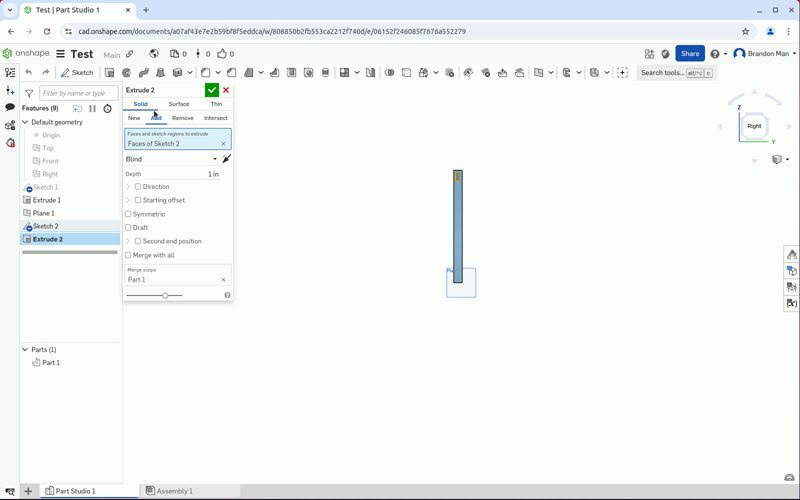
mouse_move(186, 120)
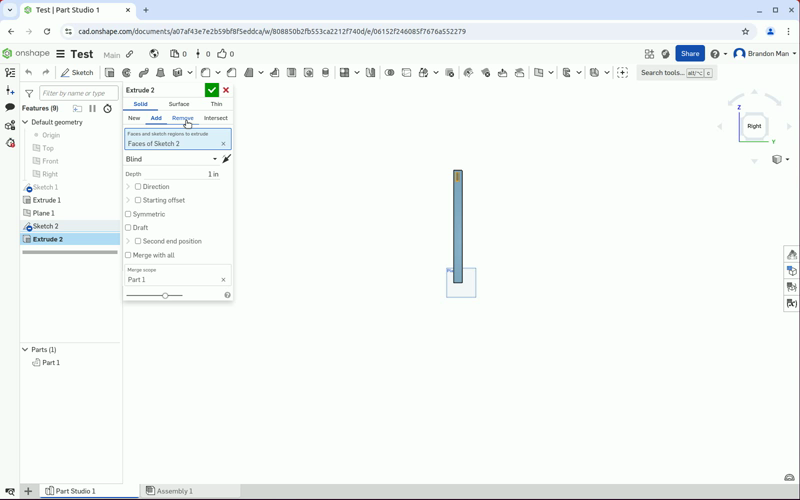
click(186, 120)
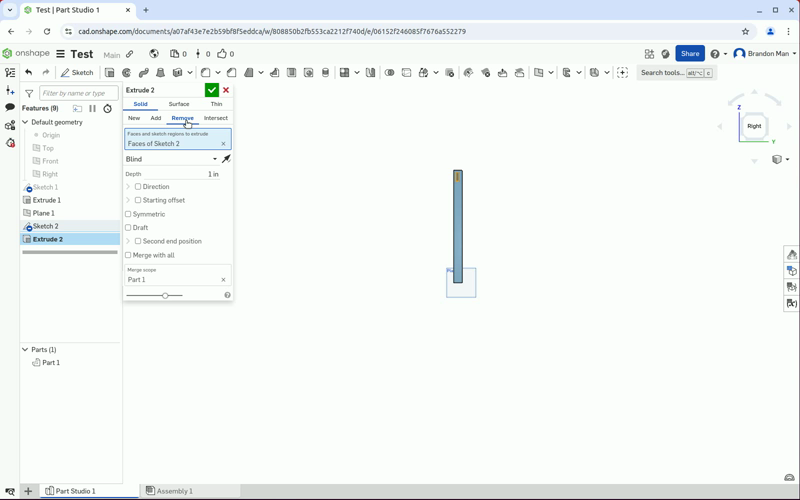
key(tab, 4)
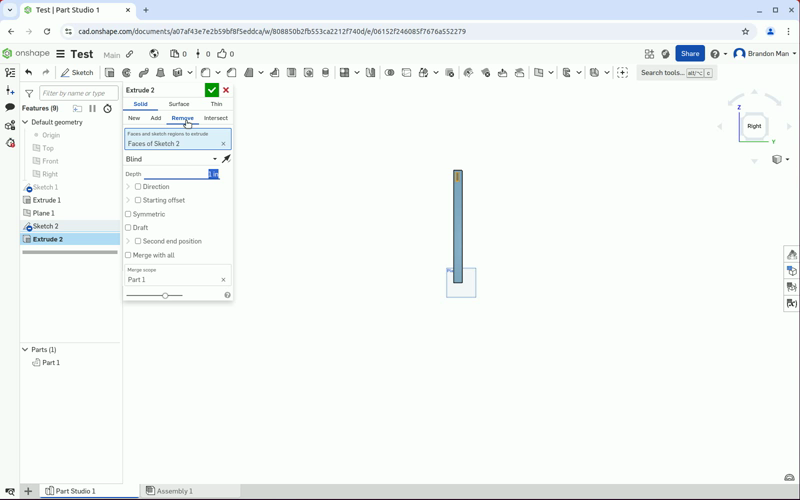
text(0.481)
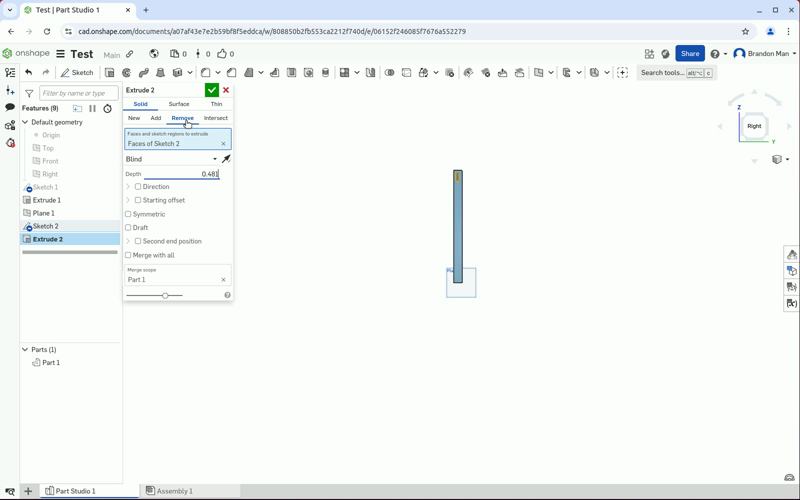
key(tab, 6)
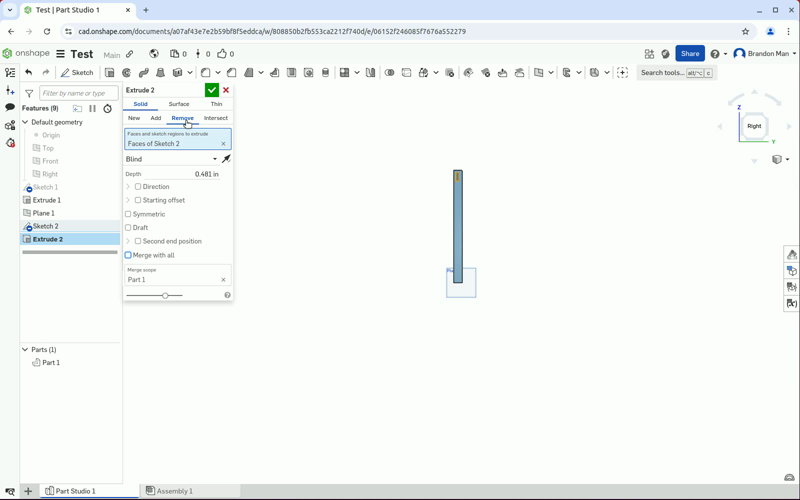
key(space)
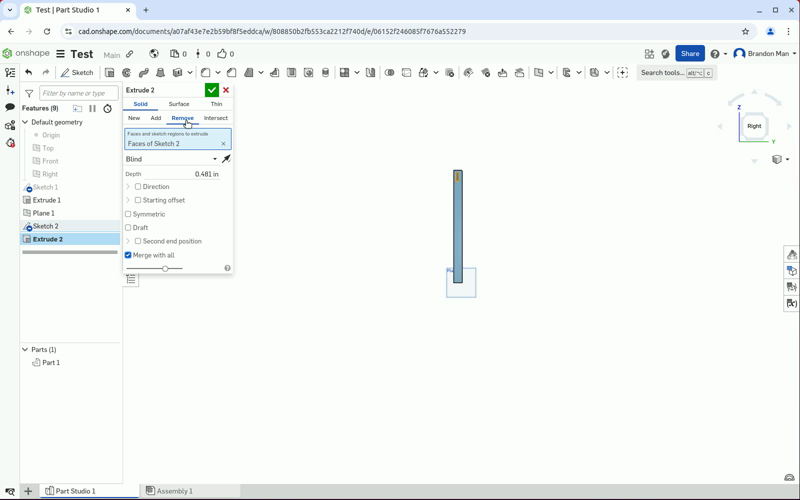
key(enter)
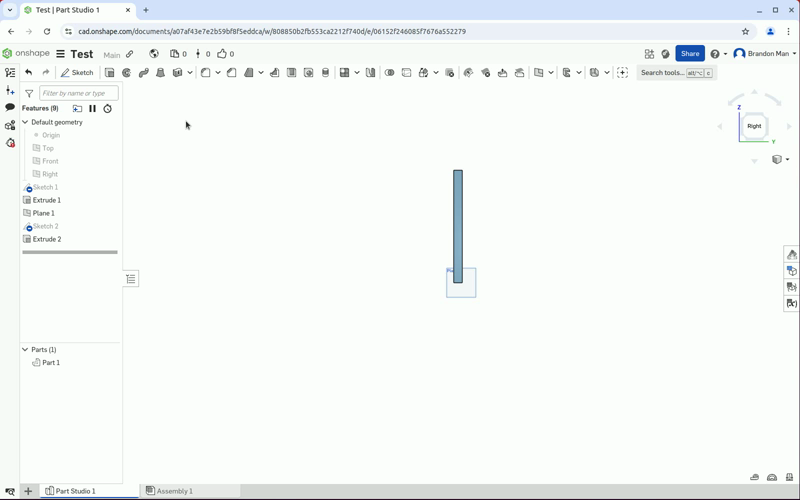
key(shift+h)
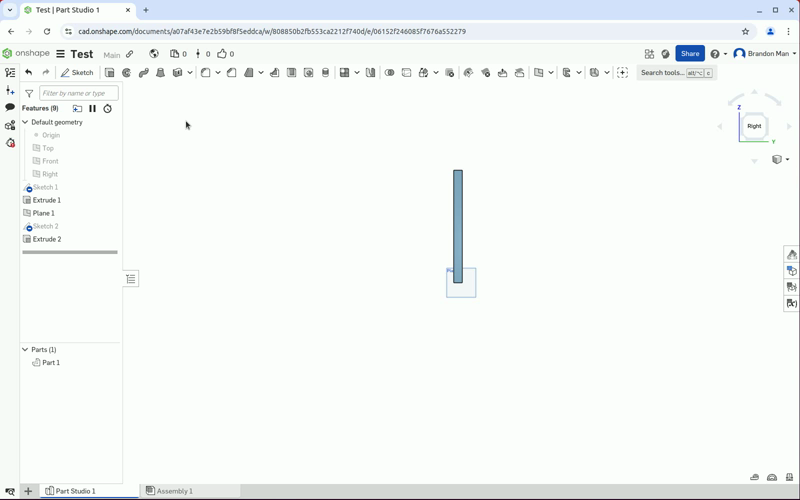
key(shift+h)
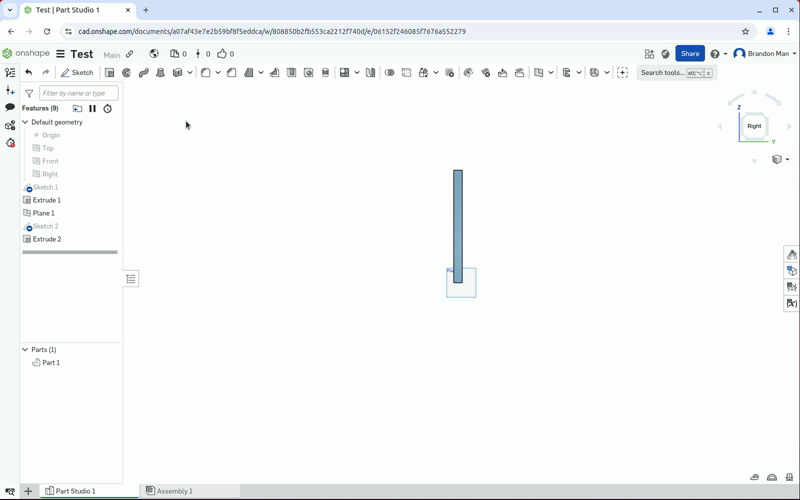
mouse_move(73, 189)
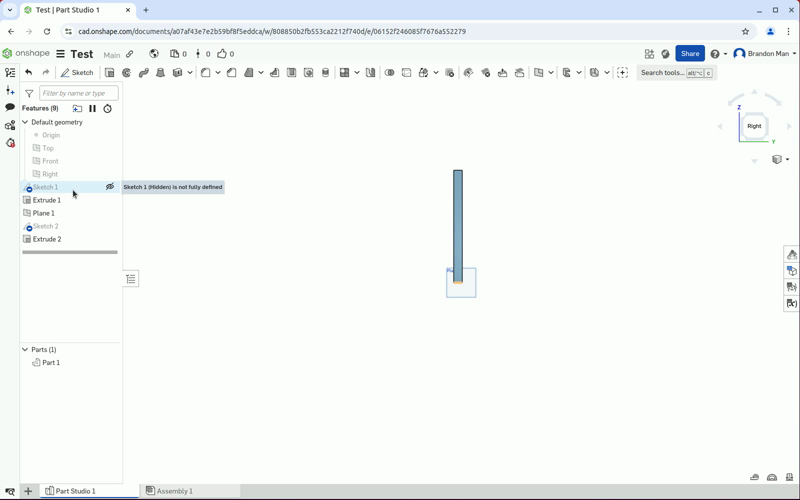
click(73, 189)
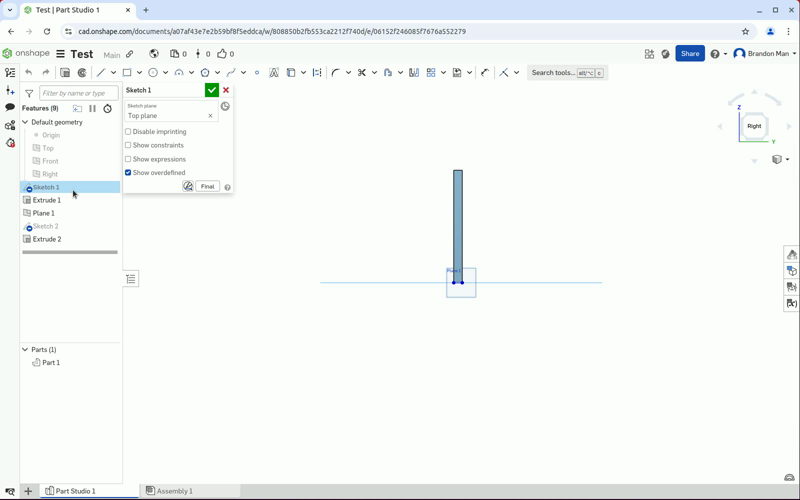
mouse_move(229, 92)
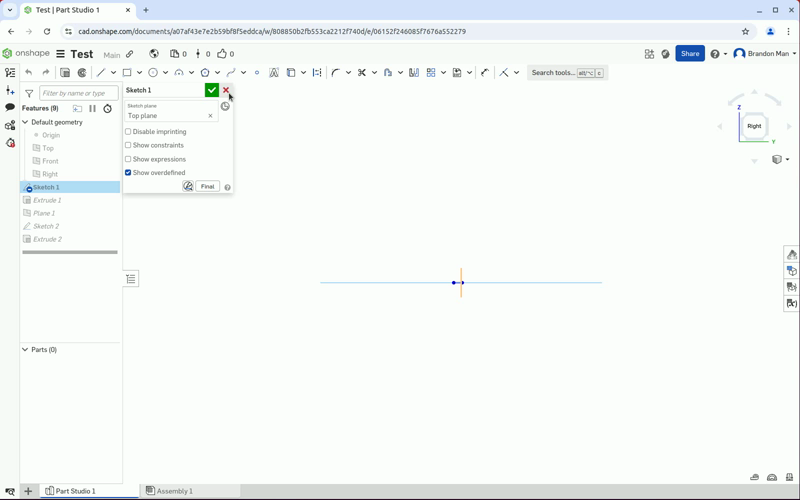
click(229, 92)
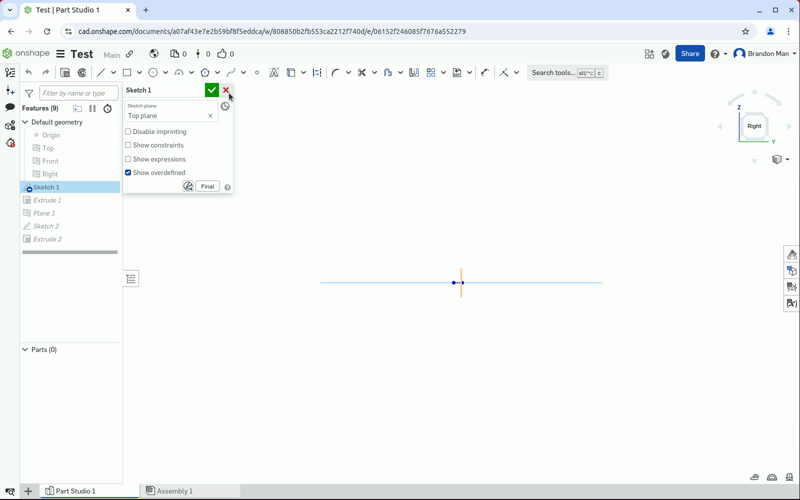
mouse_move(73, 352)
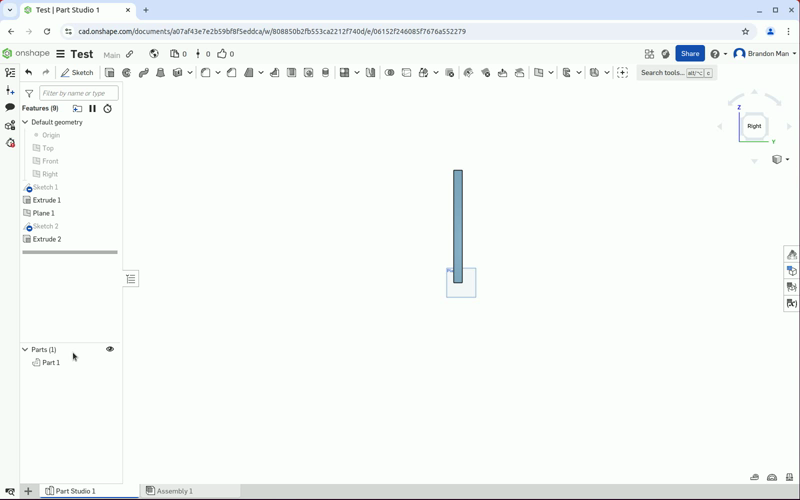
key(y)
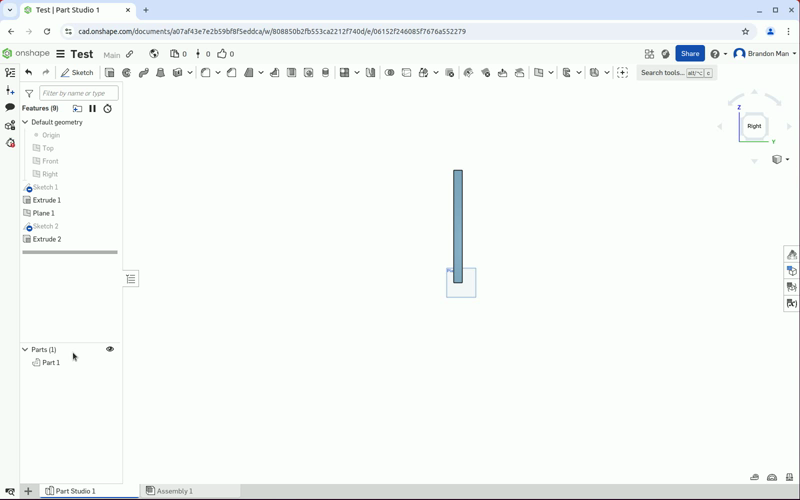
key(shift+p)
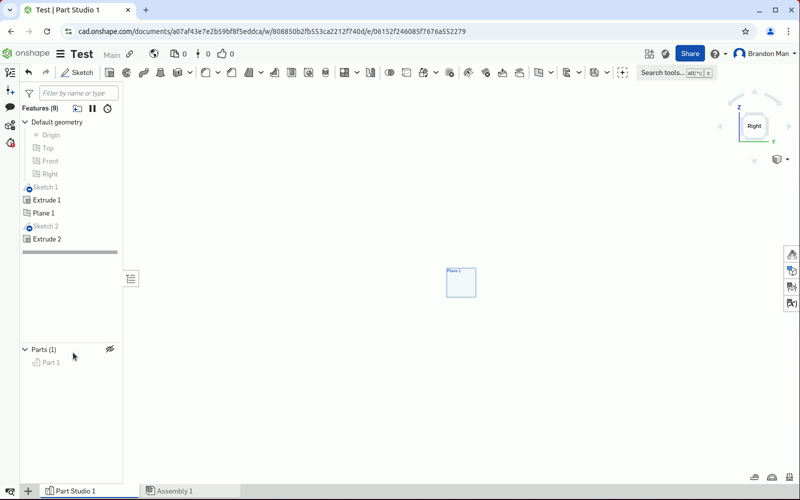
key(space)
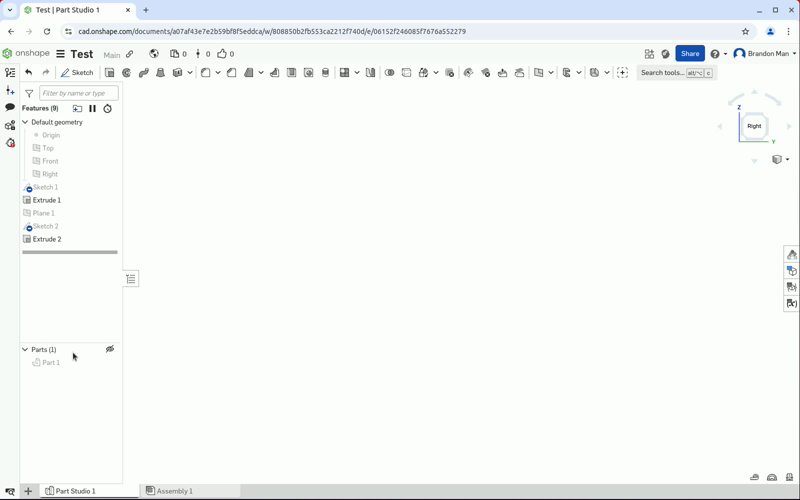
key_down(shift)
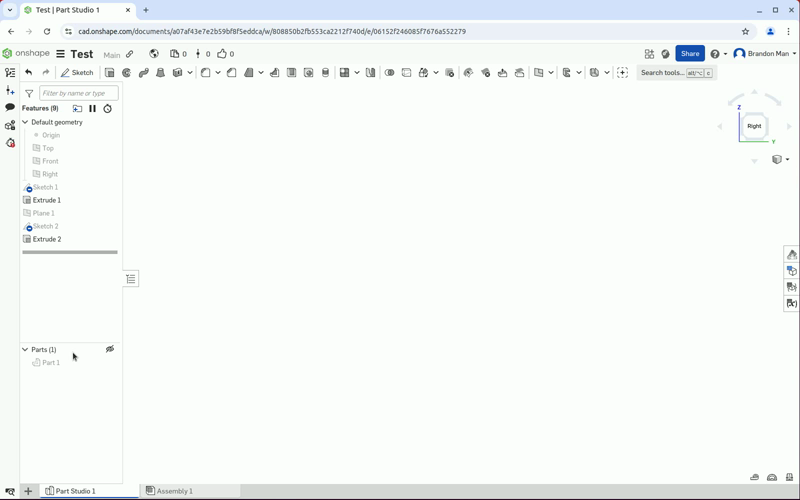
key(right)
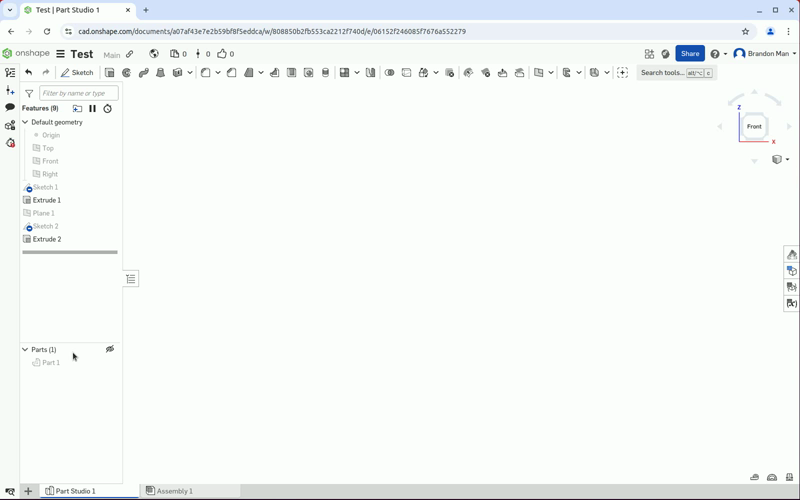
key_up(shift)
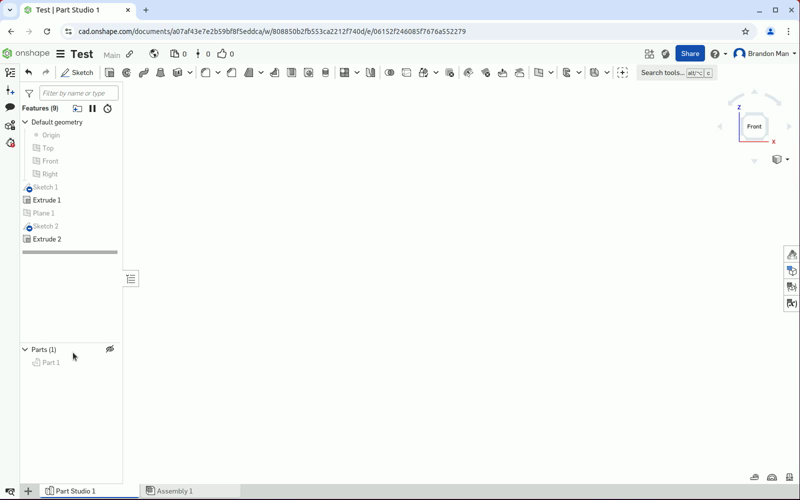
mouse_move(73, 352)
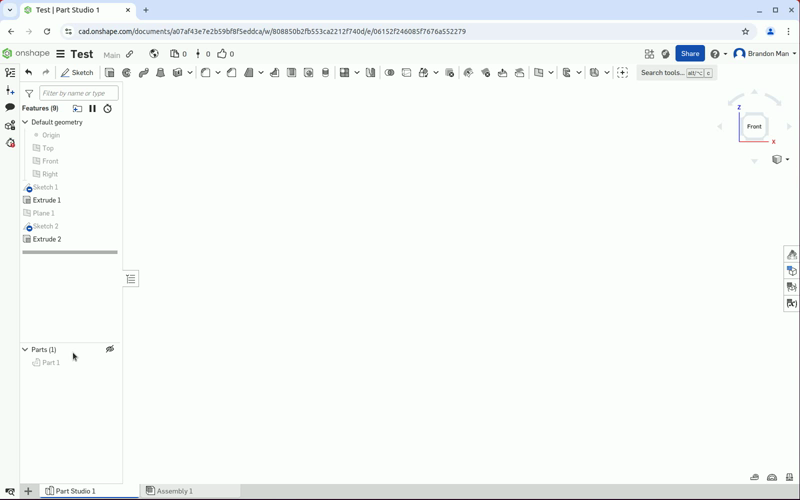
key(shift+y)
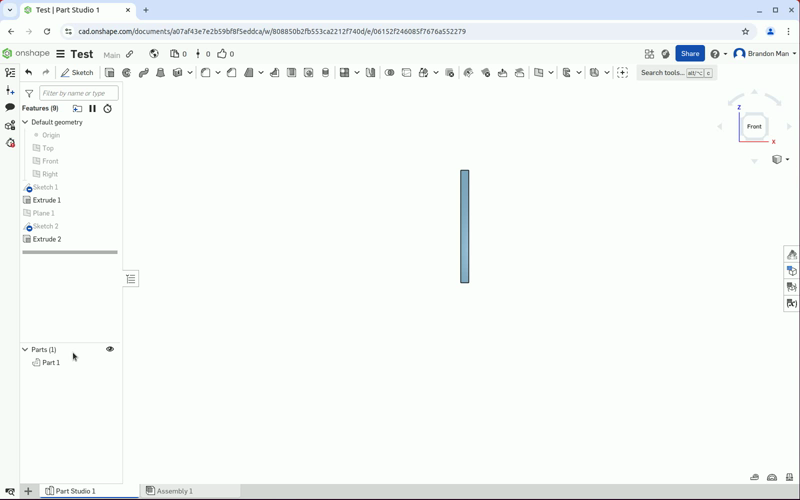
mouse_move(541, 75)
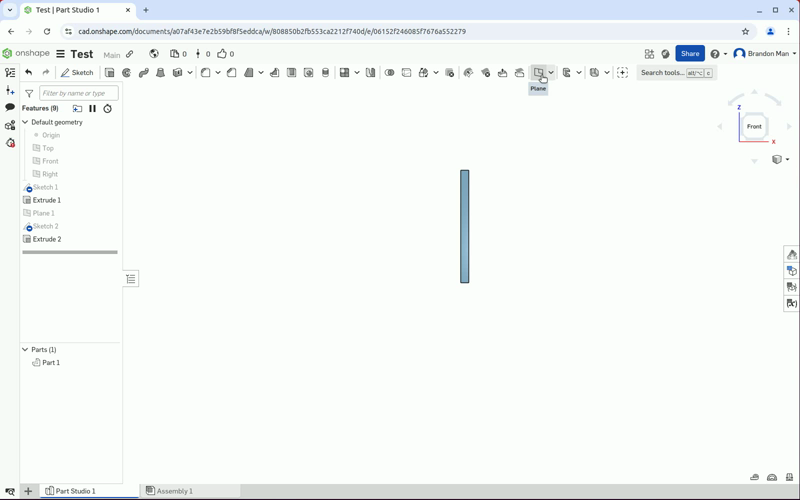
click(541, 75)
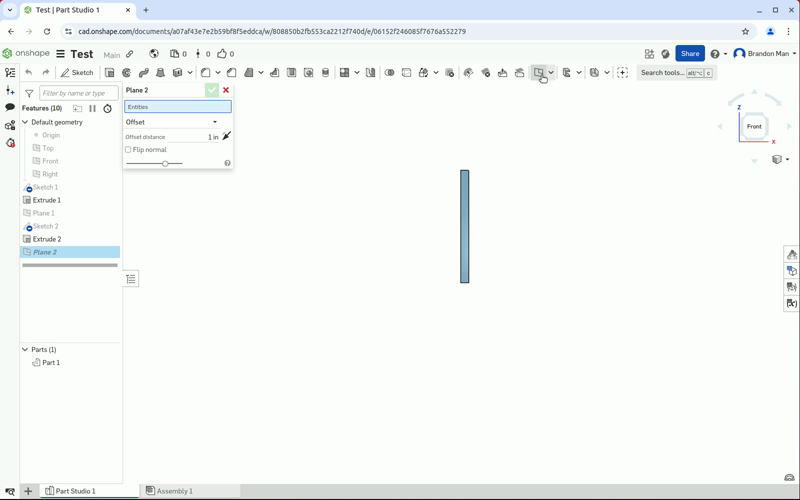
mouse_move(73, 163)
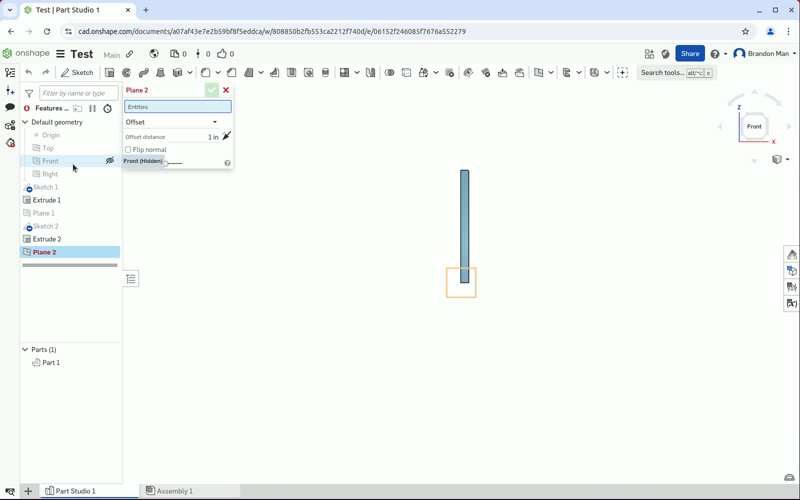
click(73, 163)
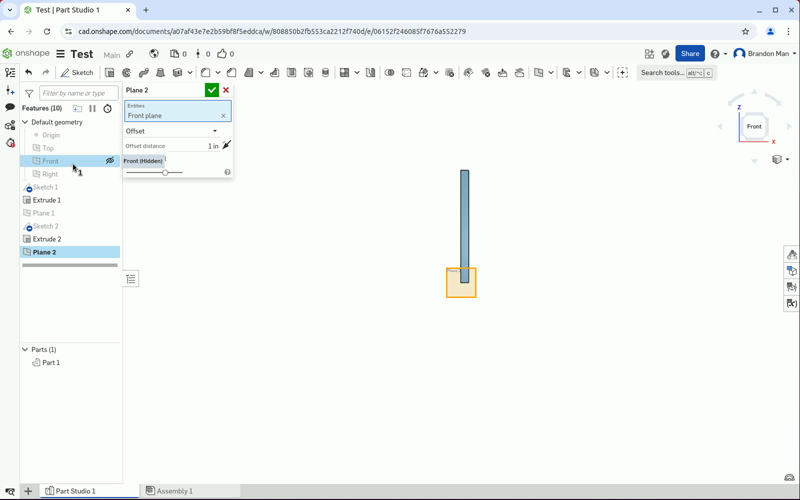
key(tab, 2)
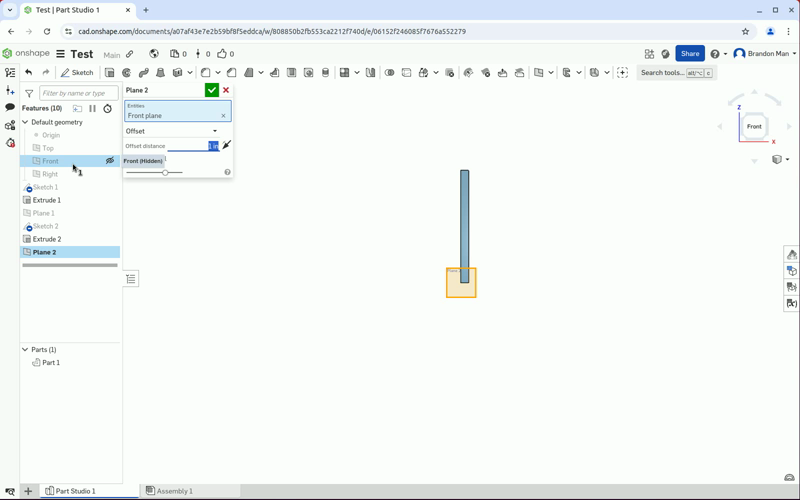
text(1.448)
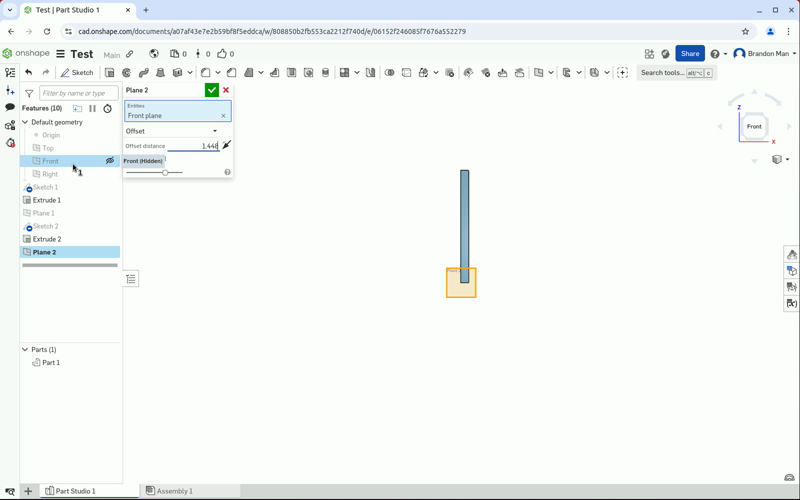
key(enter, 2)
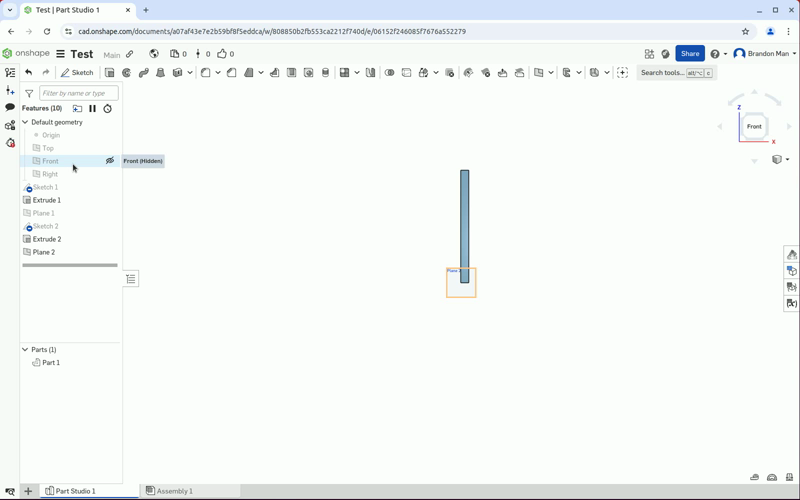
key(shift+s)
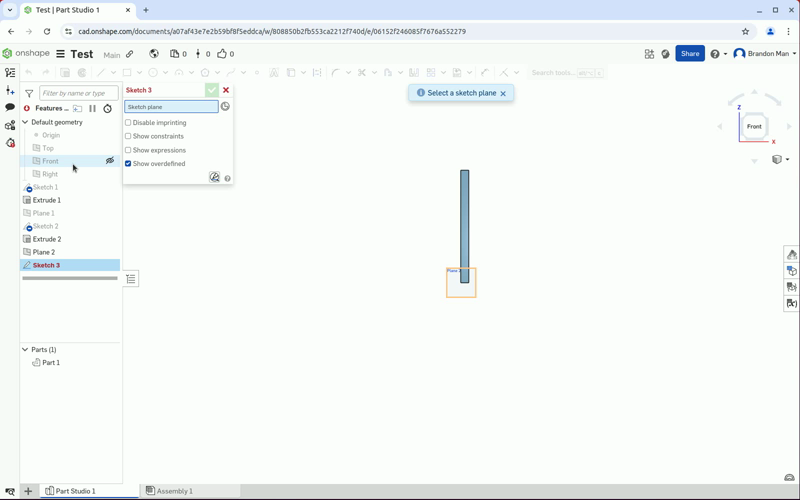
mouse_move(73, 254)
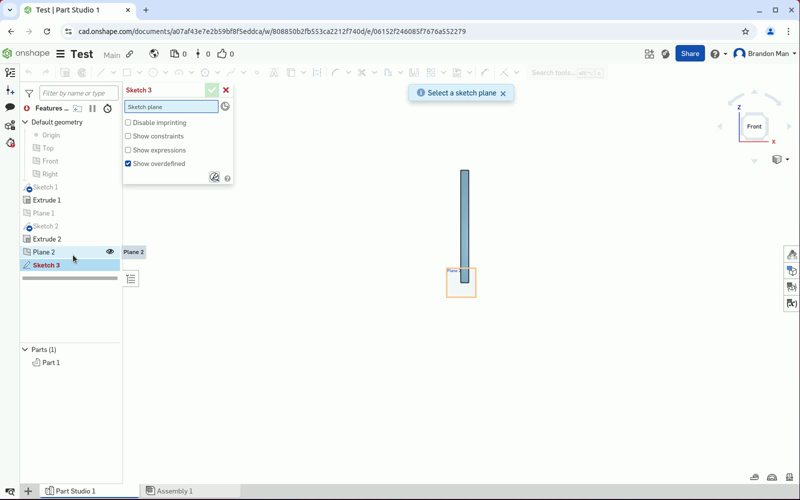
click(73, 254)
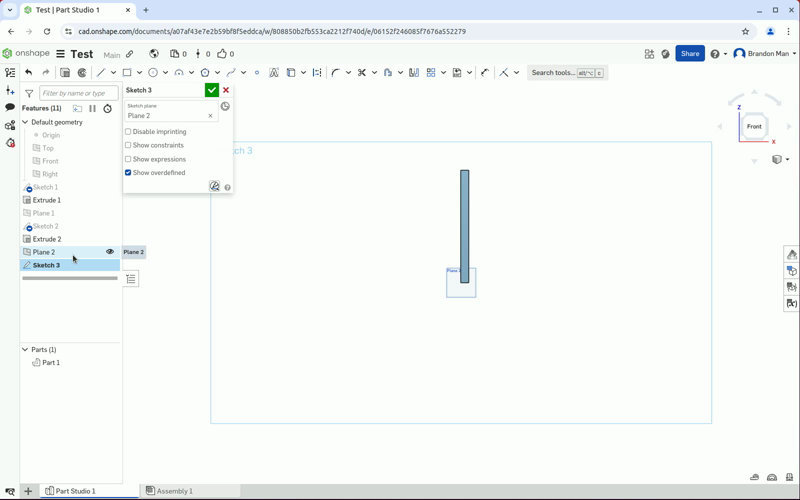
mouse_move(73, 352)
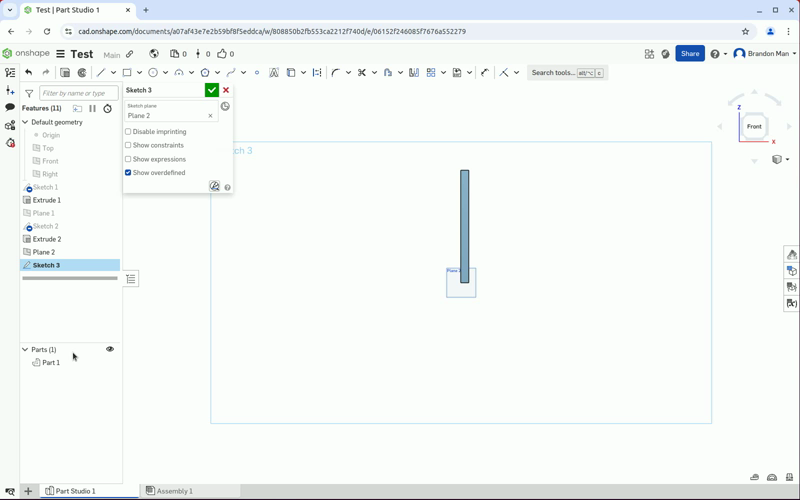
key(y)
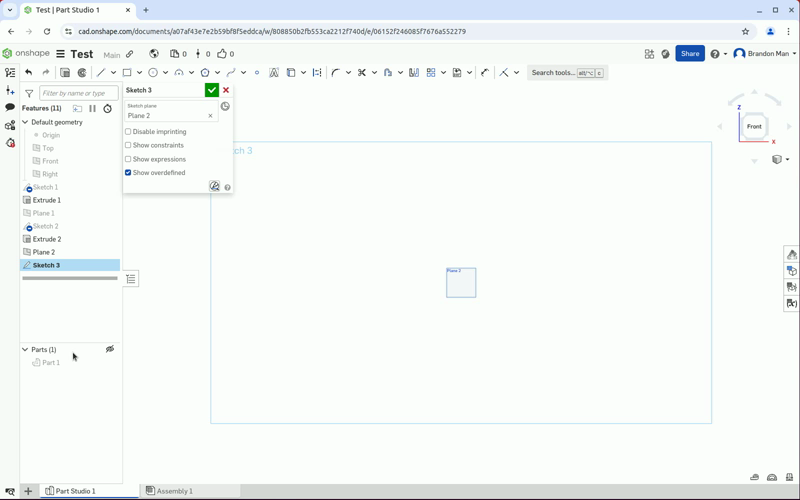
key(l)
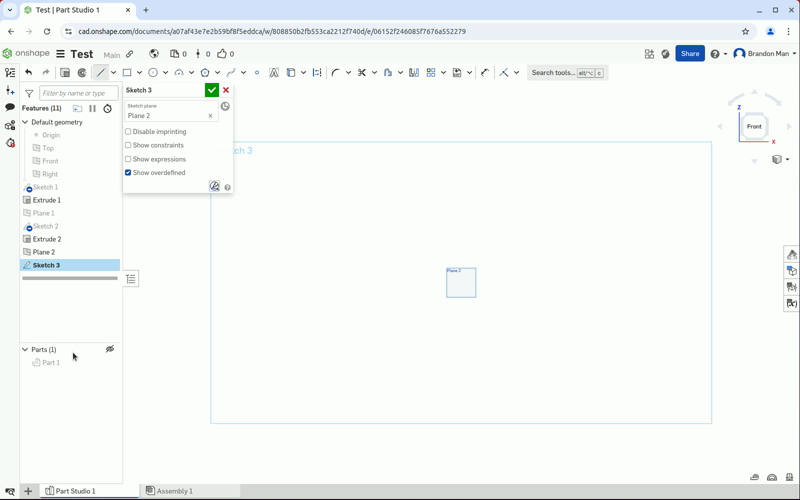
key_down(shift)
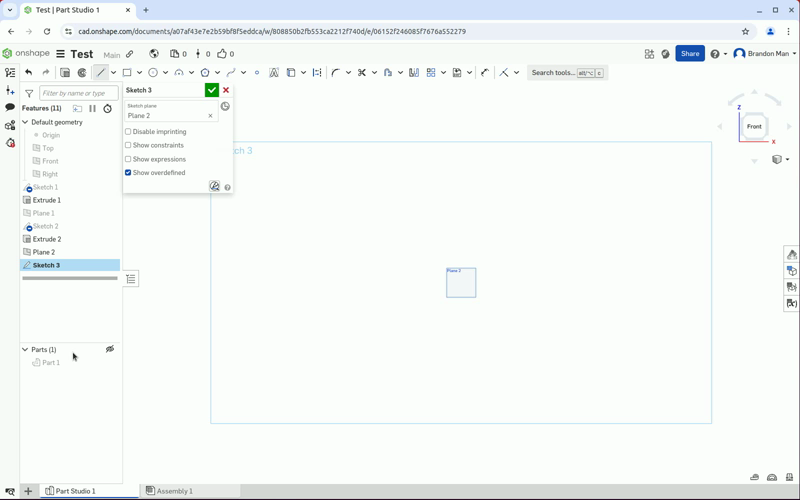
mouse_move(463, 180)
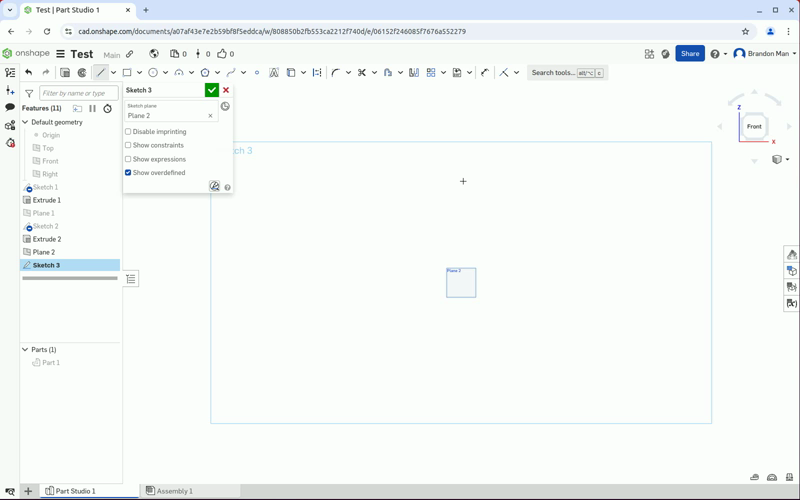
click(463, 180)
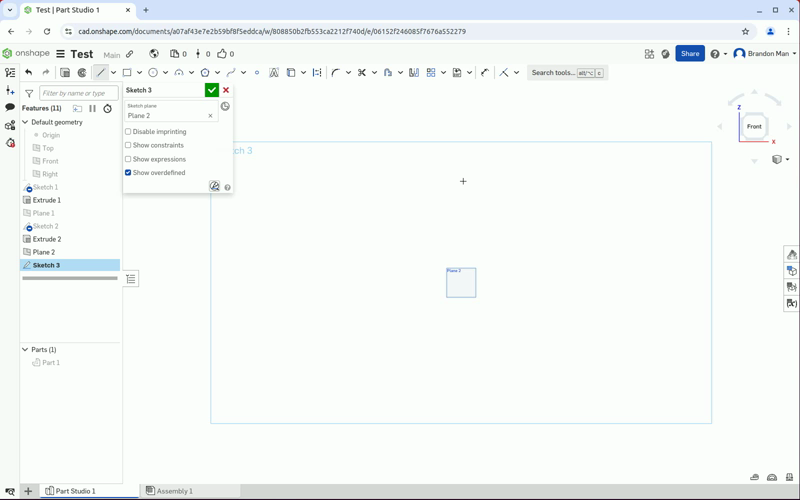
key_up(shift)
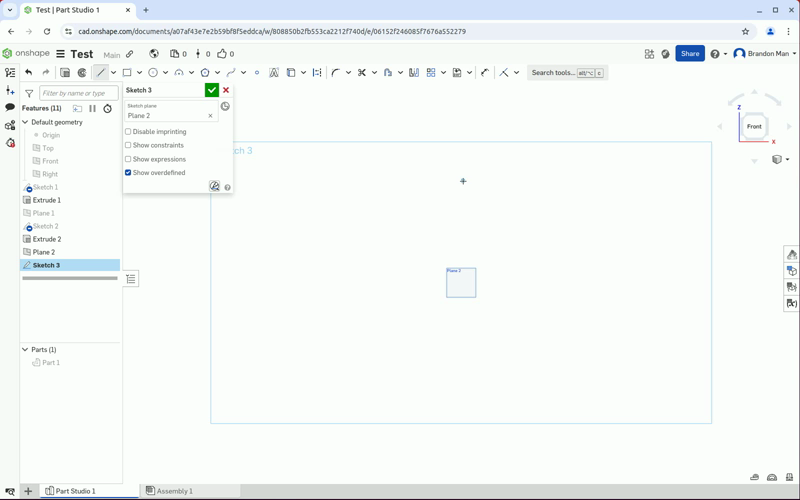
key_down(shift)
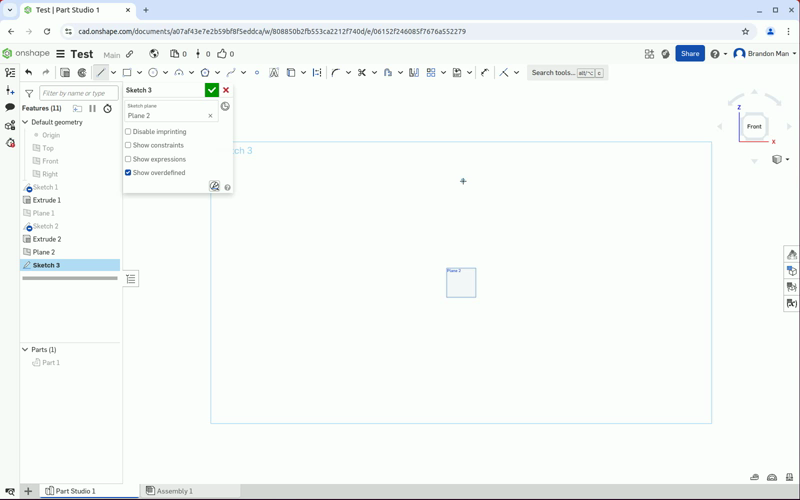
mouse_move(493, 180)
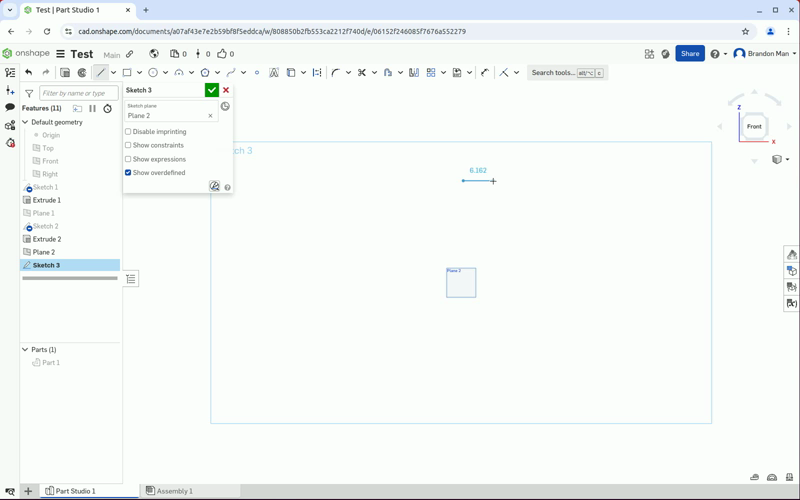
mouse_move(465, 180)
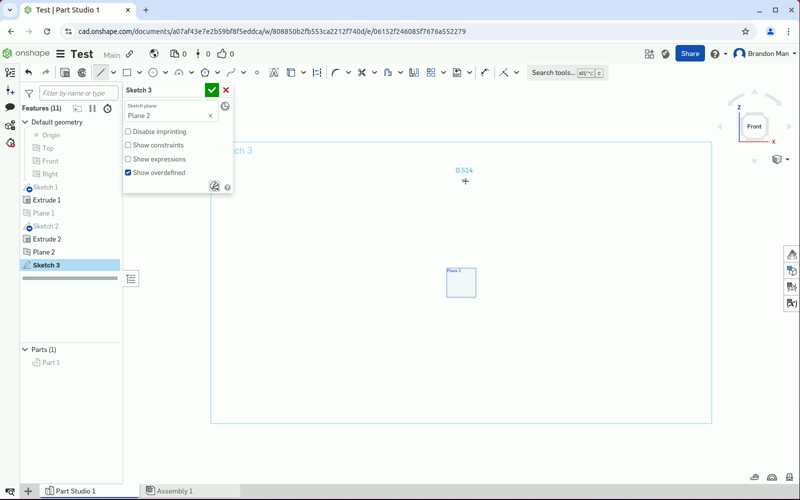
scroll(6)
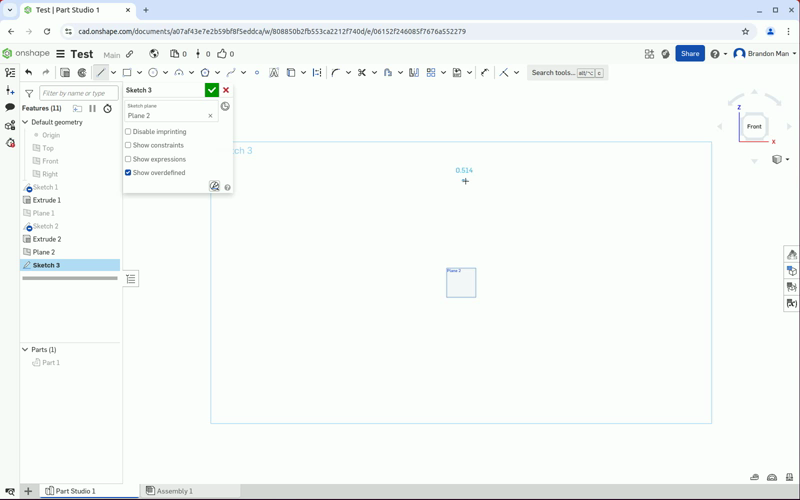
scroll(6)
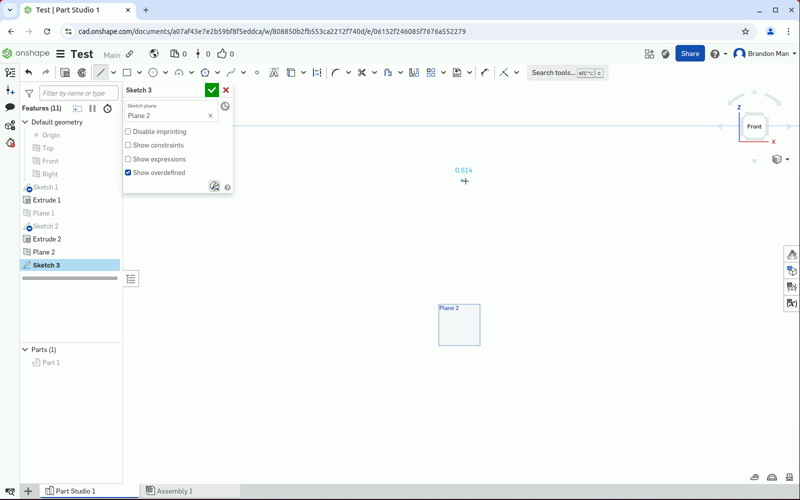
scroll(6)
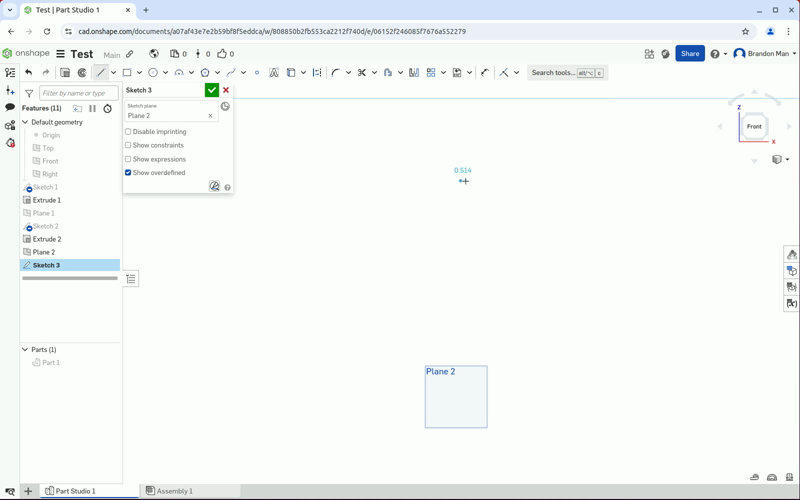
scroll(6)
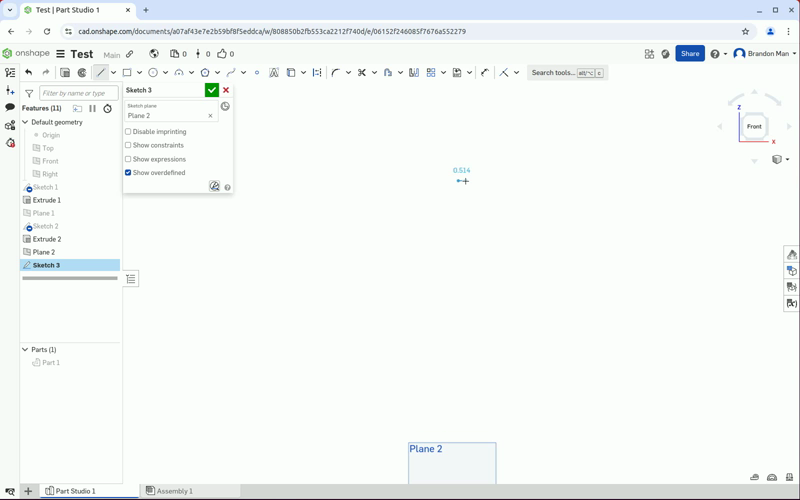
scroll(6)
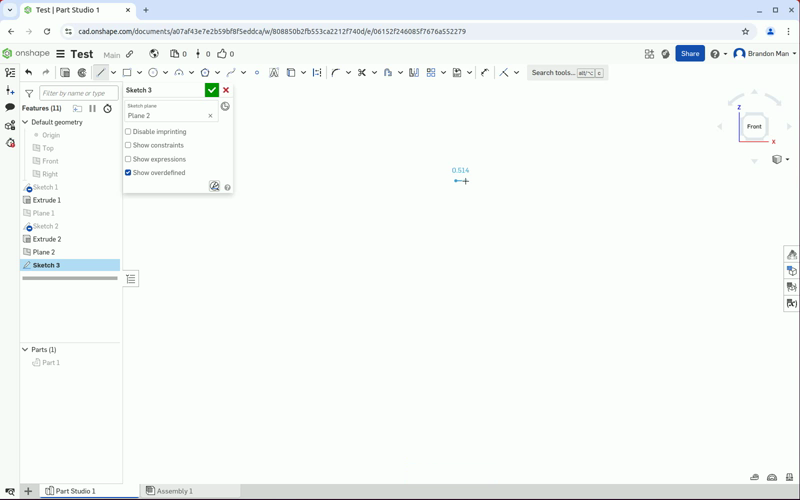
scroll(6)
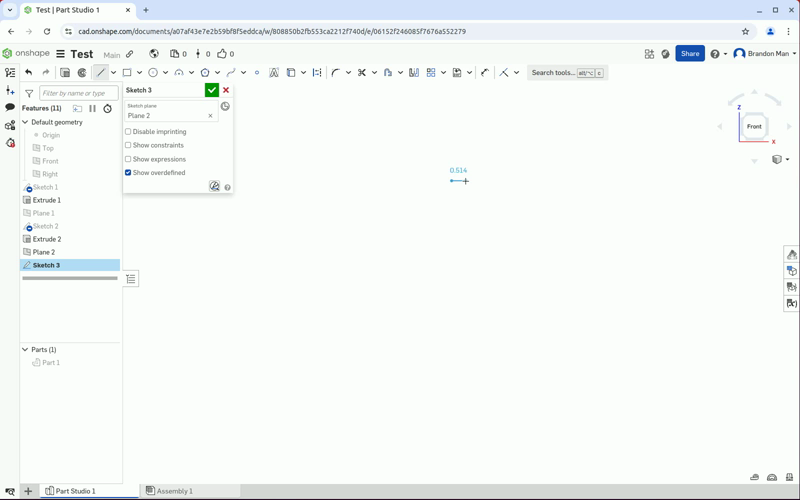
scroll(6)
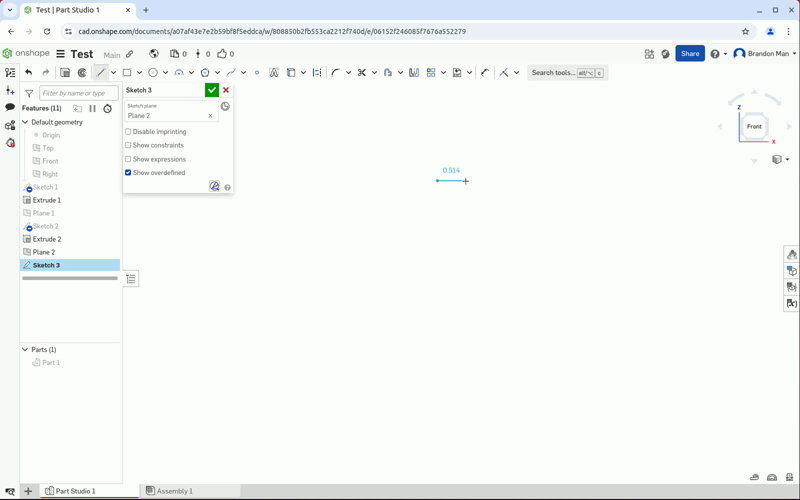
click(465, 180)
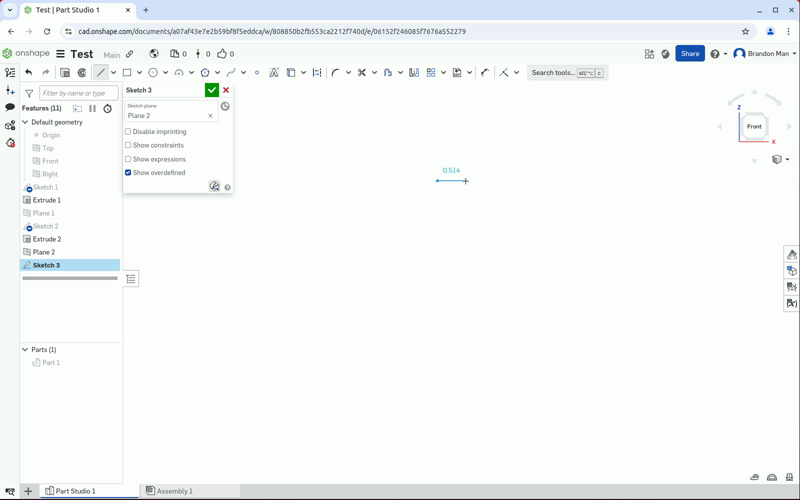
scroll(-6)
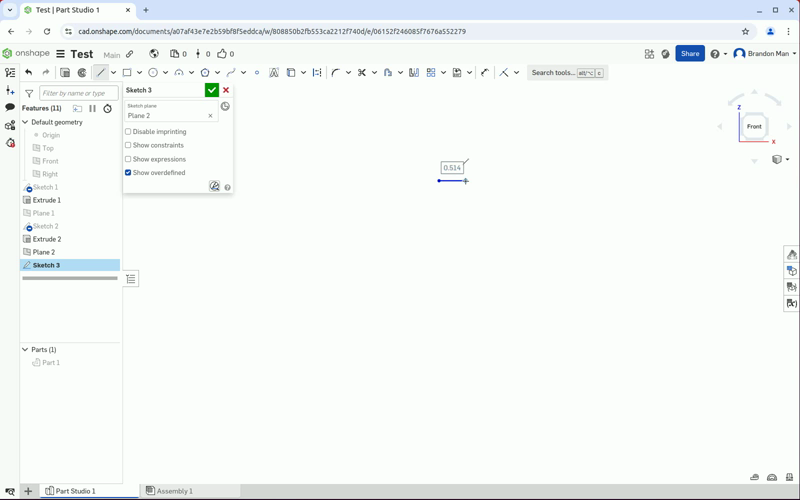
scroll(-6)
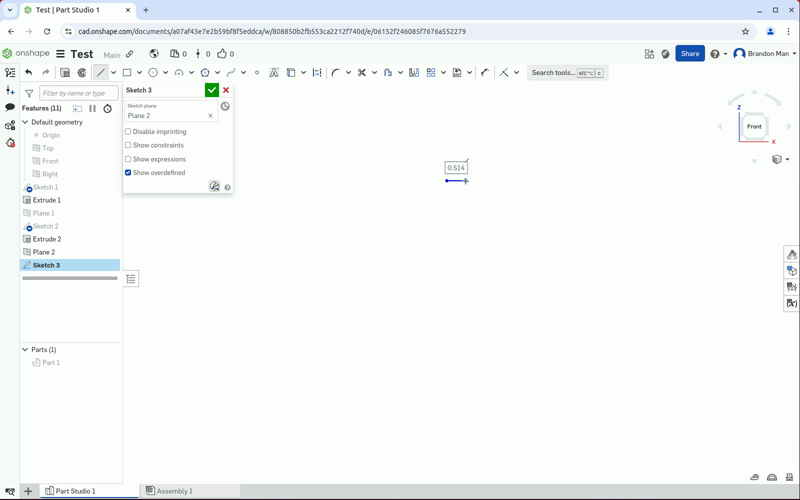
scroll(-6)
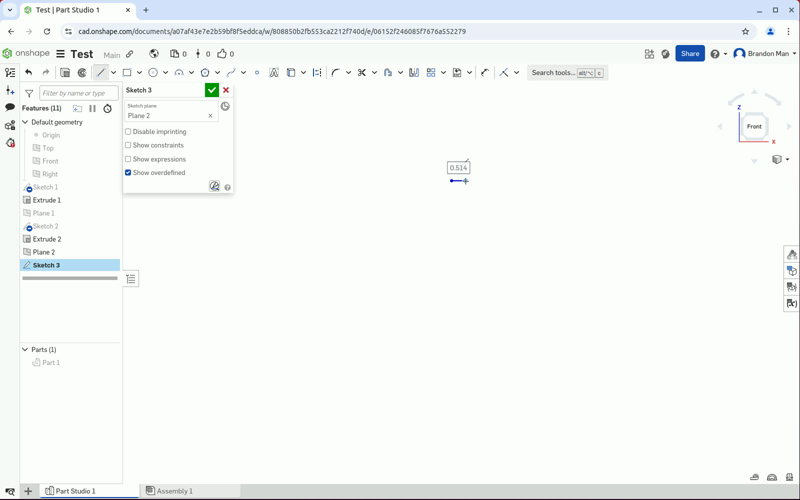
scroll(-6)
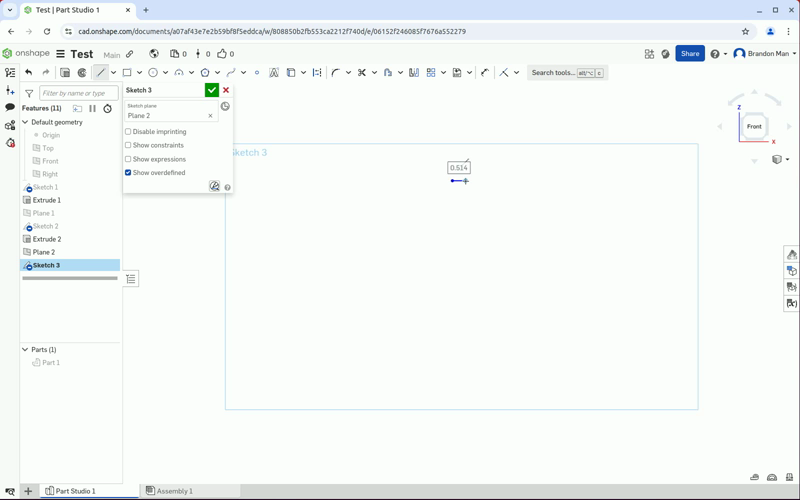
scroll(-6)
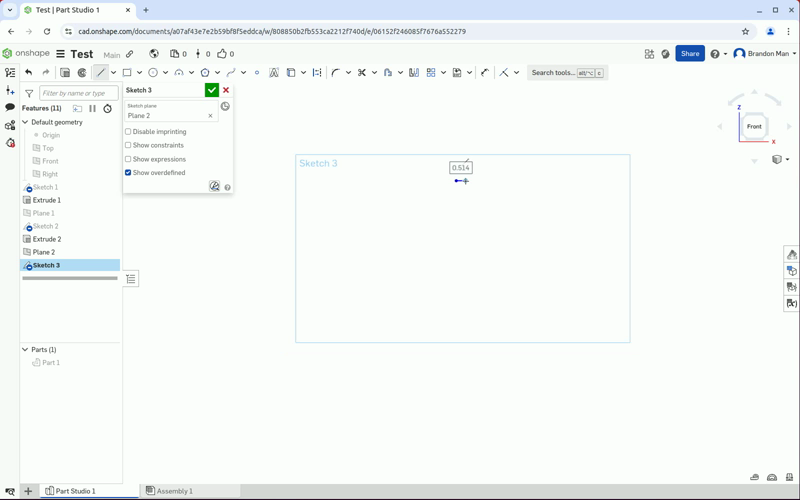
scroll(-6)
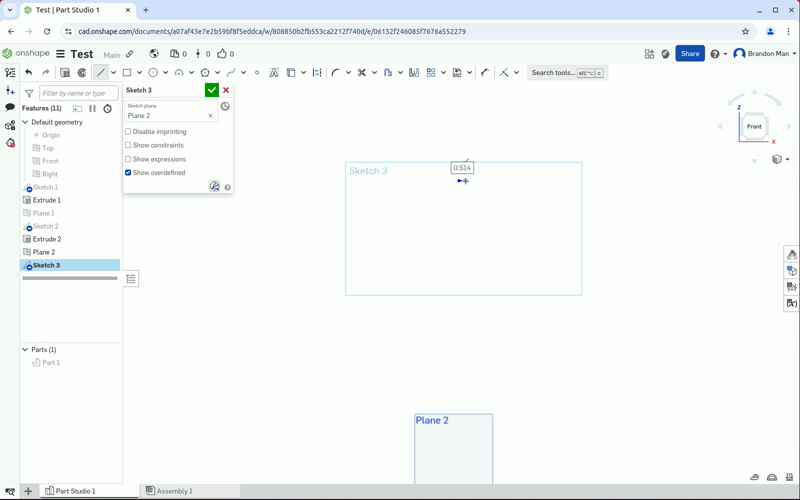
scroll(-6)
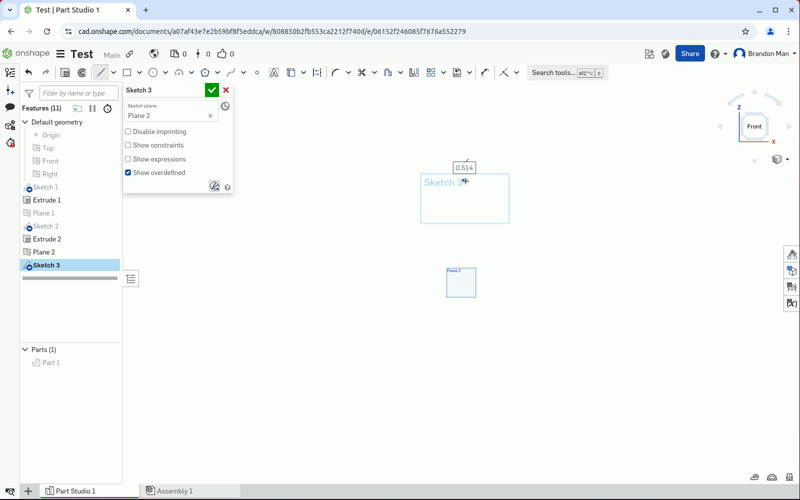
key_up(shift)
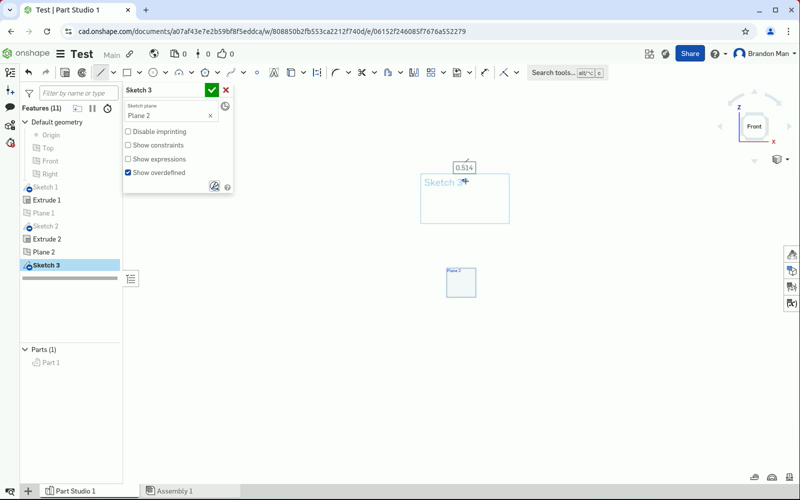
key_down(shift)
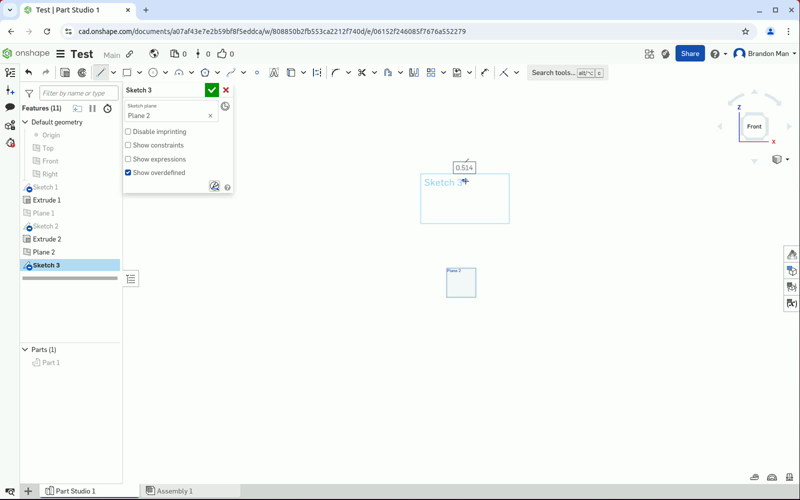
mouse_move(495, 180)
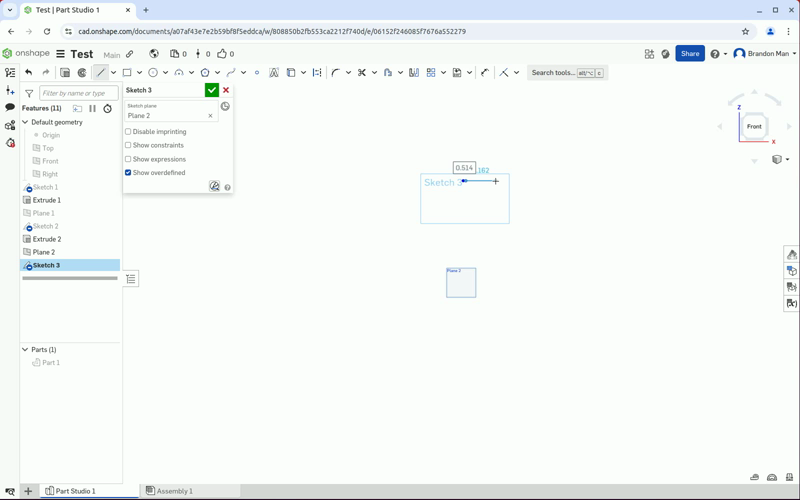
mouse_move(465, 172)
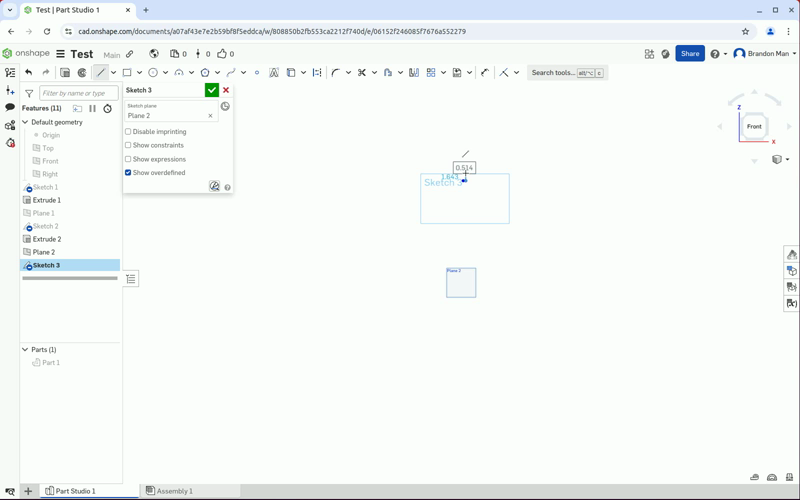
click(465, 172)
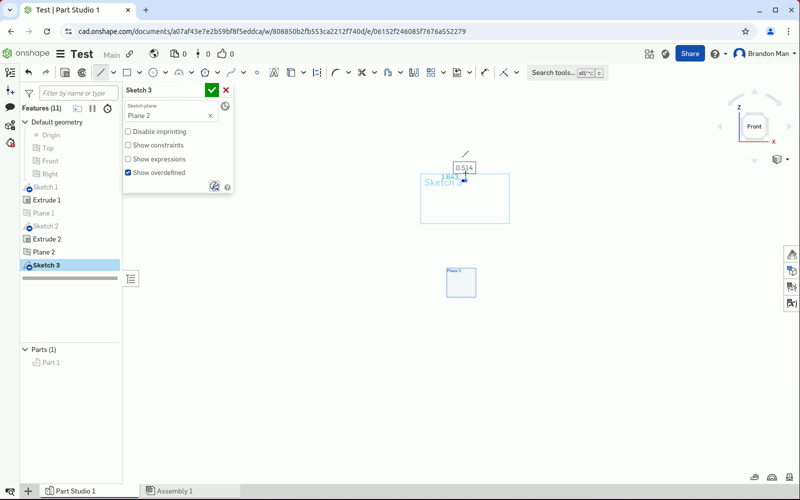
key_up(shift)
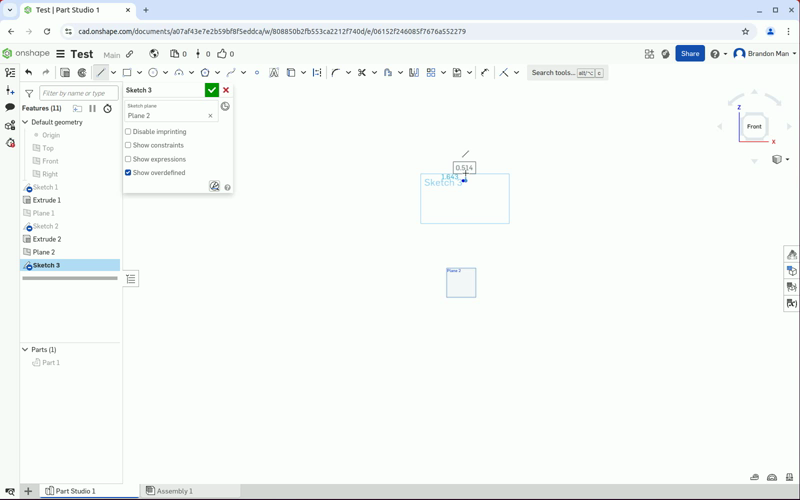
key_down(shift)
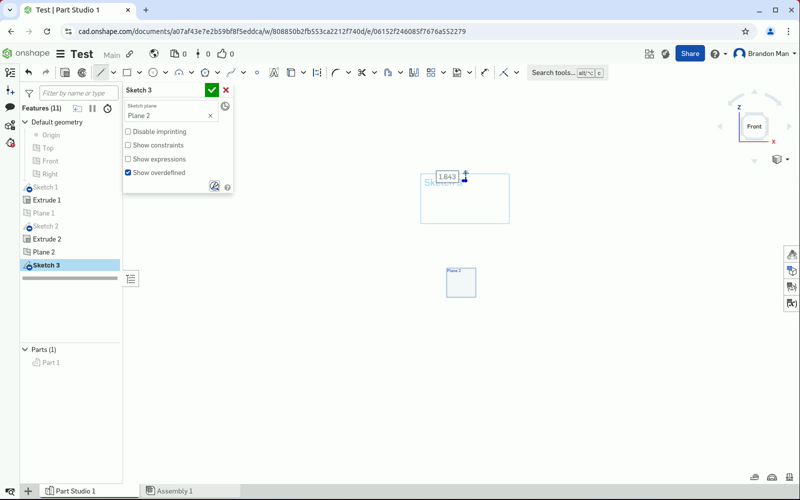
mouse_move(495, 172)
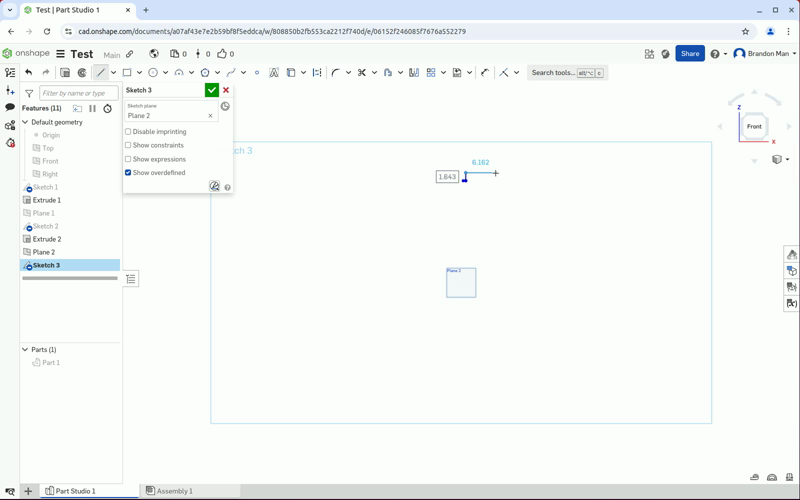
mouse_move(463, 172)
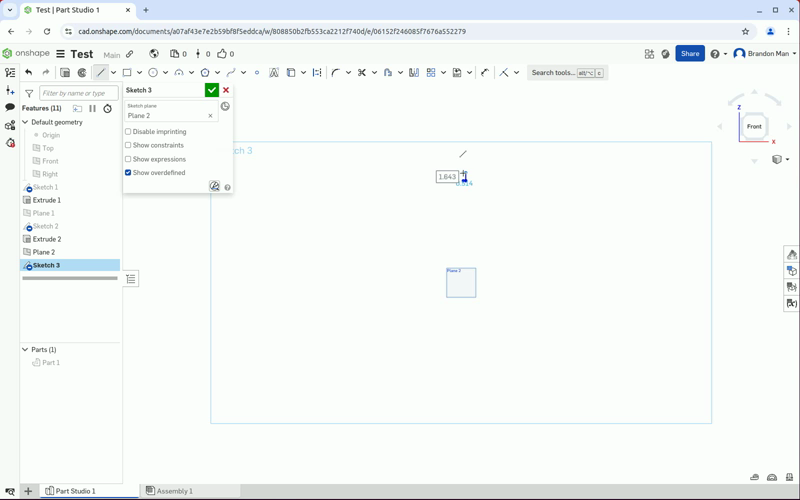
scroll(6)
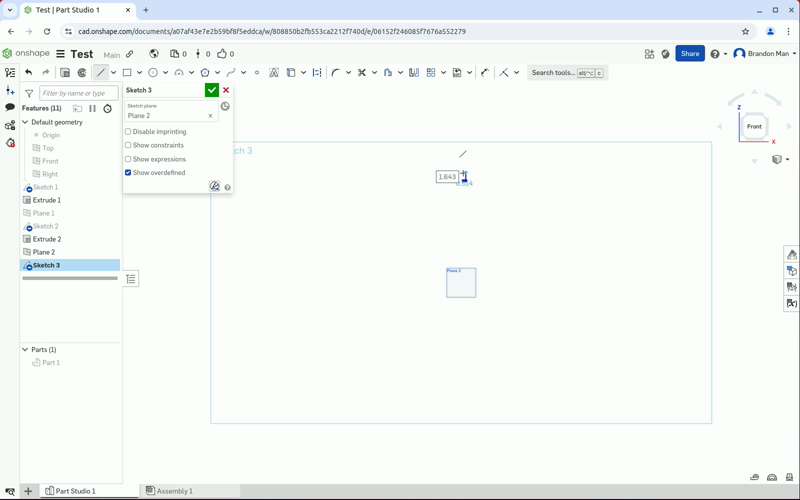
scroll(6)
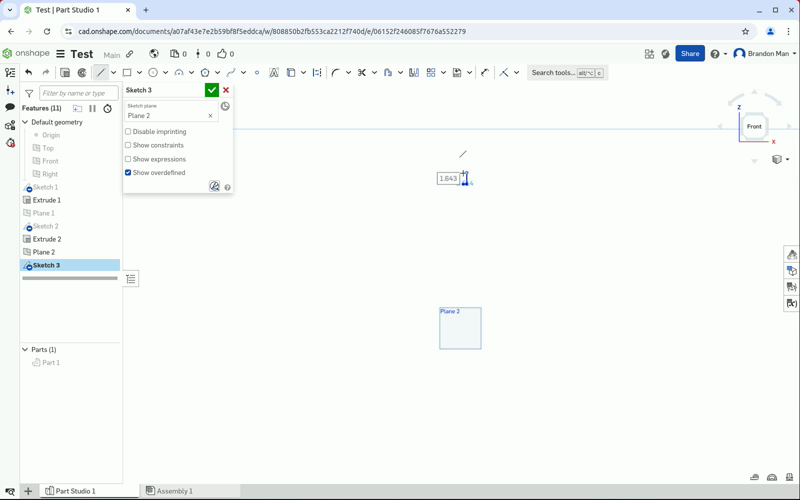
scroll(6)
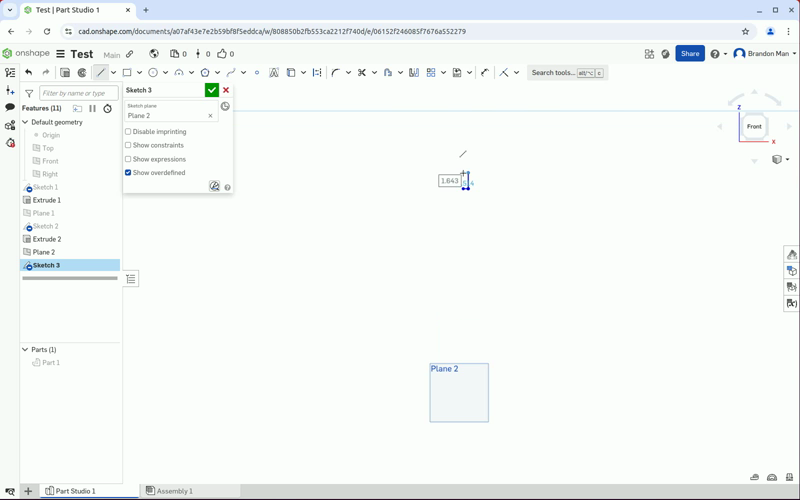
scroll(6)
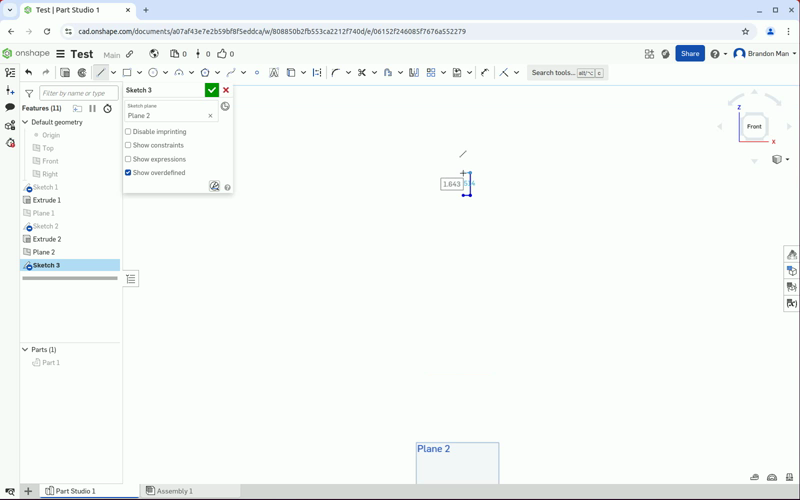
scroll(6)
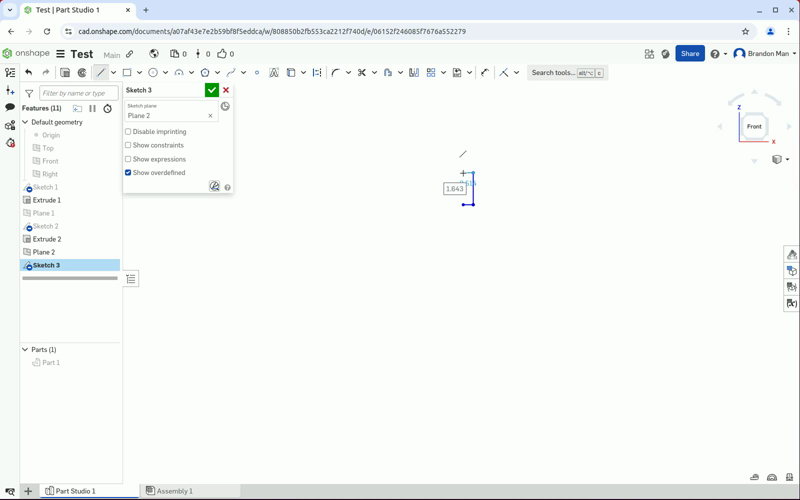
scroll(6)
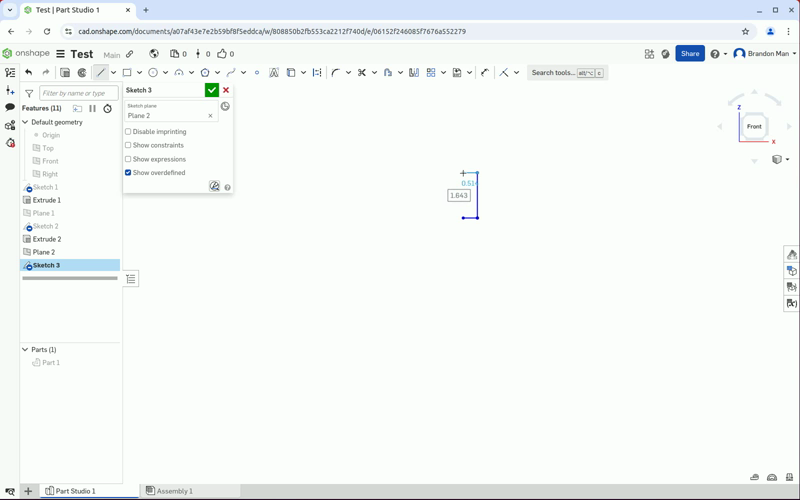
scroll(6)
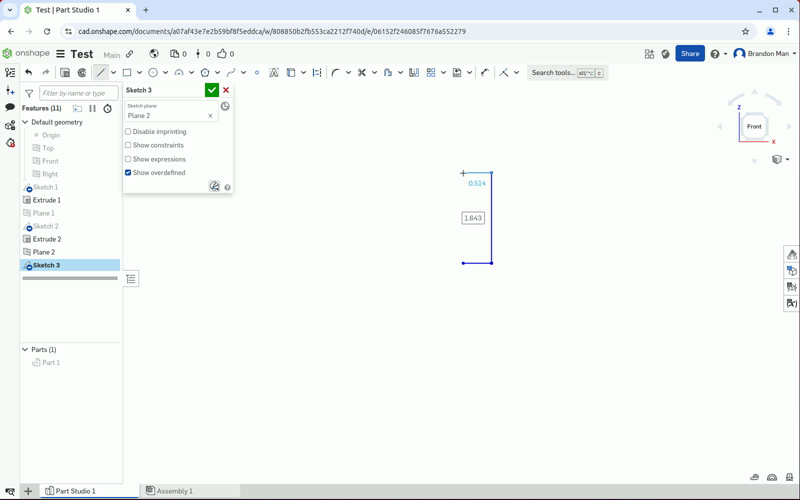
click(463, 172)
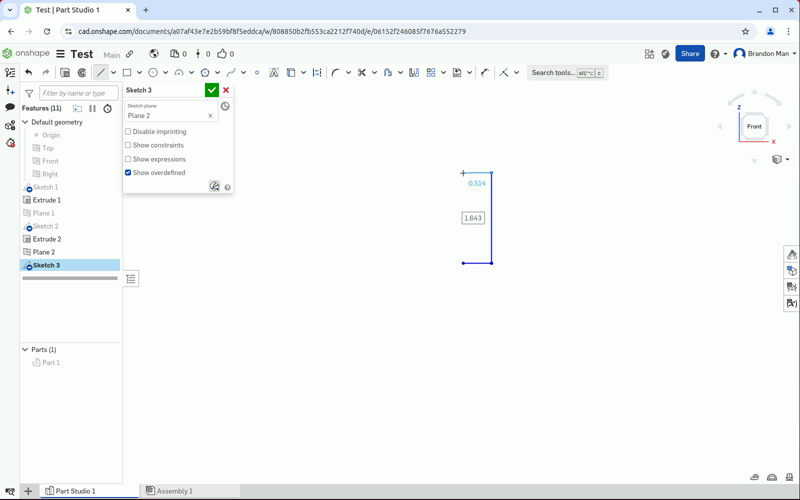
scroll(-6)
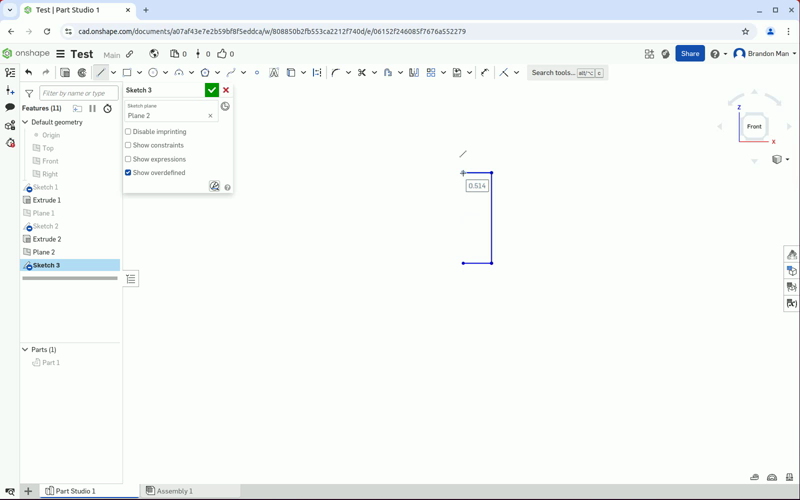
scroll(-6)
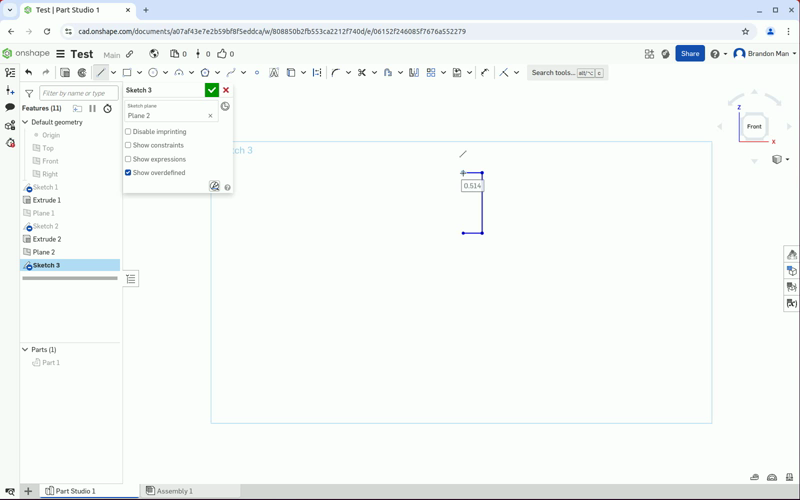
scroll(-6)
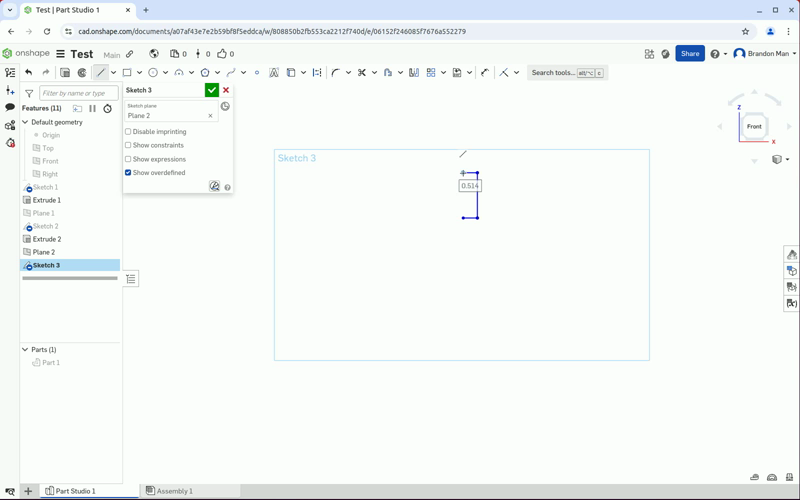
scroll(-6)
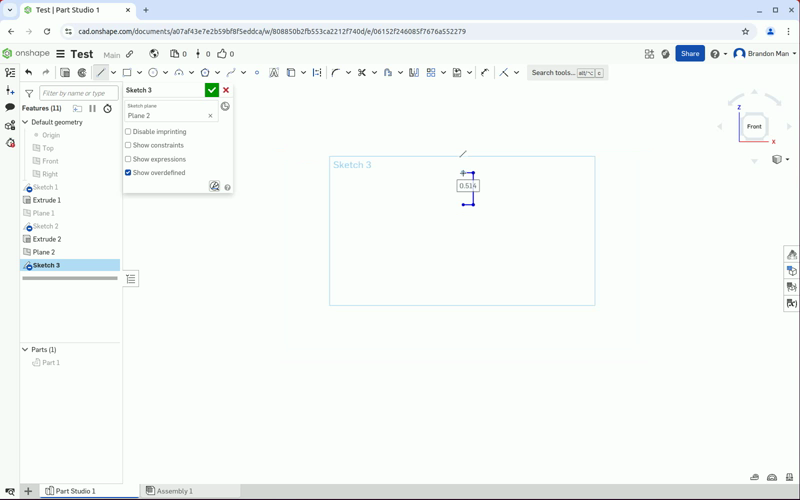
scroll(-6)
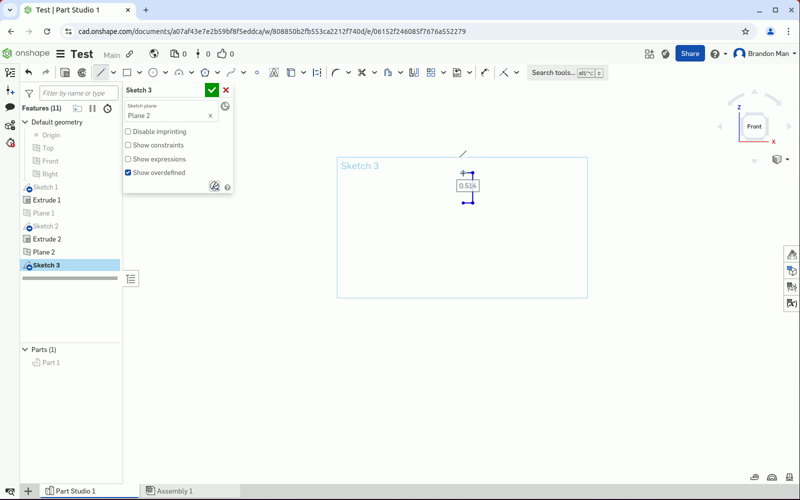
scroll(-6)
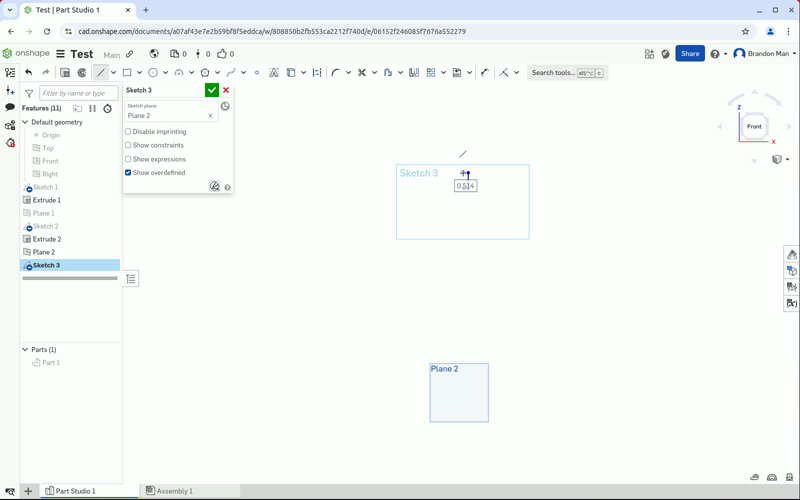
scroll(-6)
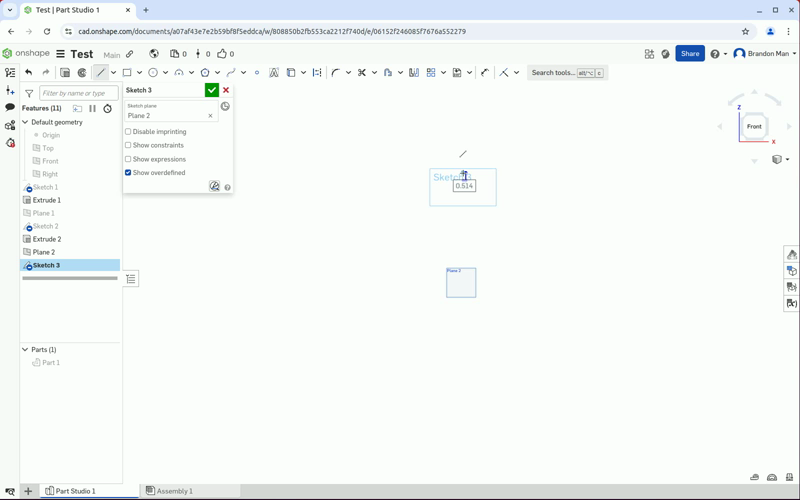
key_up(shift)
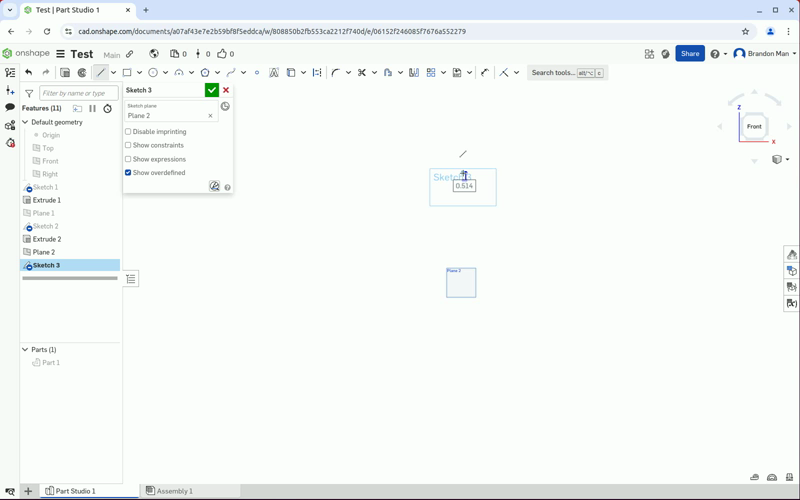
mouse_move(493, 172)
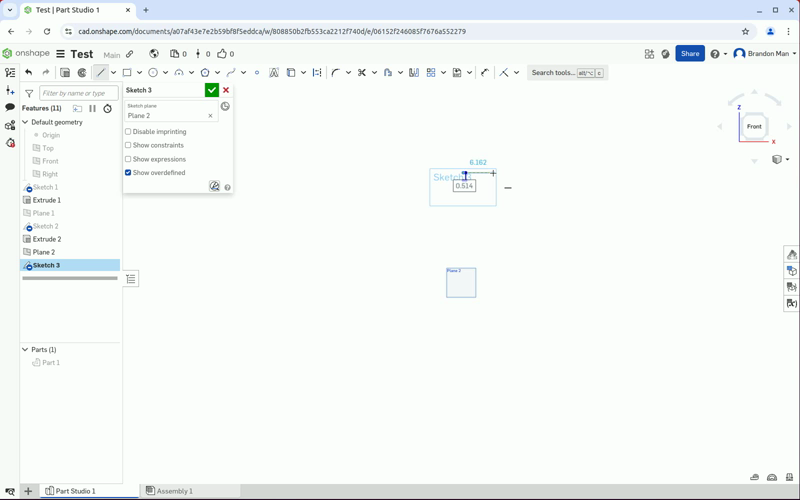
key_down(shift)
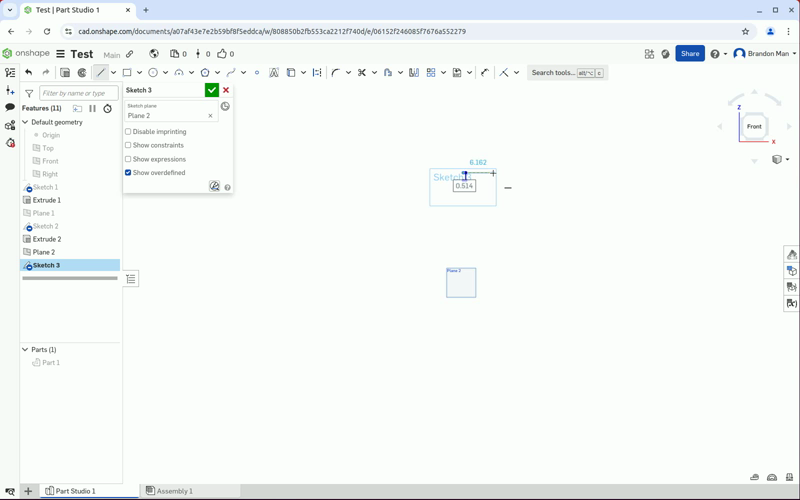
mouse_move(463, 180)
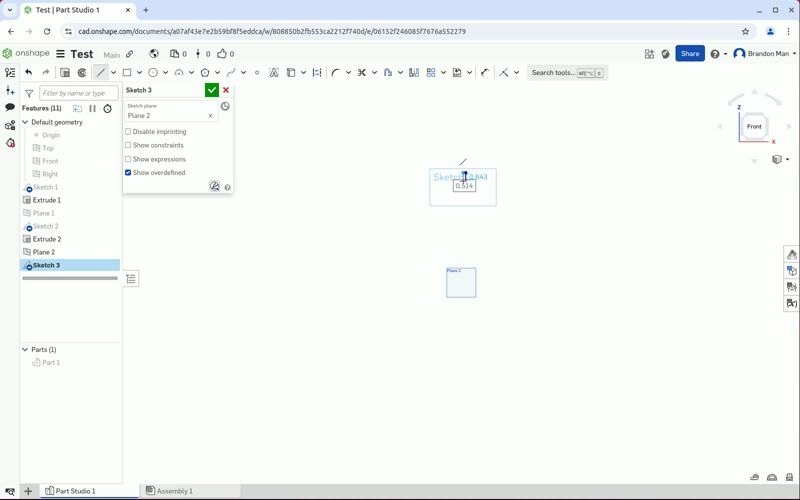
scroll(6)
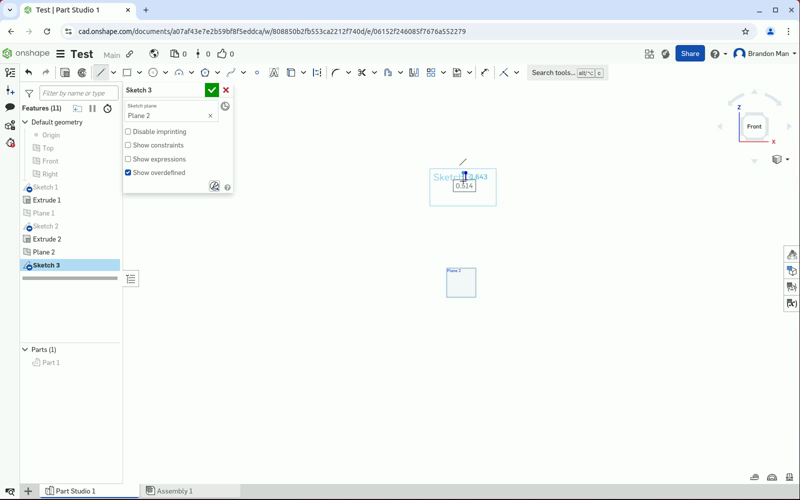
scroll(6)
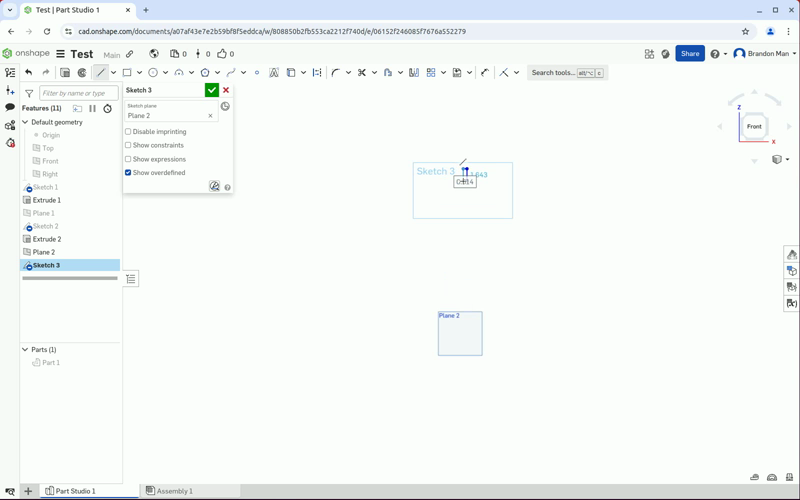
scroll(6)
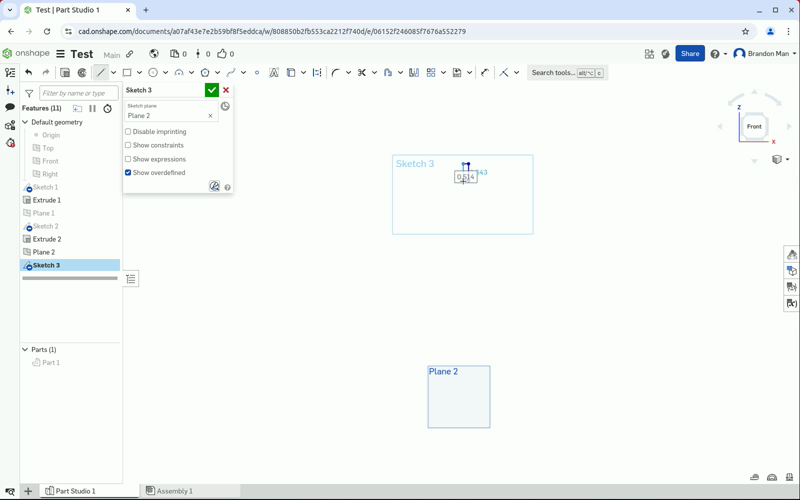
scroll(6)
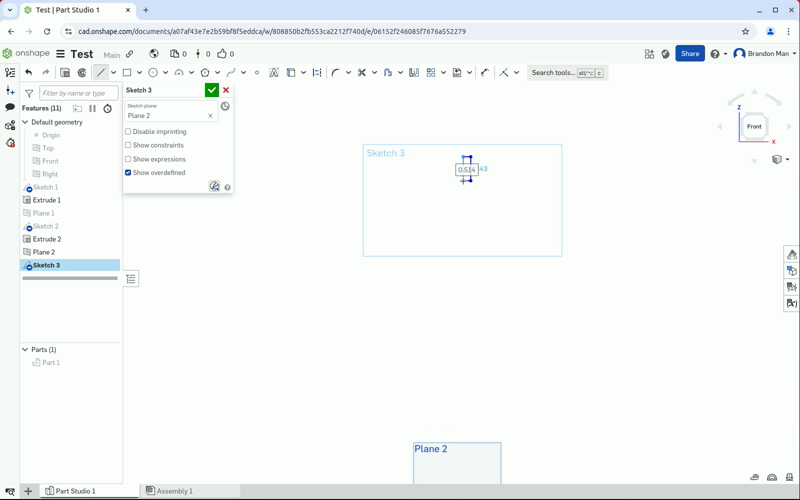
scroll(6)
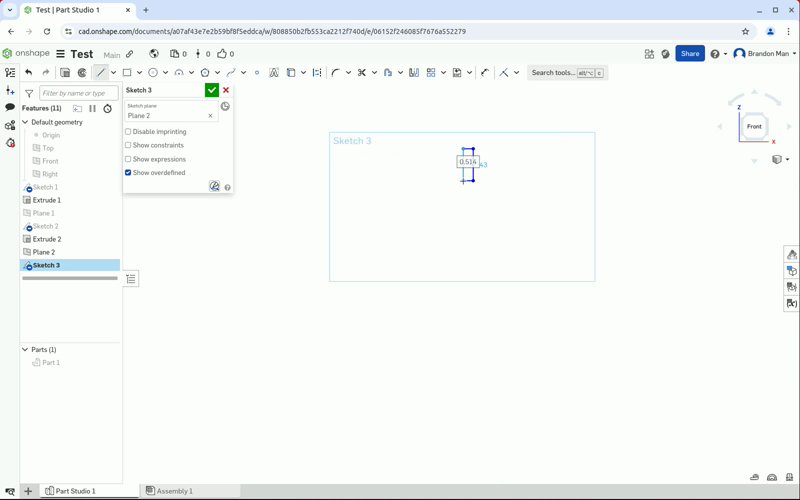
scroll(6)
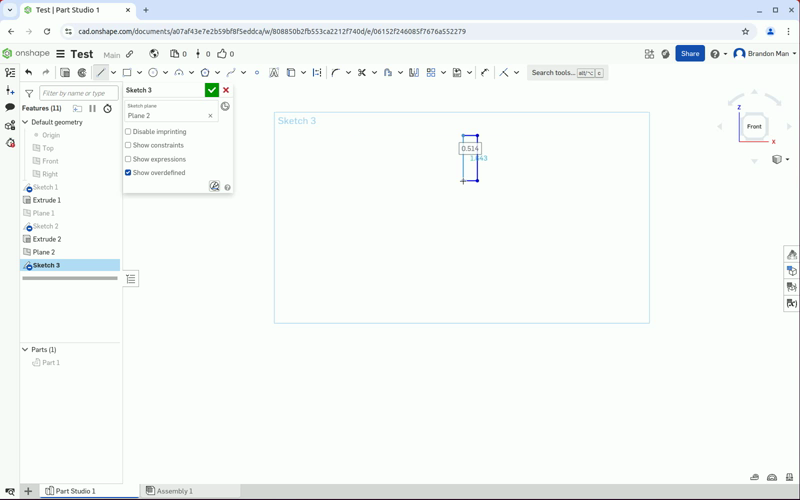
scroll(6)
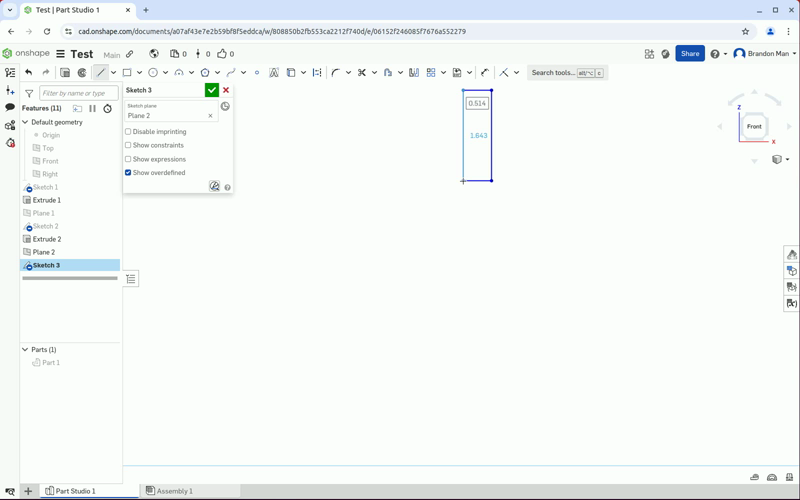
key_up(shift)
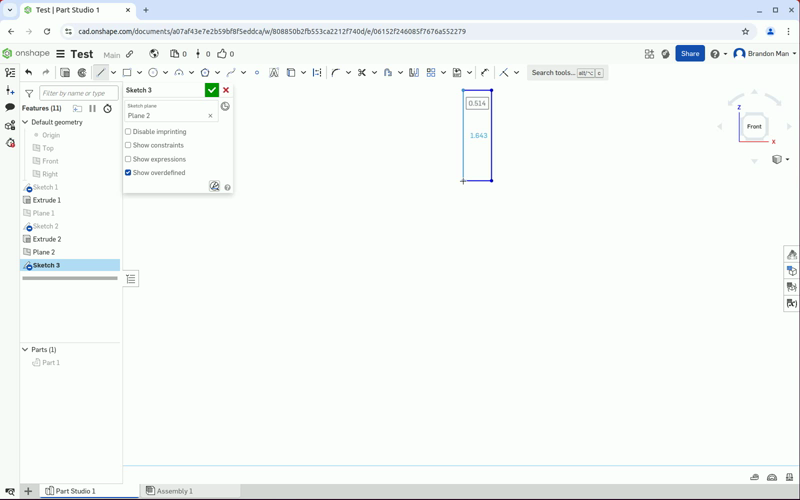
click(463, 180)
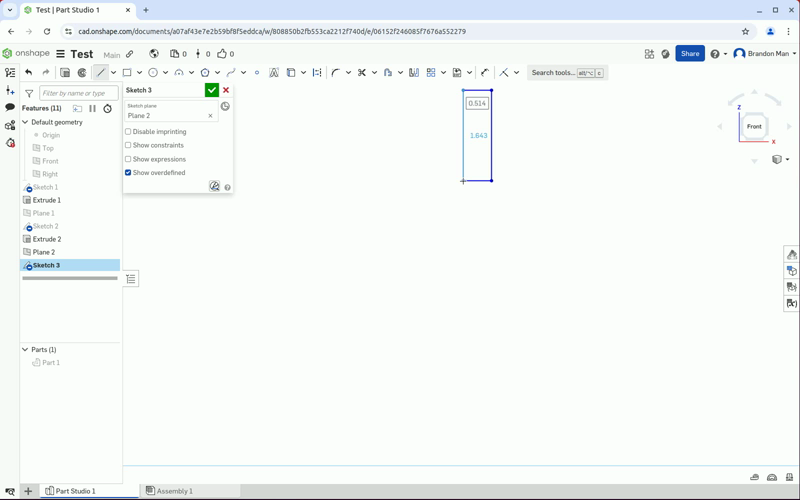
scroll(-6)
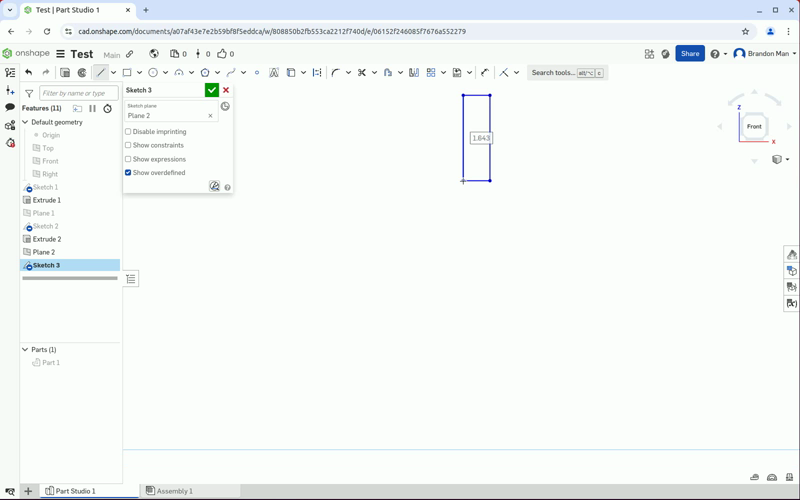
scroll(-6)
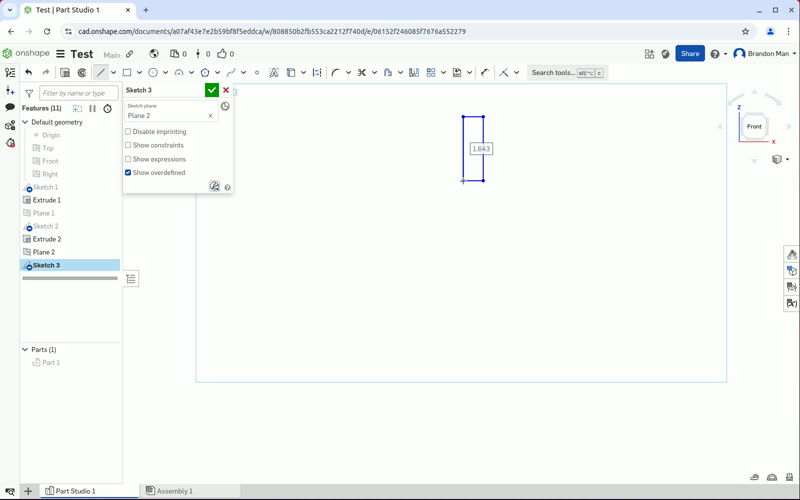
scroll(-6)
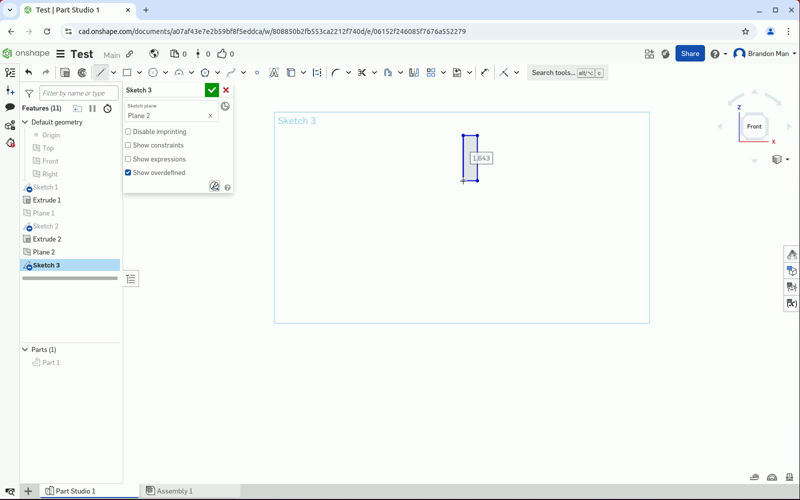
scroll(-6)
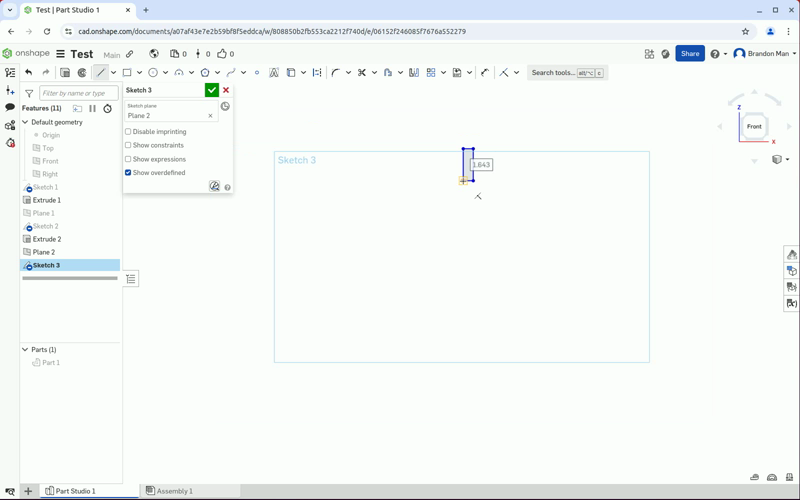
scroll(-6)
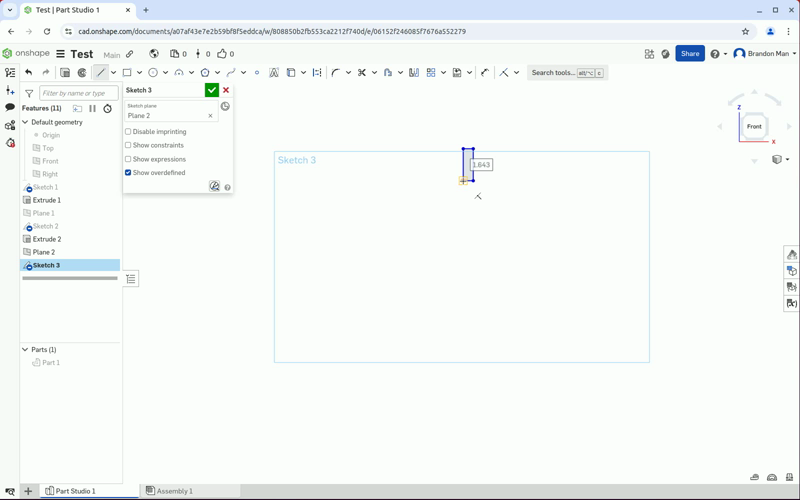
scroll(-6)
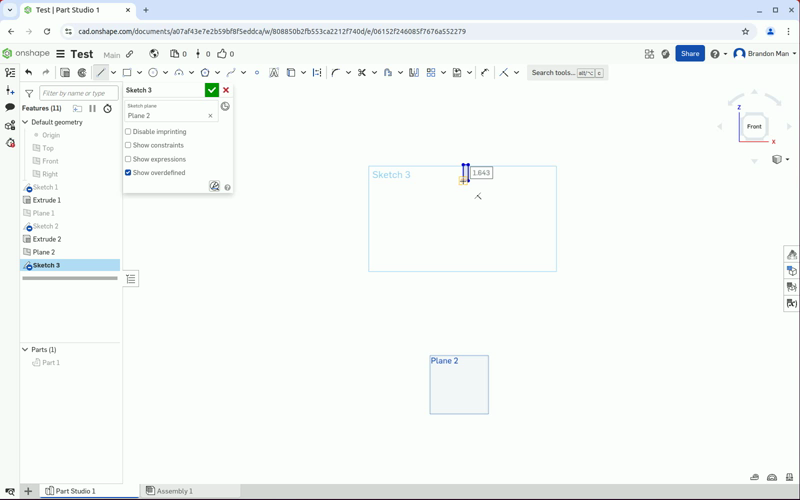
scroll(-6)
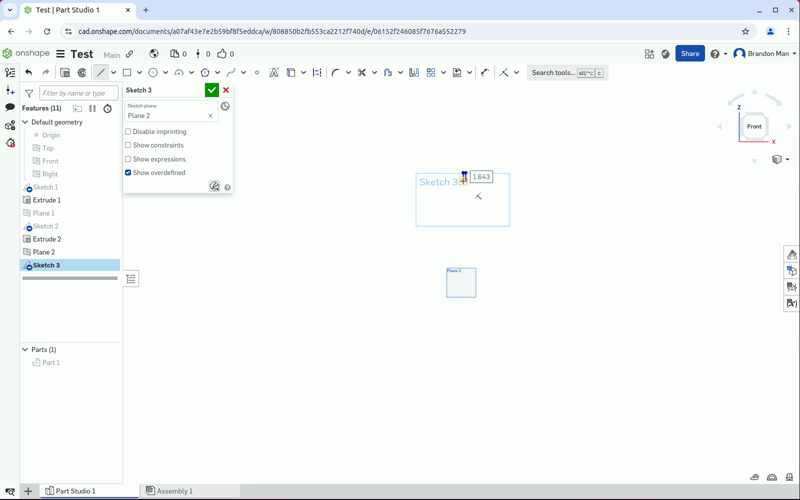
key(esc)
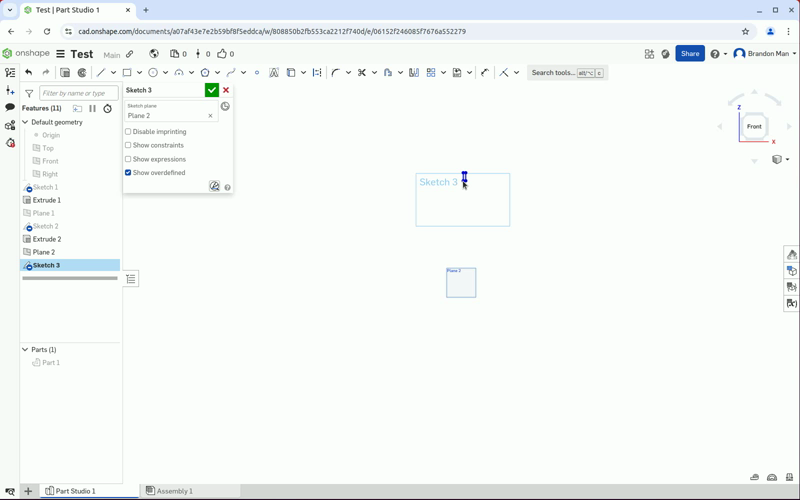
mouse_move(463, 176)
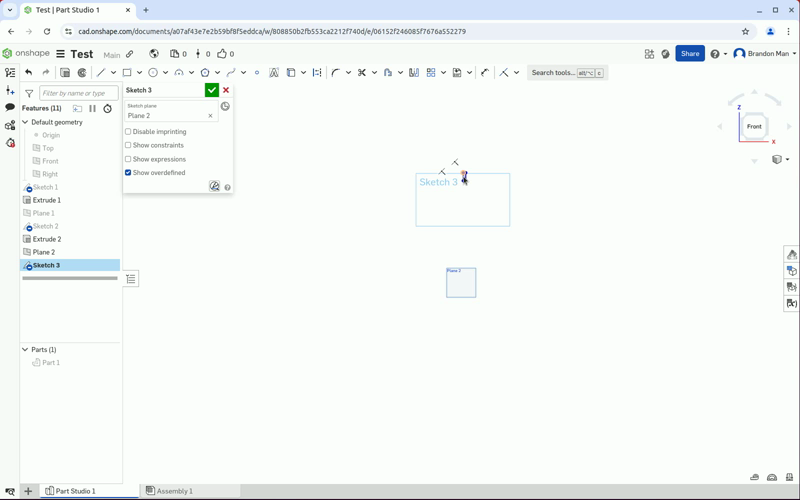
scroll(6)
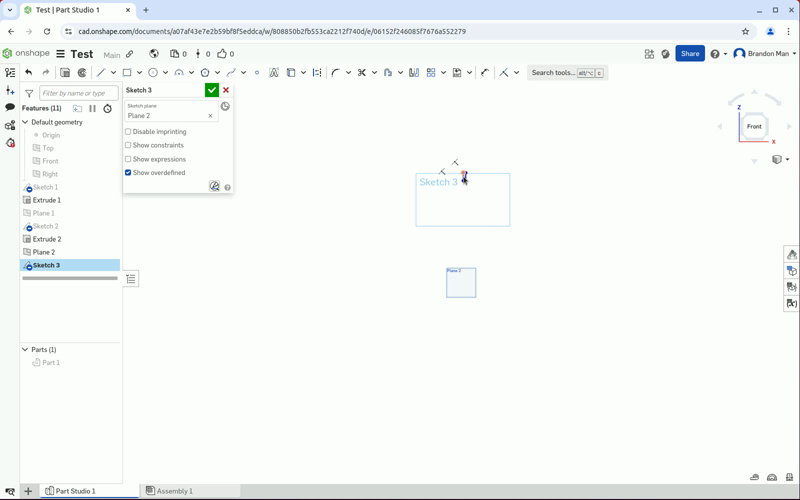
scroll(6)
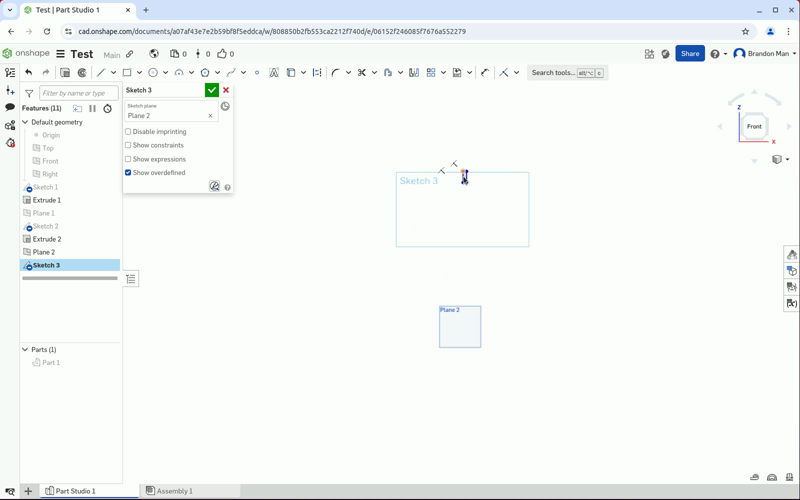
scroll(6)
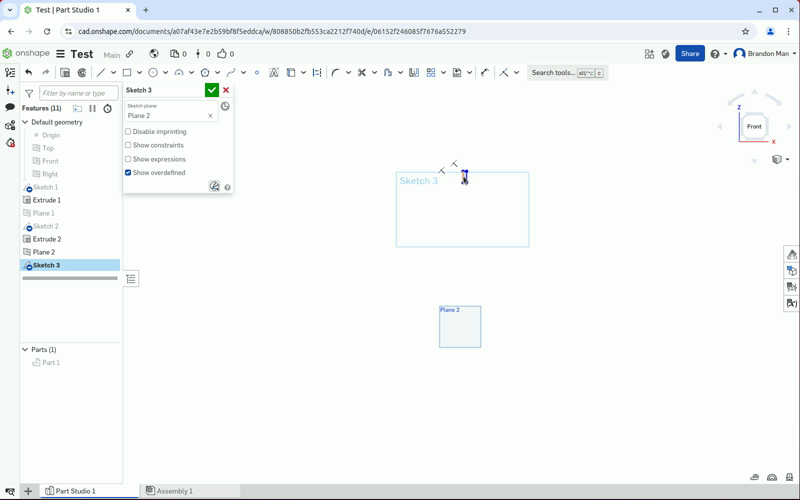
scroll(6)
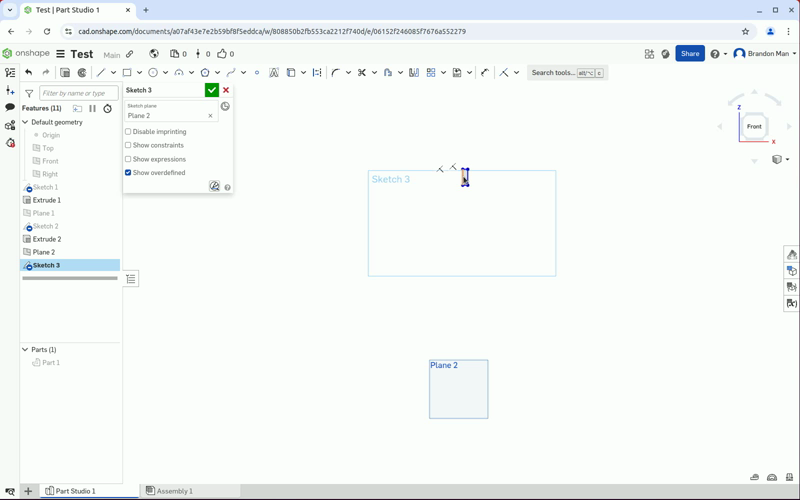
scroll(6)
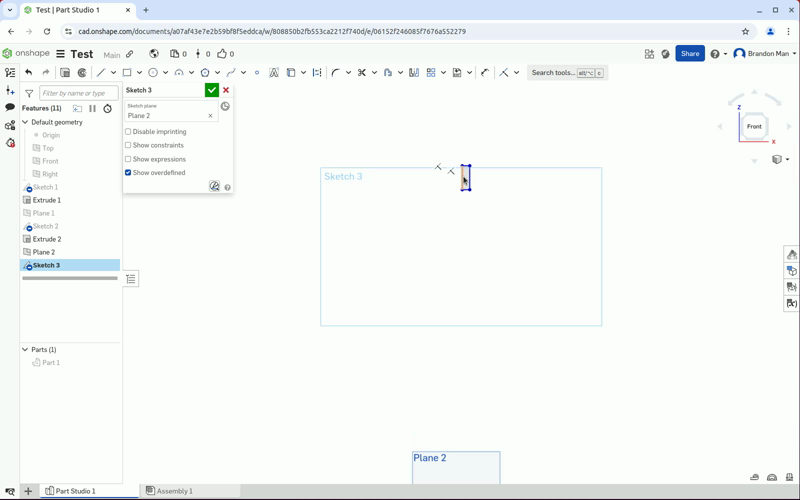
scroll(6)
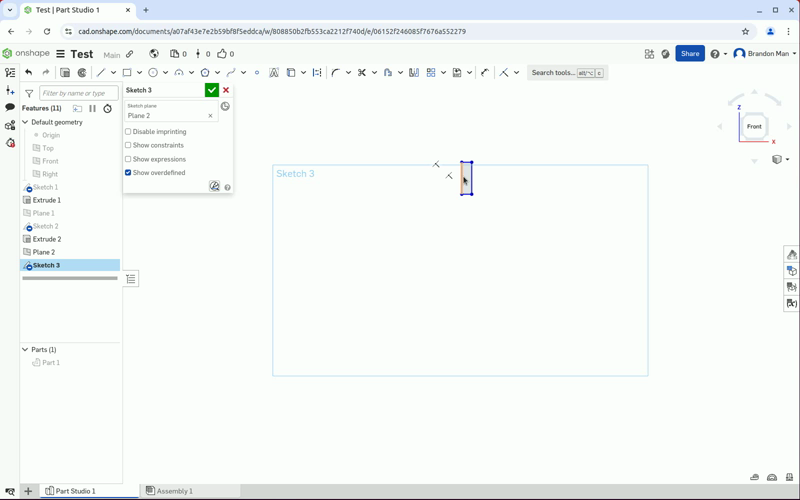
scroll(6)
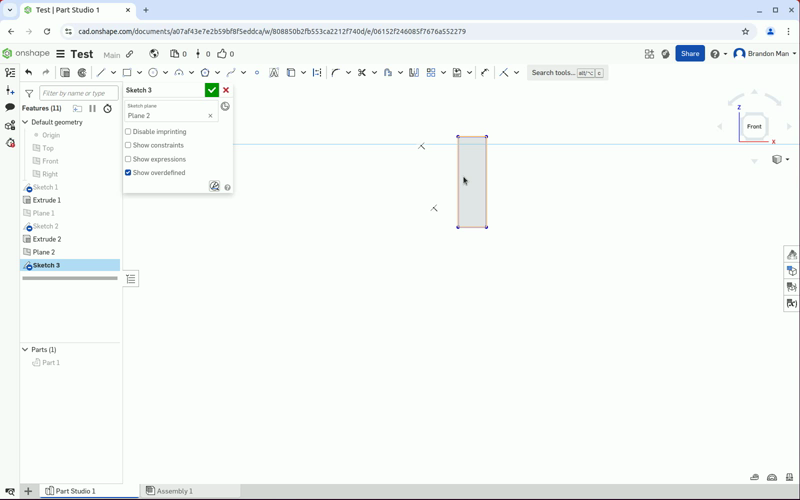
click(463, 176)
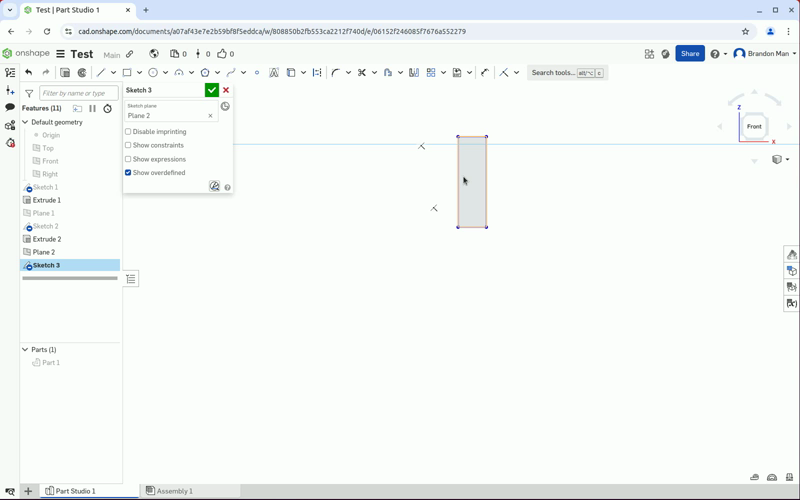
scroll(-6)
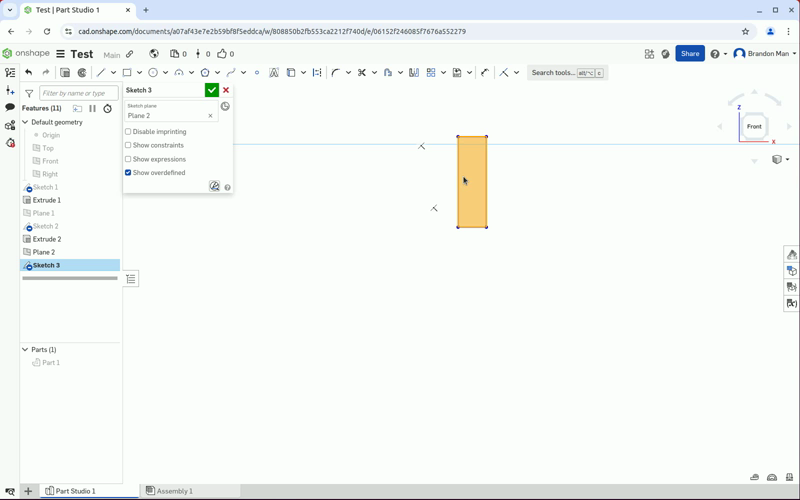
scroll(-6)
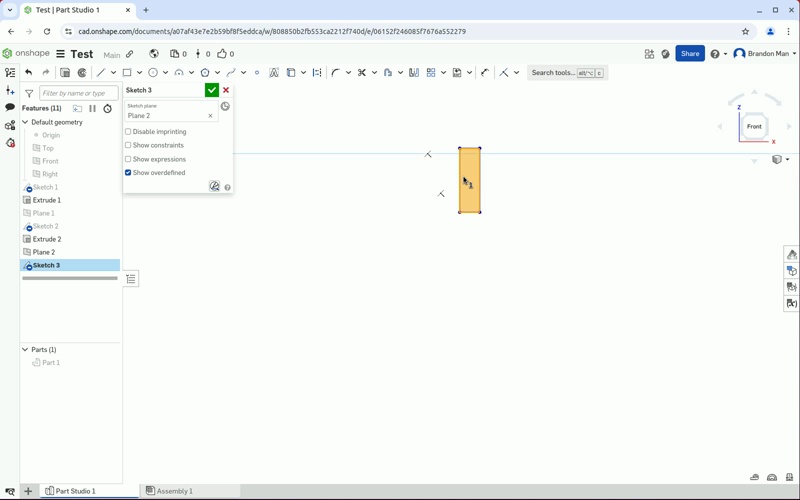
scroll(-6)
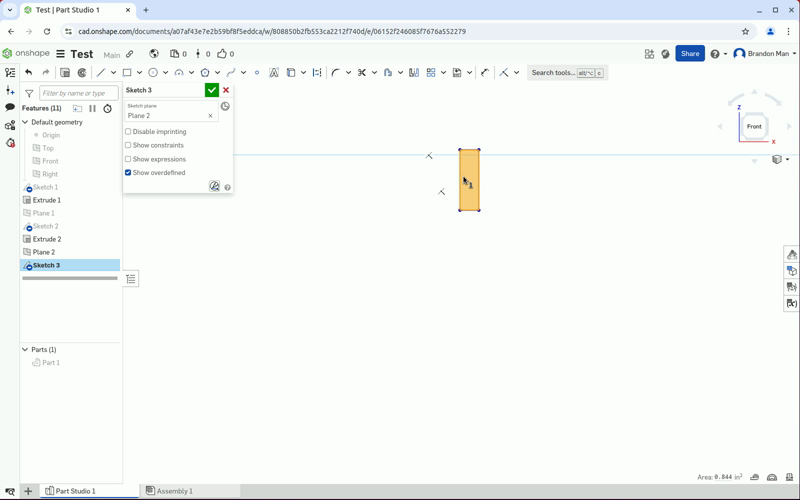
scroll(-6)
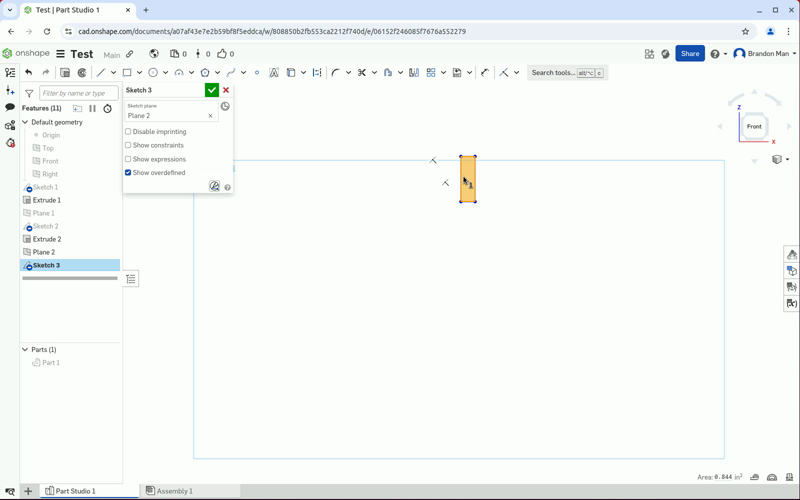
scroll(-6)
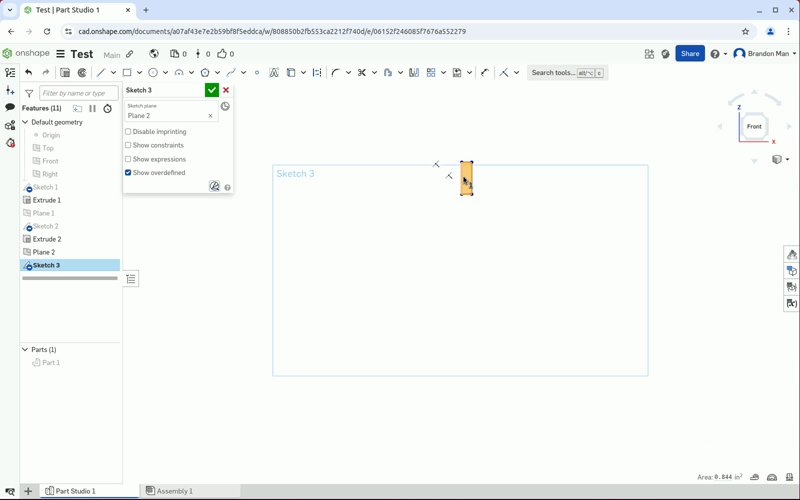
scroll(-6)
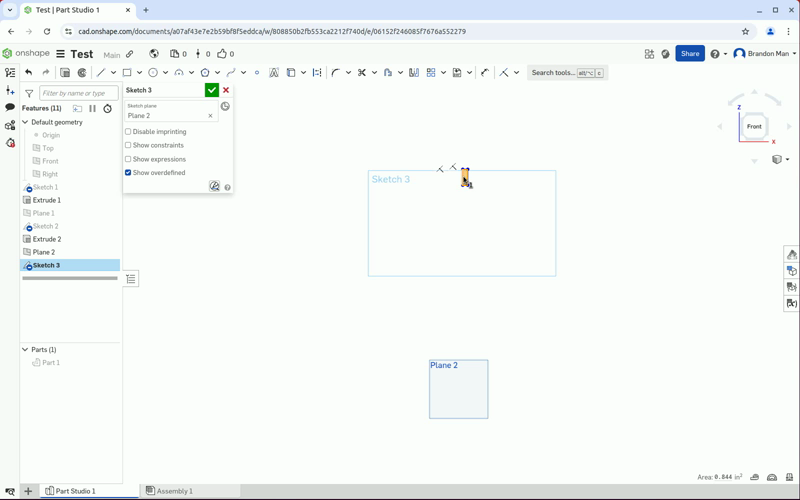
scroll(-6)
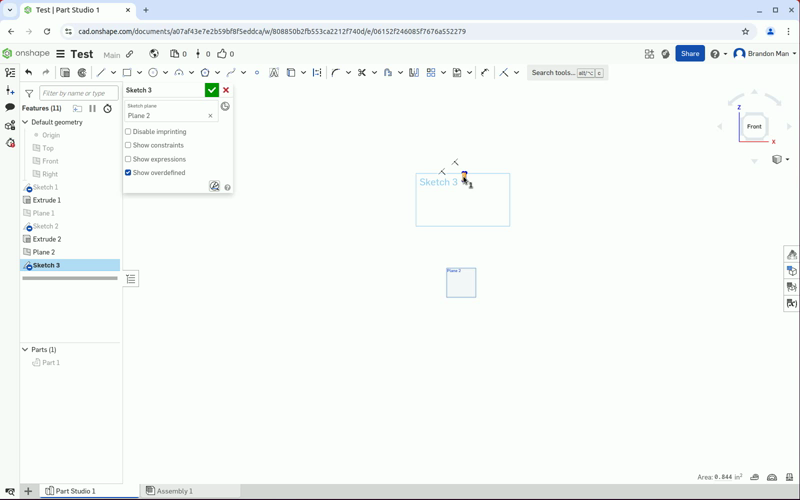
mouse_move(73, 352)
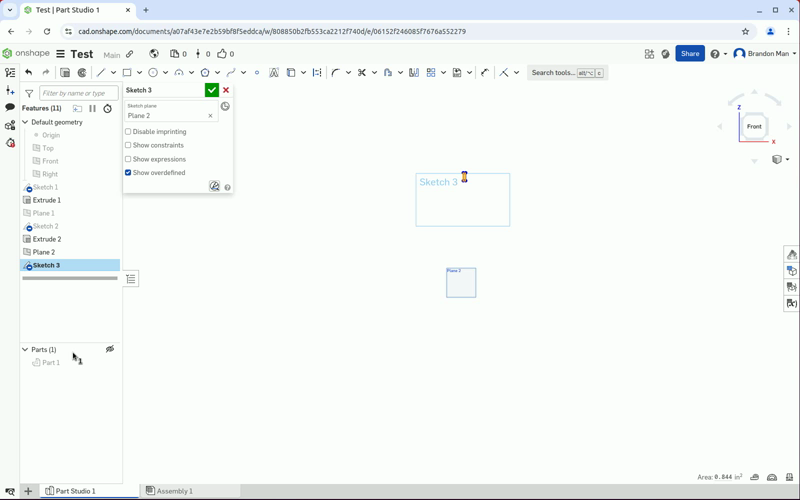
key(shift+y)
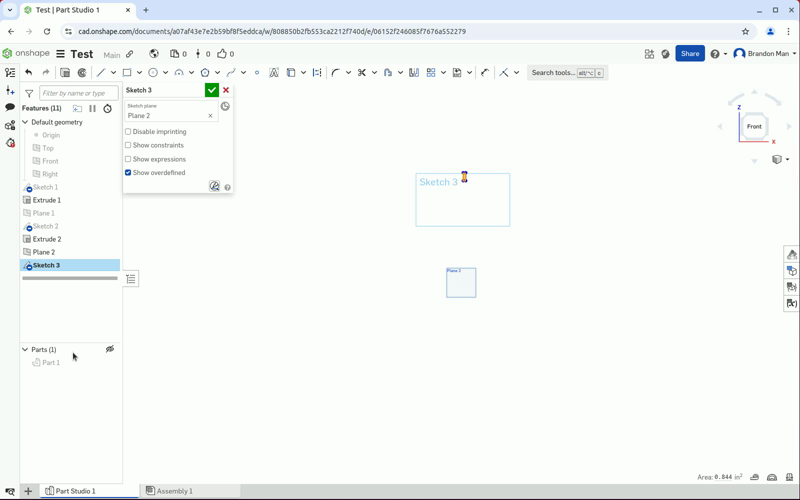
key(shift+e)
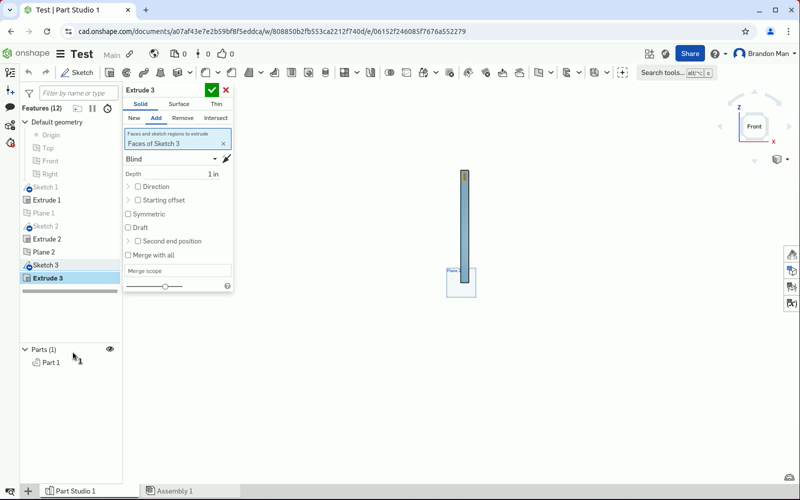
mouse_move(143, 106)
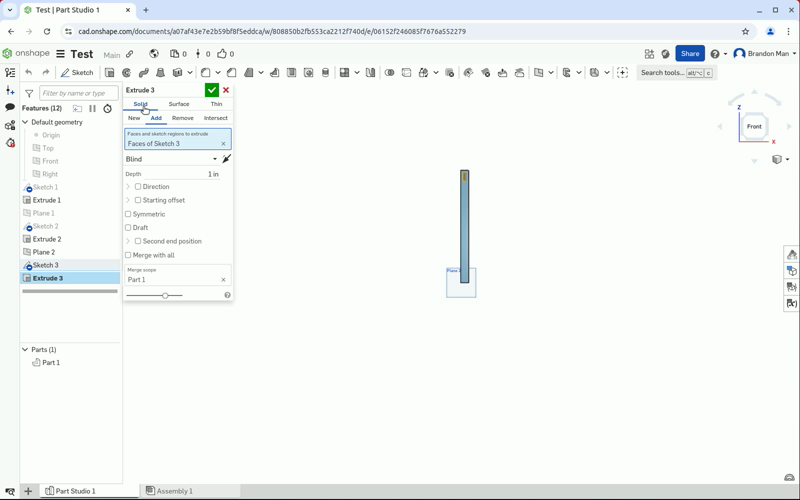
click(143, 106)
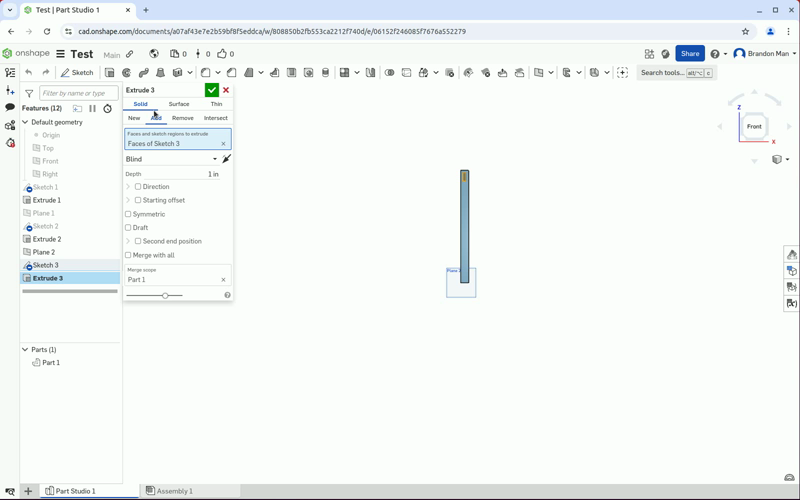
mouse_move(186, 120)
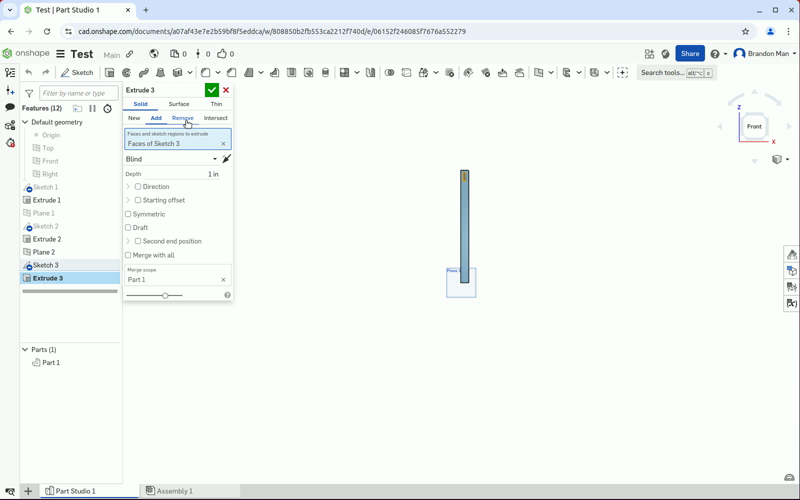
click(186, 120)
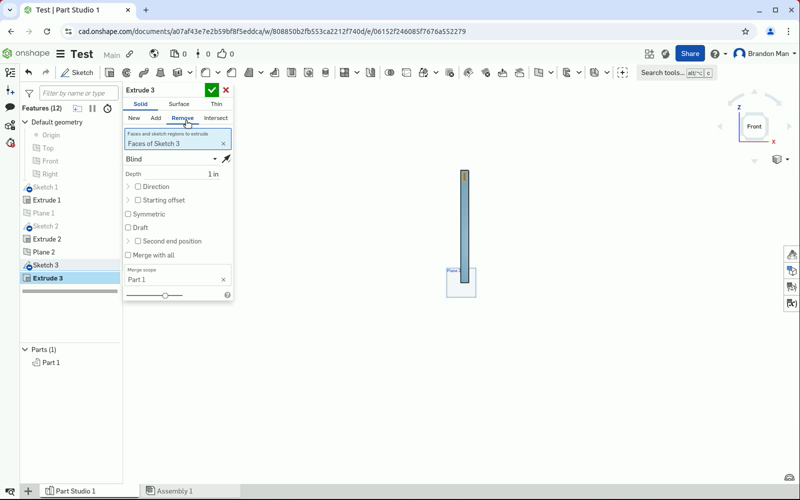
key(tab, 4)
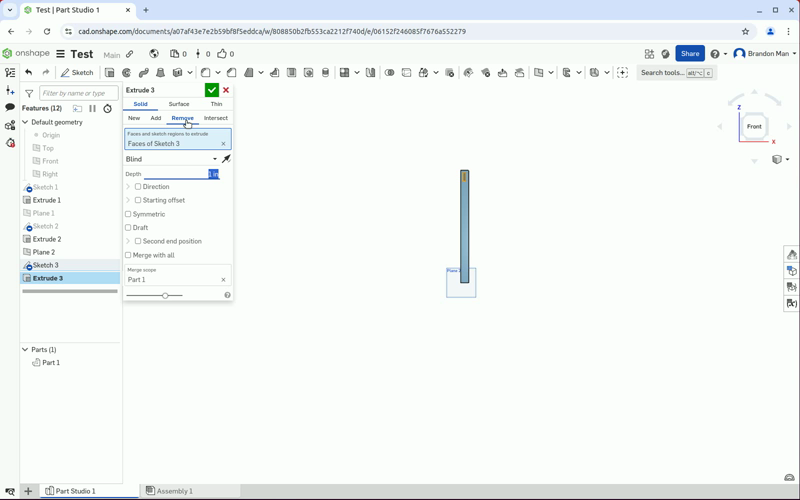
text(0.481)
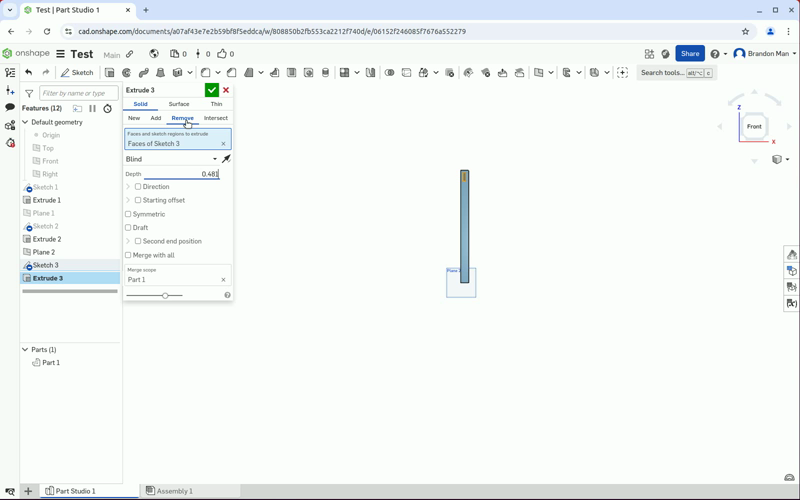
key(tab, 6)
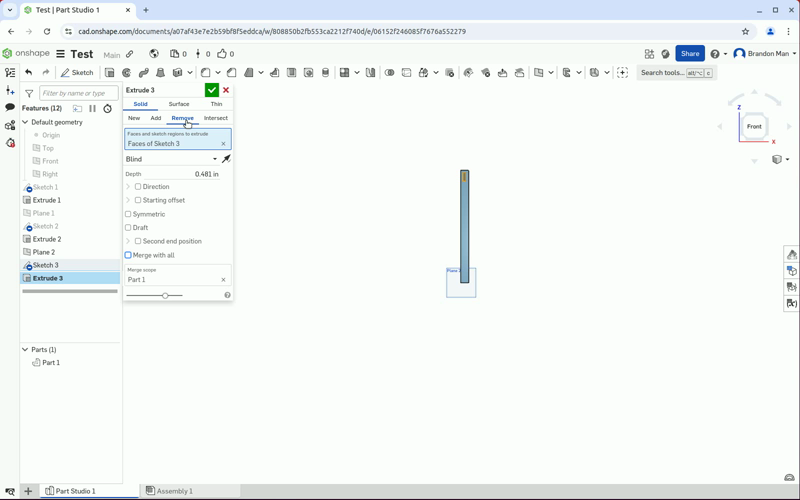
key(space)
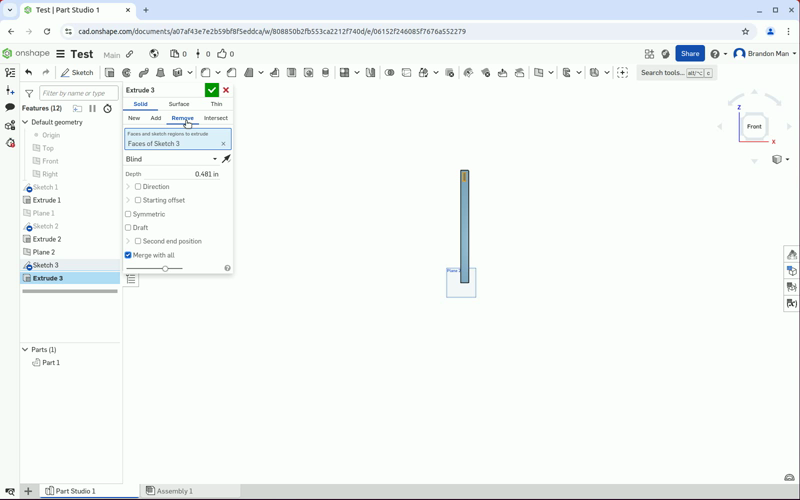
key(enter)
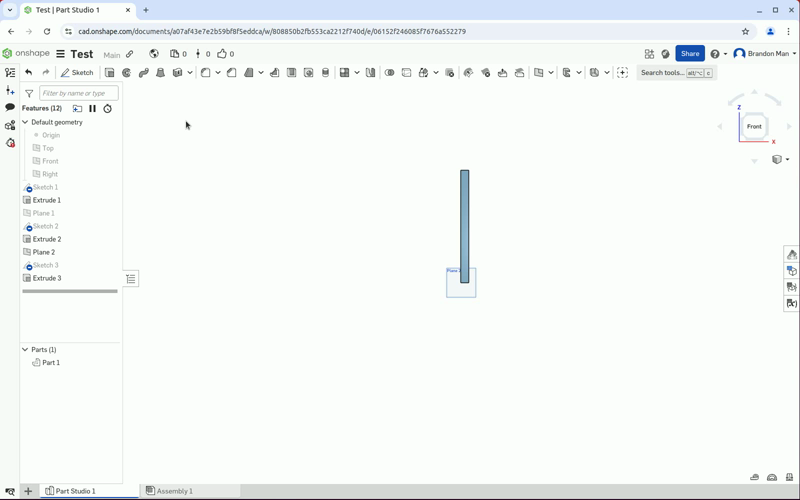
key(shift+h)
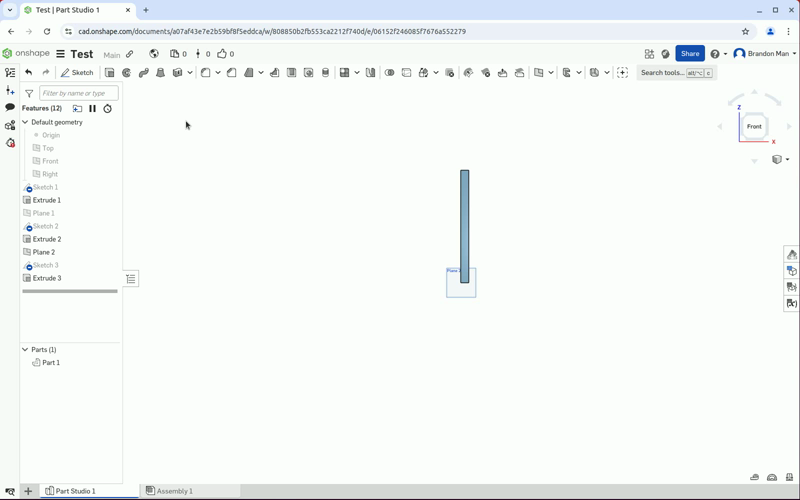
key(shift+h)
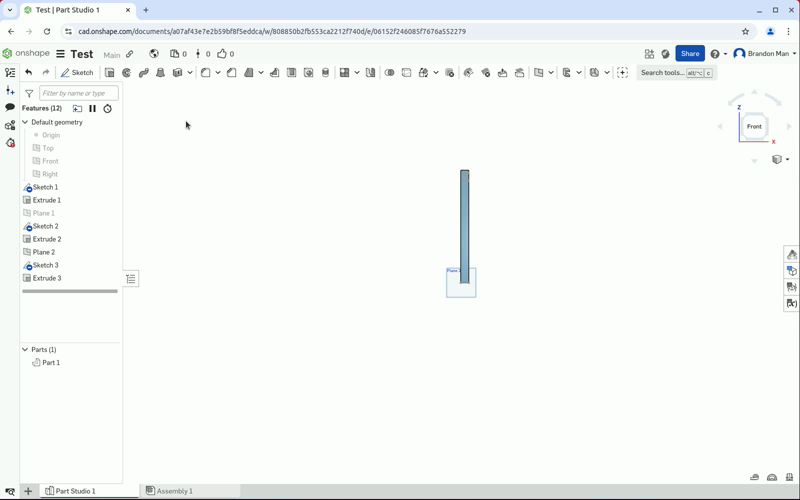
key(shift+7)
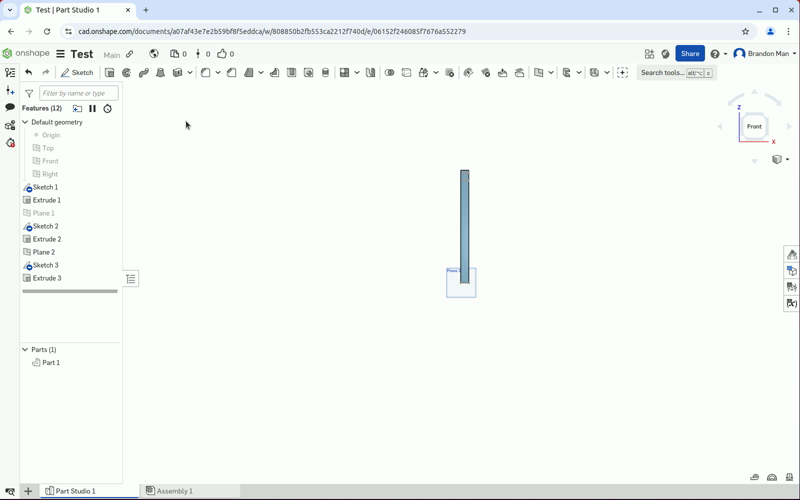
key(left, 2)
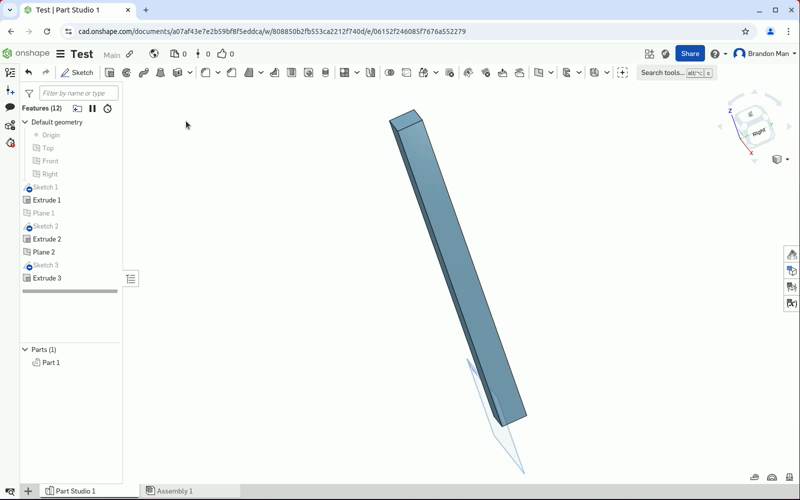
key(down, 2)
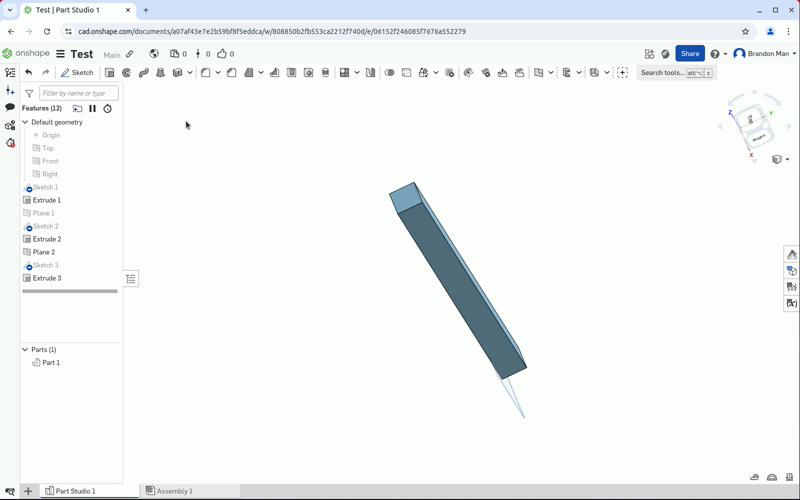
key(up, 2)
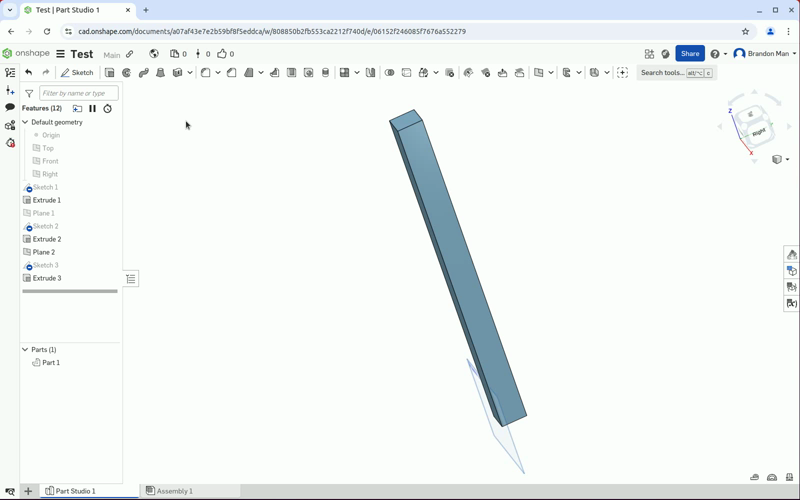
key(right, 2)
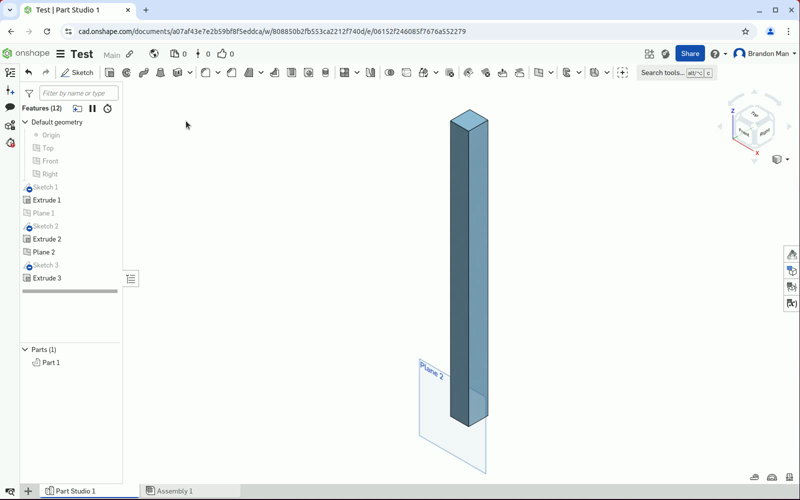
mouse_move(73, 189)
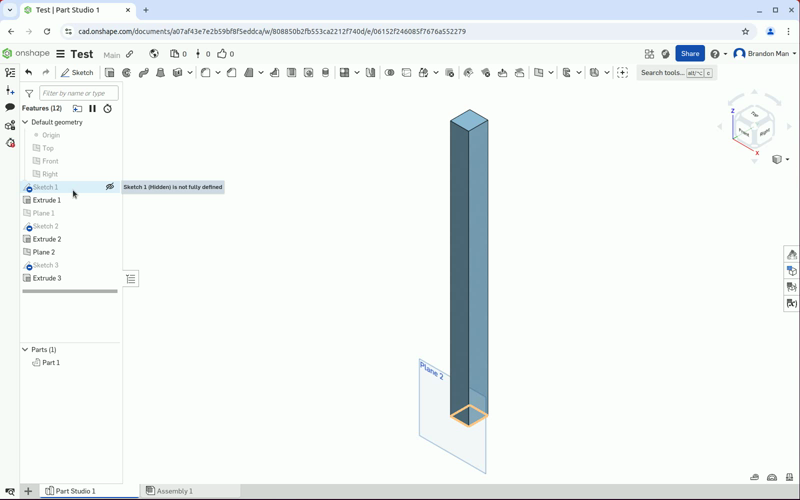
click(73, 189)